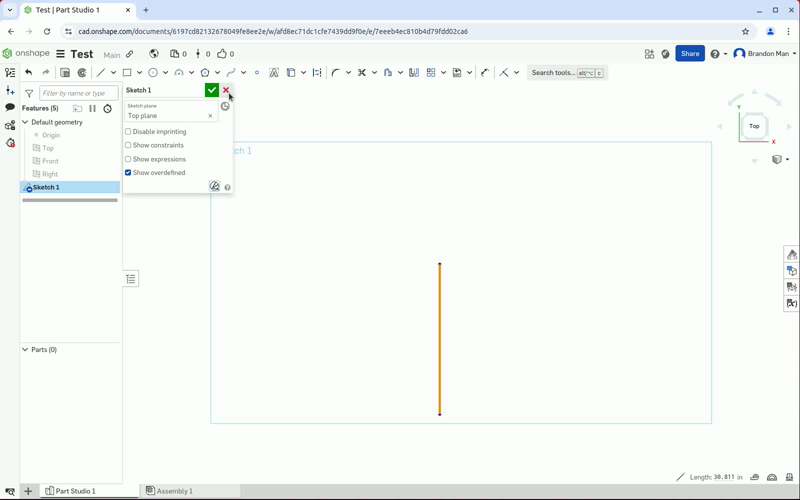
key(shift+h)
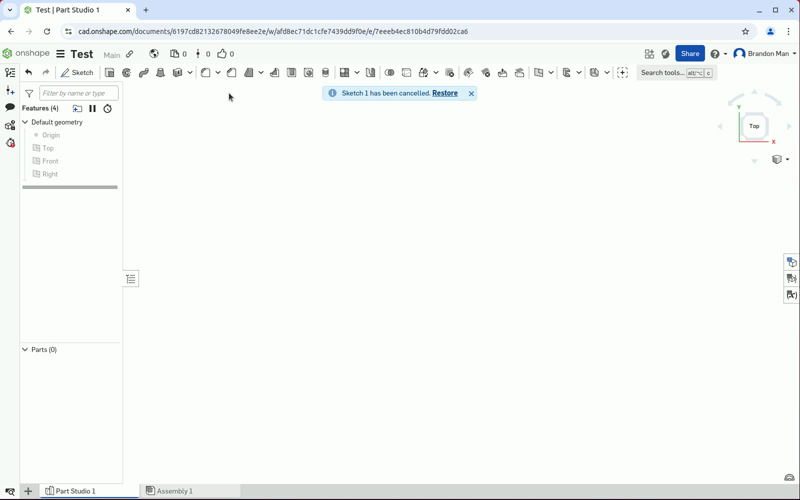
mouse_move(73, 352)
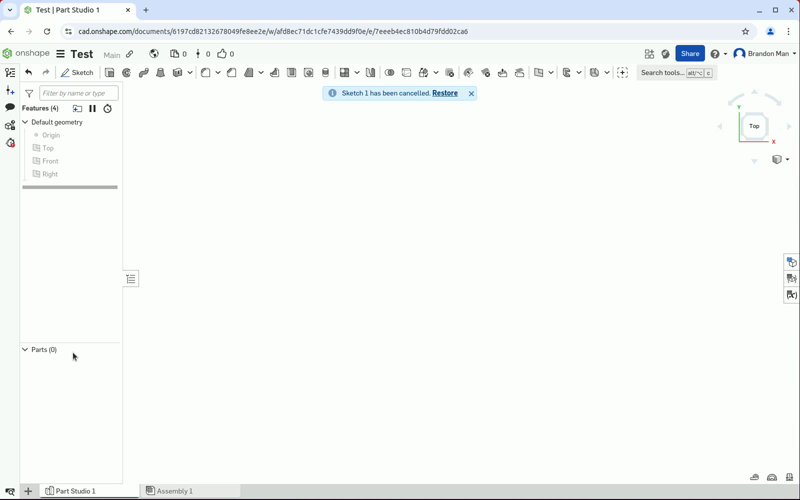
key(y)
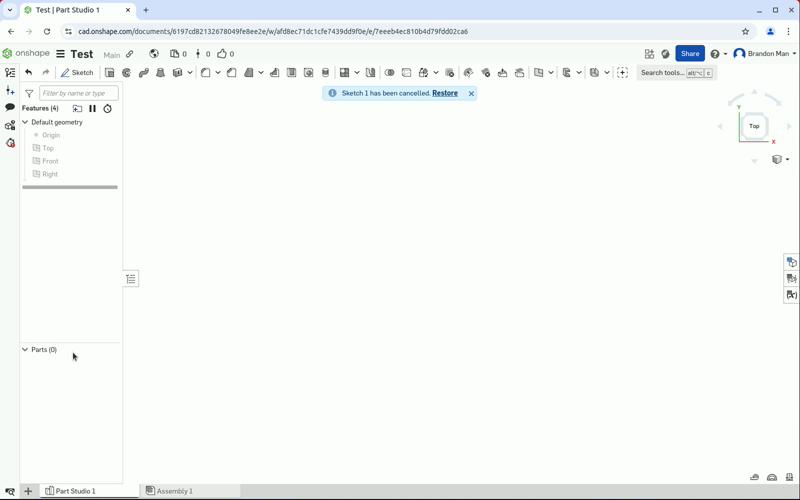
key(shift+p)
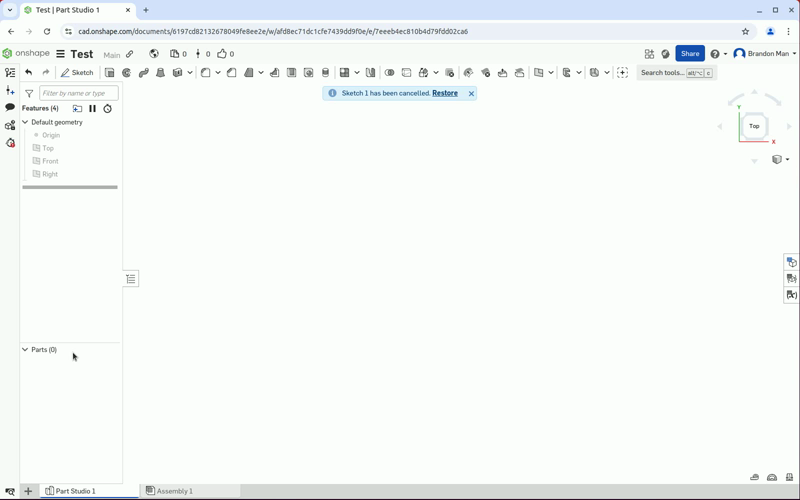
key(space)
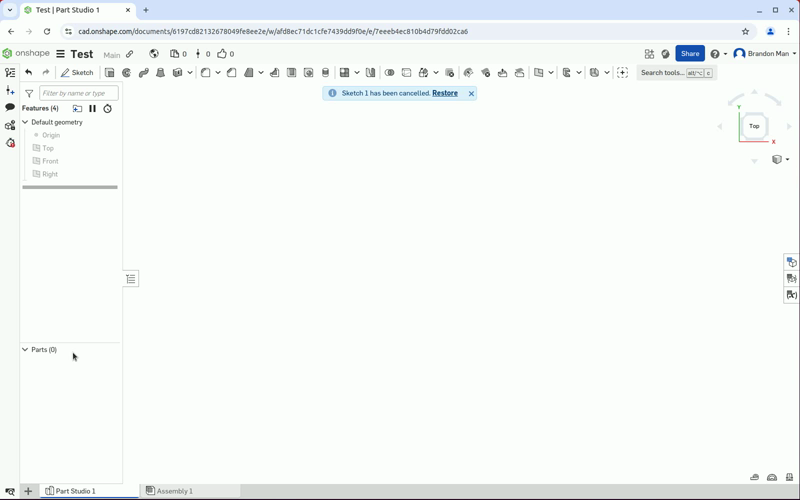
key_down(shift)
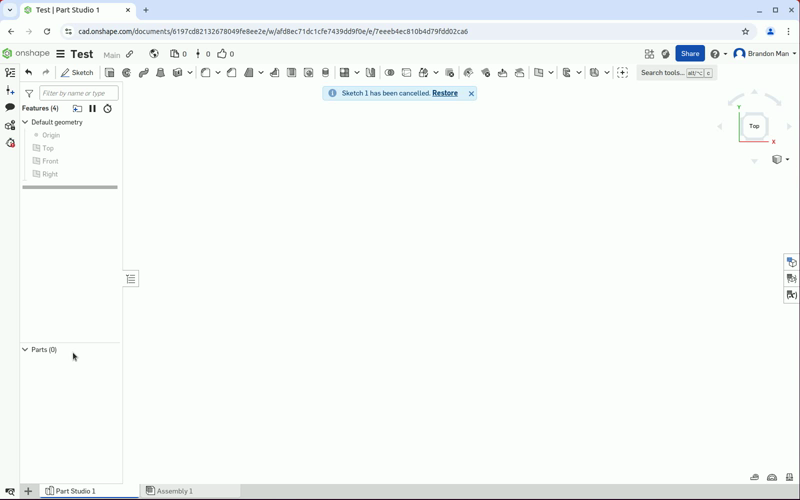
key(up)
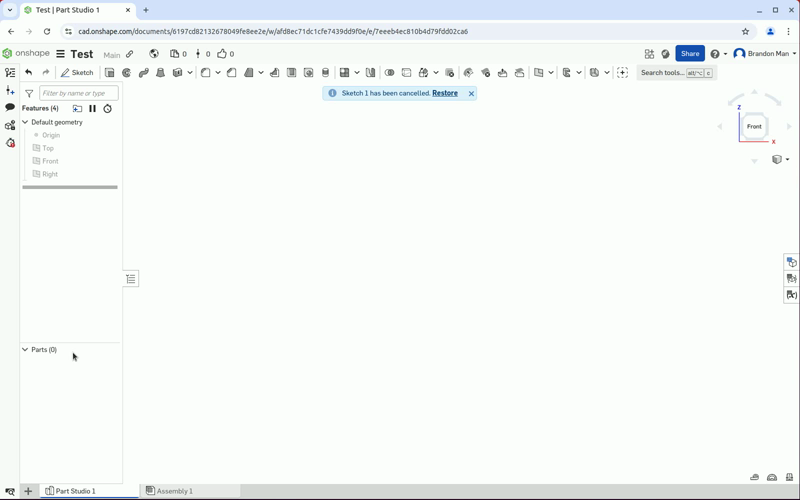
key_up(shift)
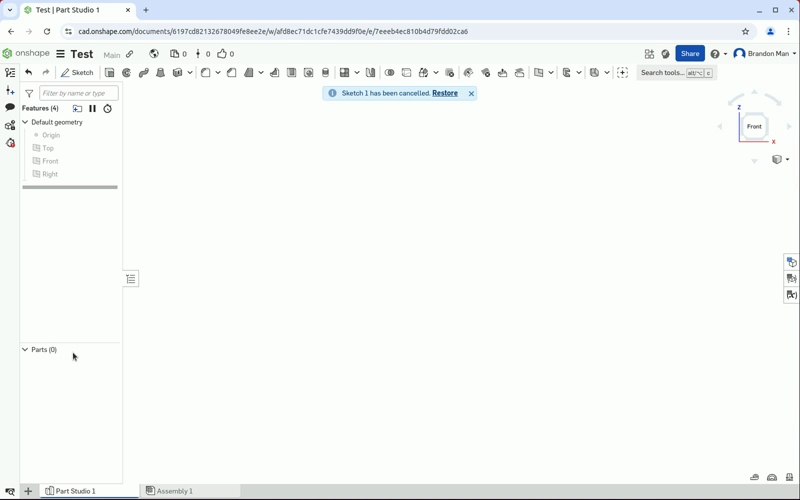
mouse_move(73, 352)
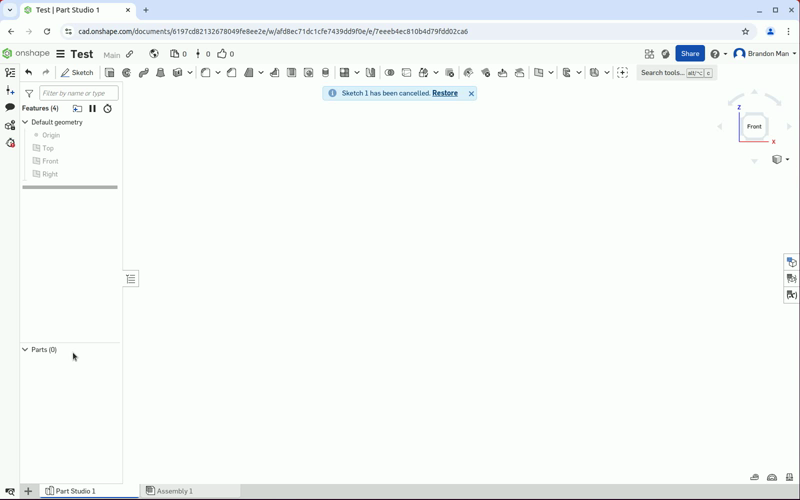
key(shift+y)
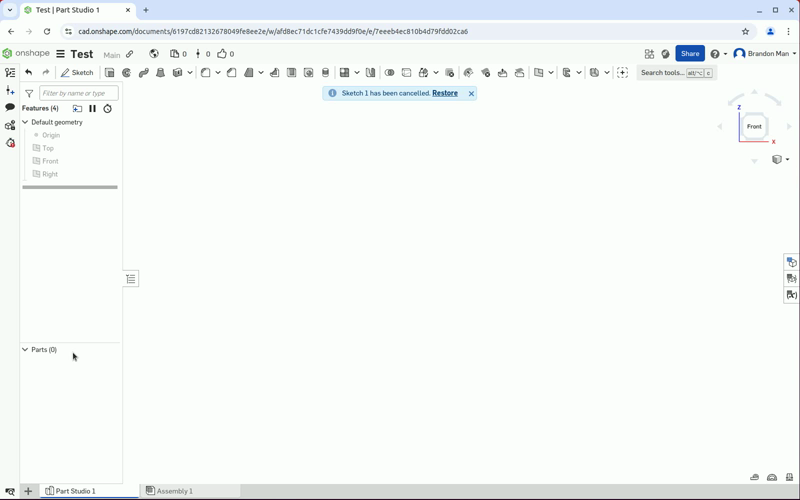
key(shift+s)
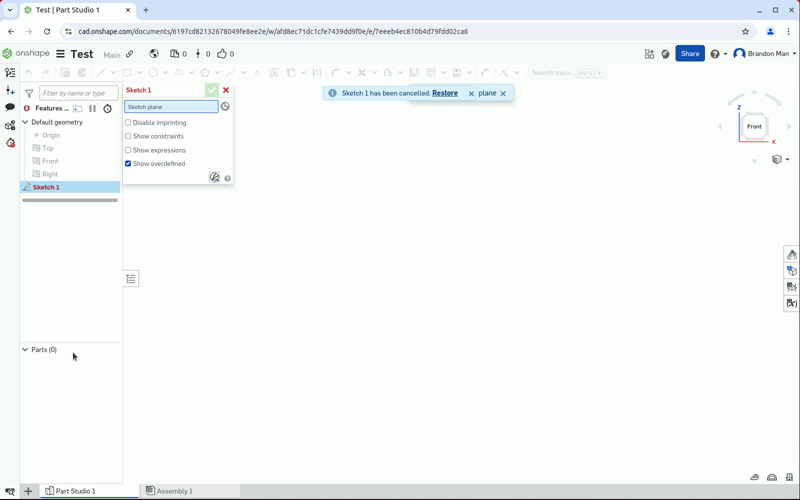
mouse_move(73, 163)
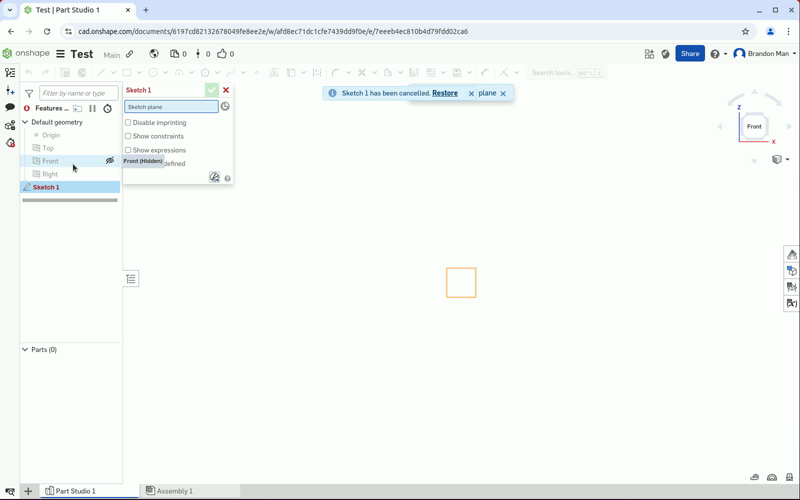
click(73, 163)
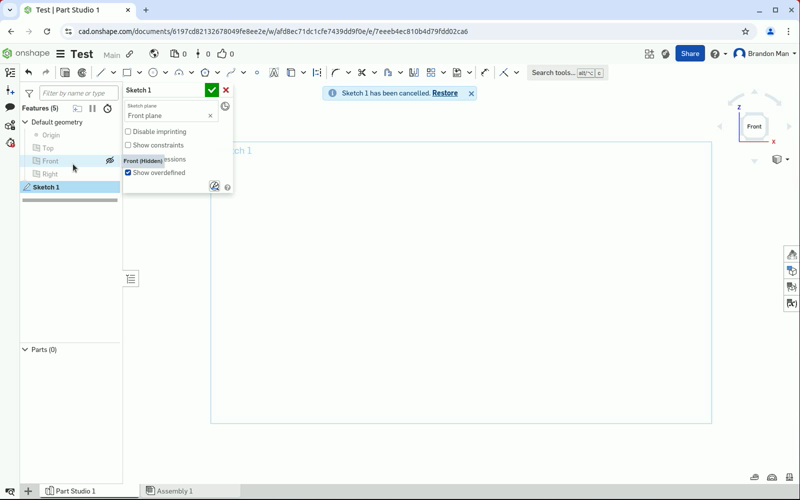
mouse_move(73, 352)
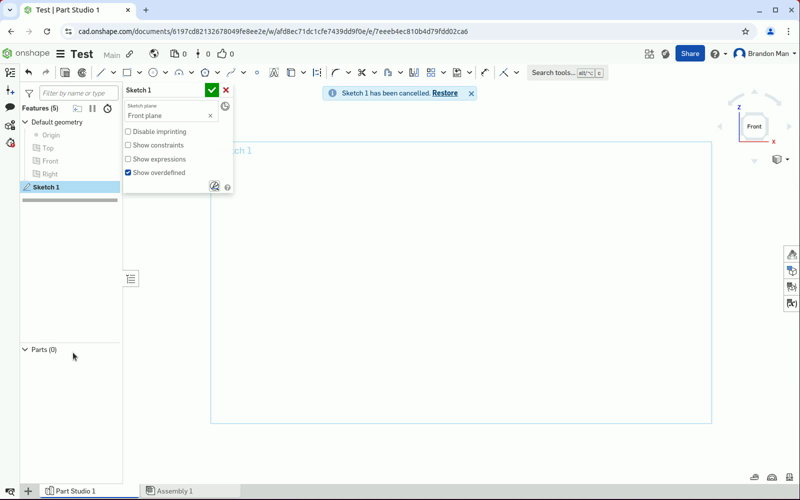
key(y)
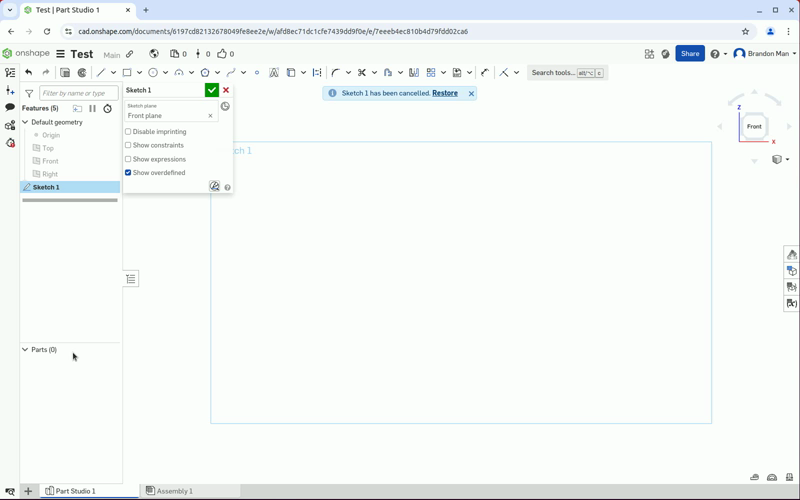
key(c)
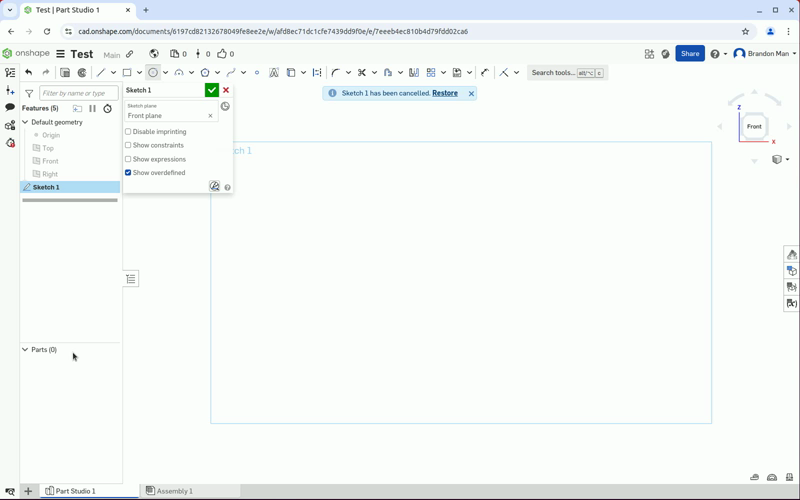
key_down(shift)
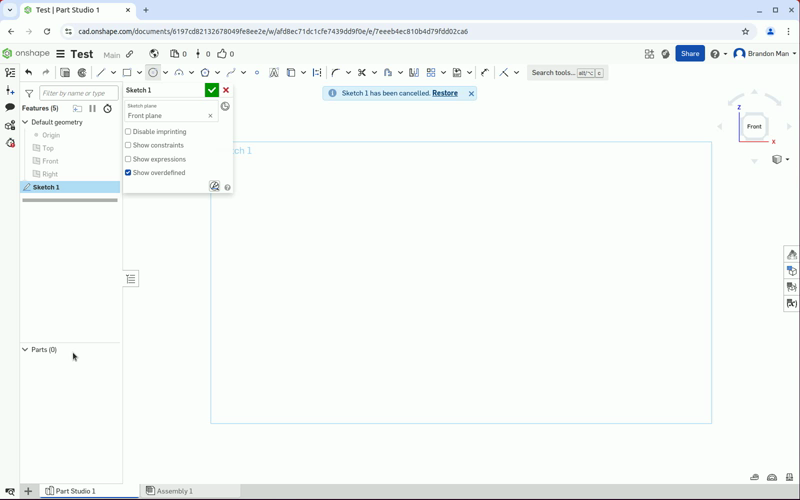
mouse_move(399, 233)
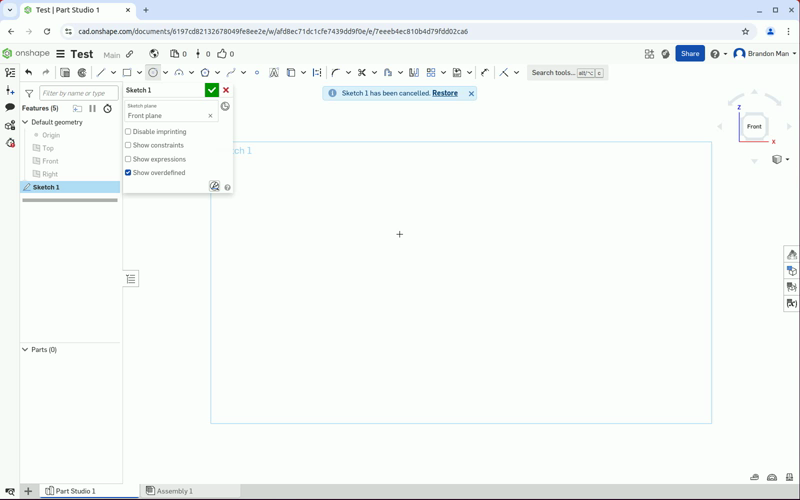
click(399, 233)
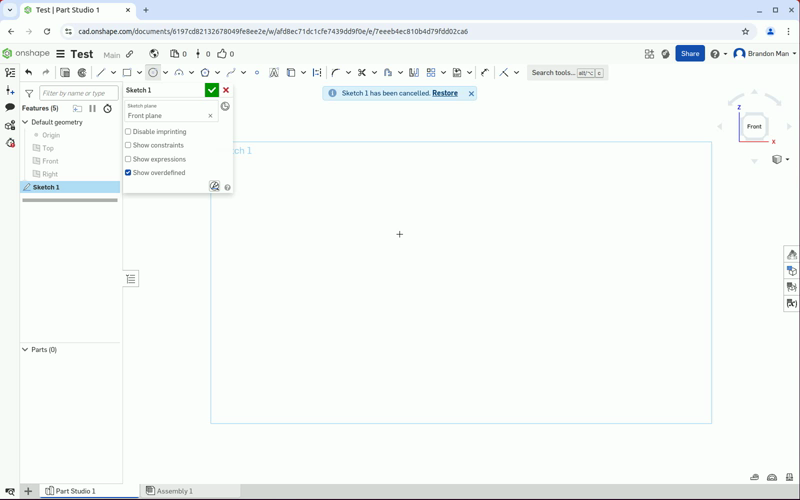
key_up(shift)
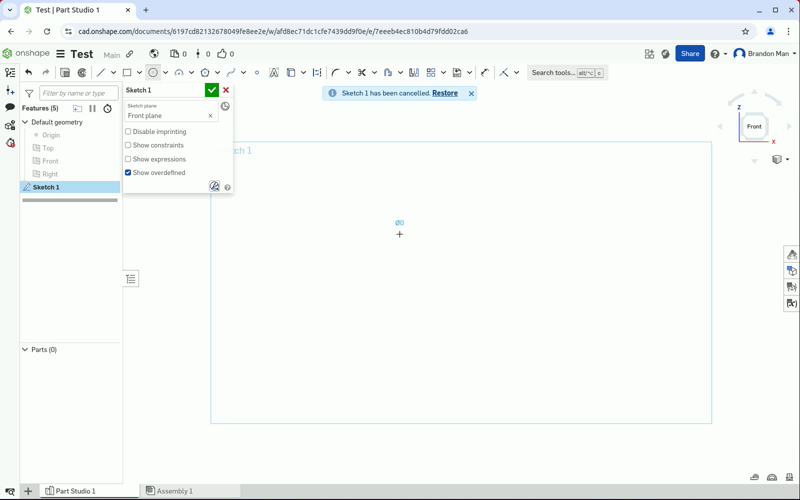
mouse_move(446, 233)
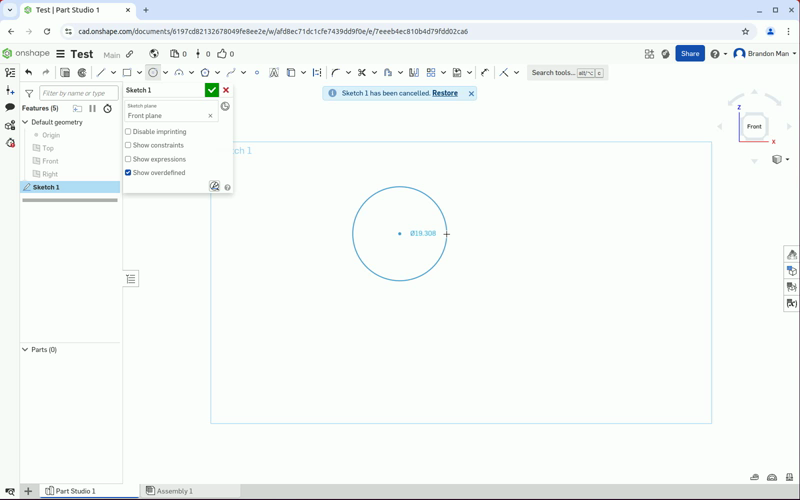
click(446, 233)
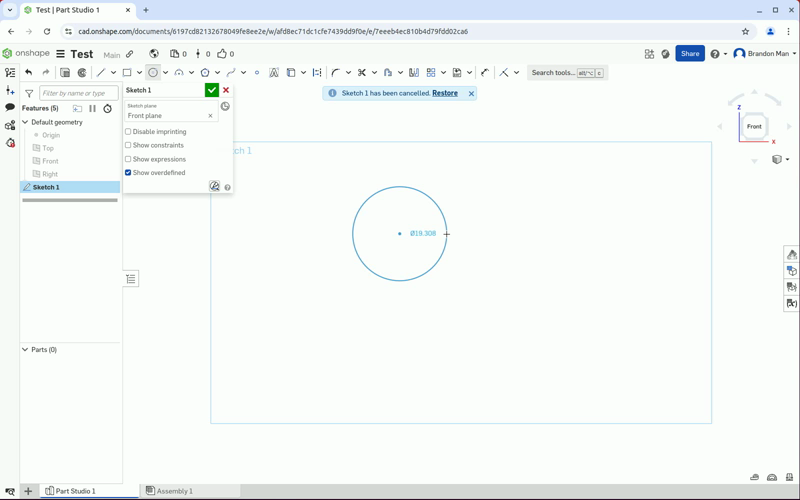
key(esc)
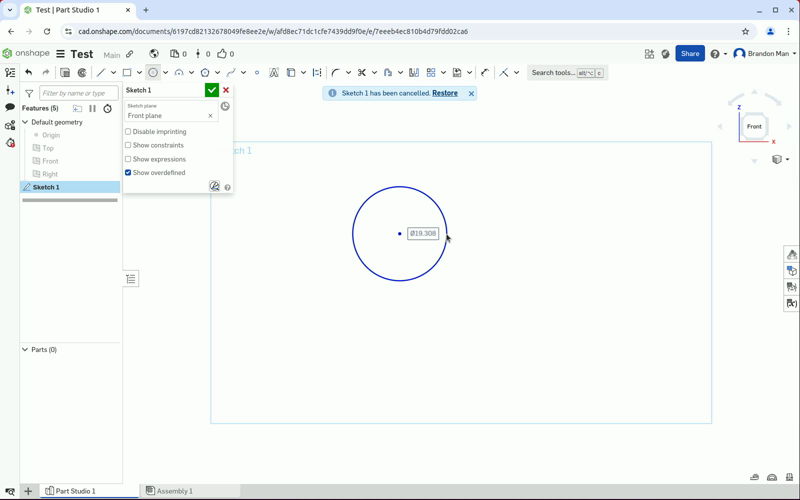
mouse_move(407, 203)
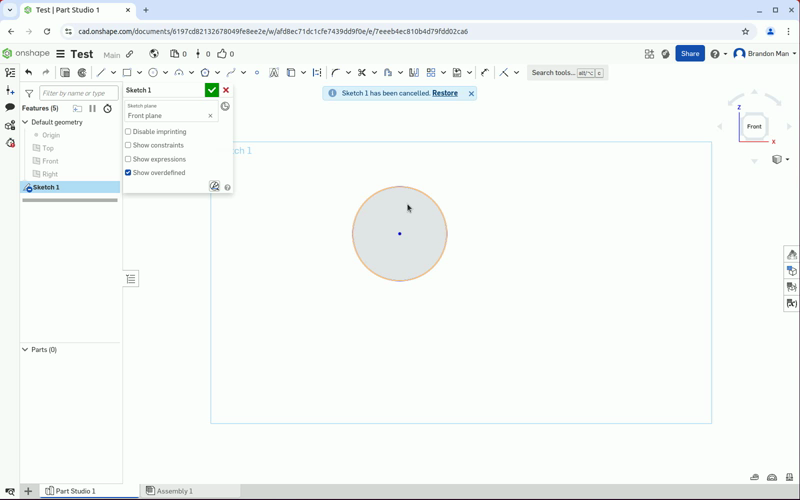
click(407, 203)
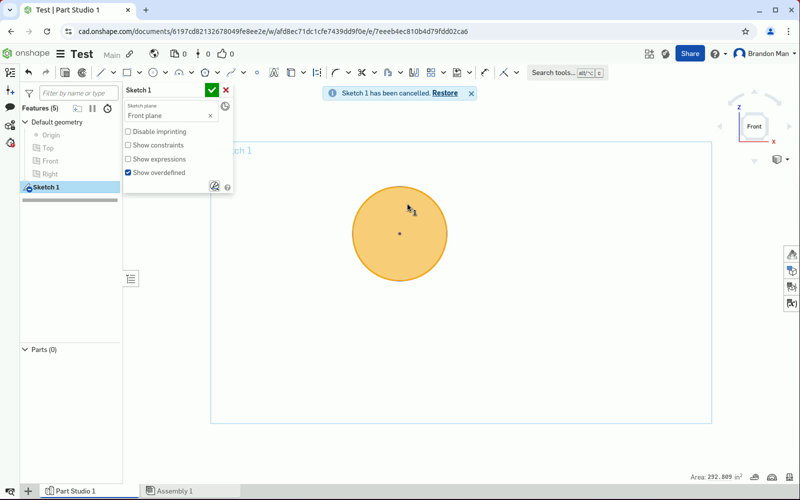
mouse_move(73, 352)
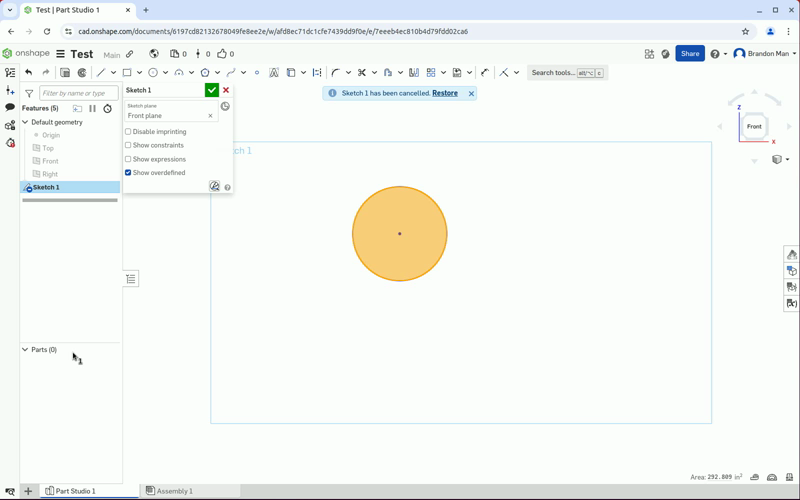
key(shift+y)
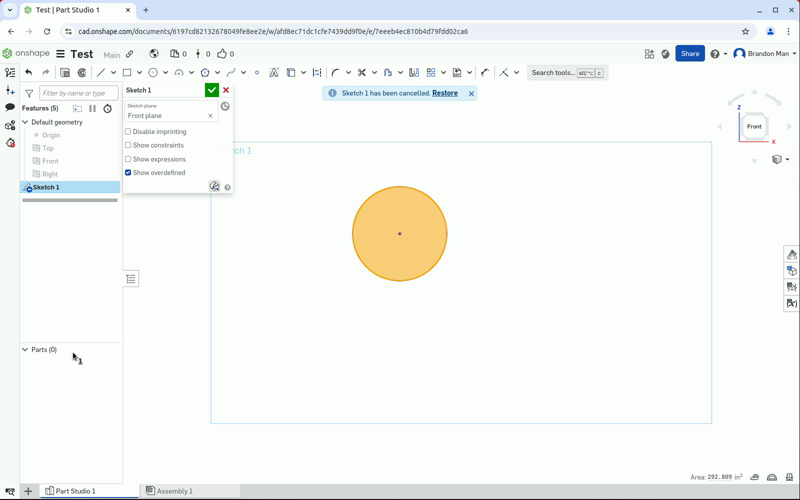
key(shift+e)
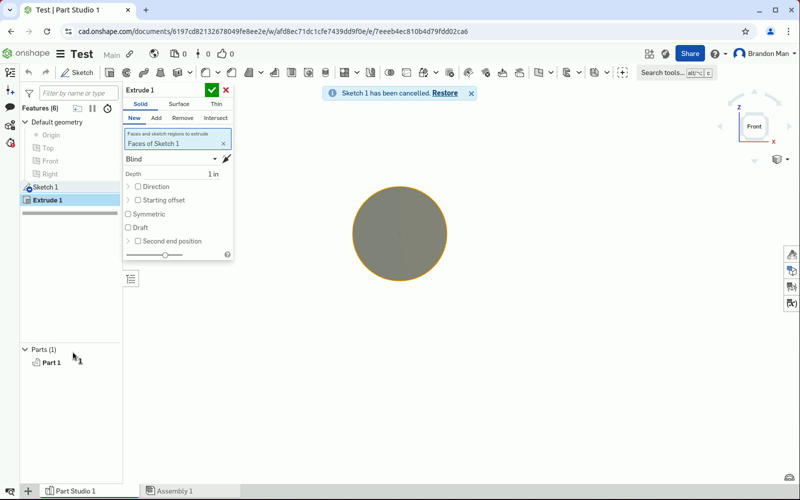
mouse_move(143, 106)
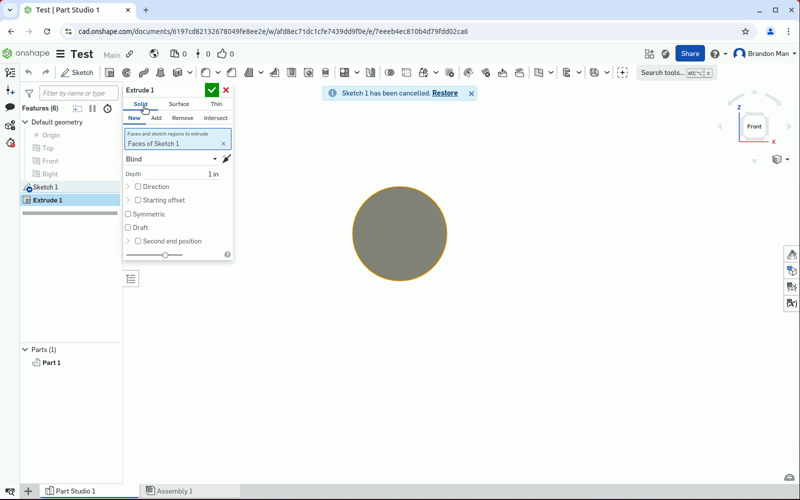
click(143, 106)
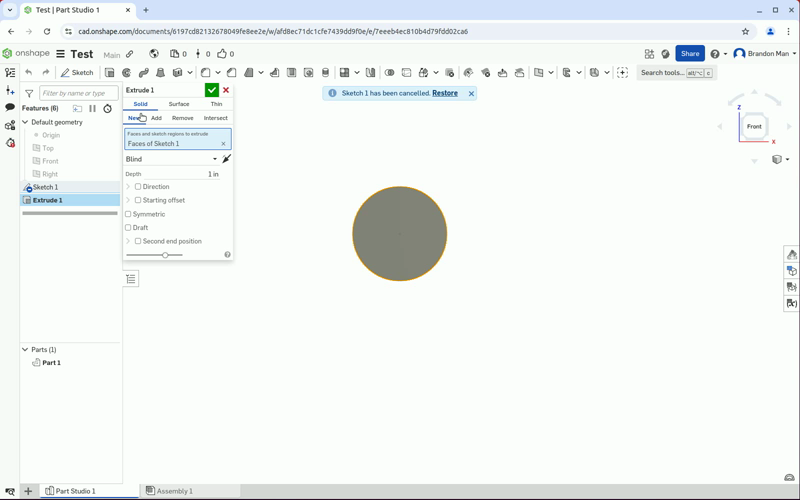
mouse_move(137, 120)
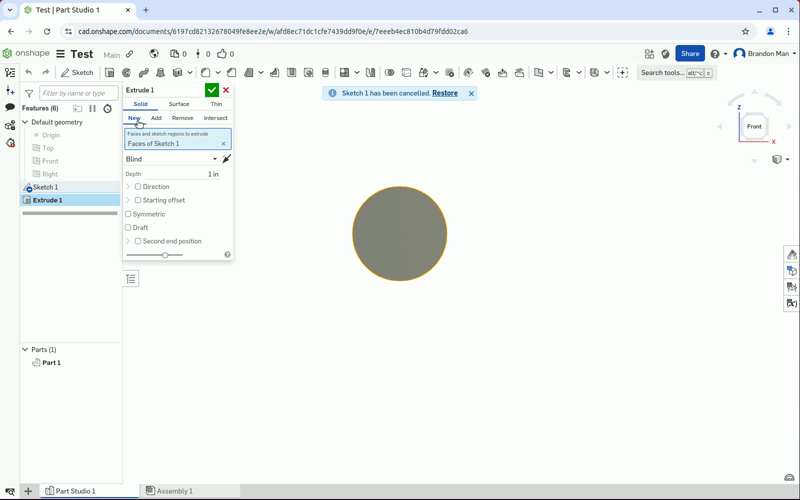
click(137, 120)
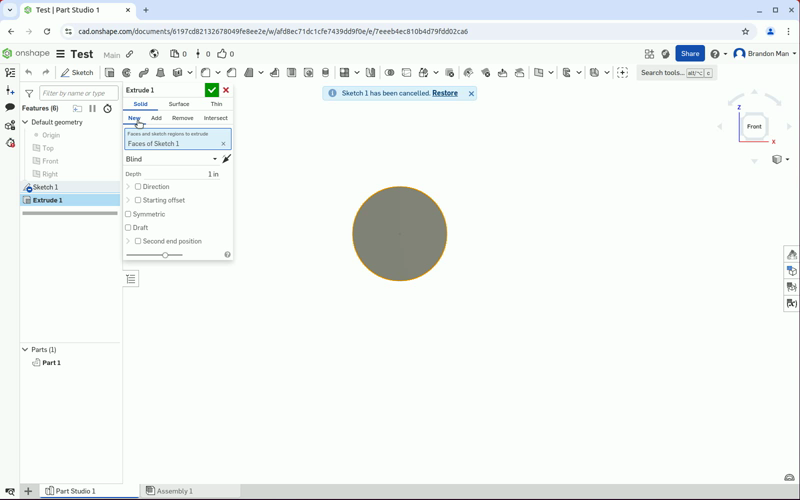
key(tab, 4)
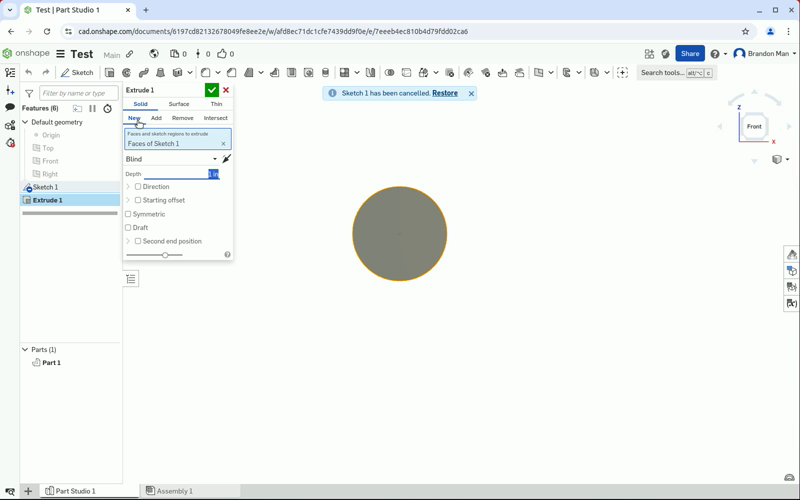
text(19.016)
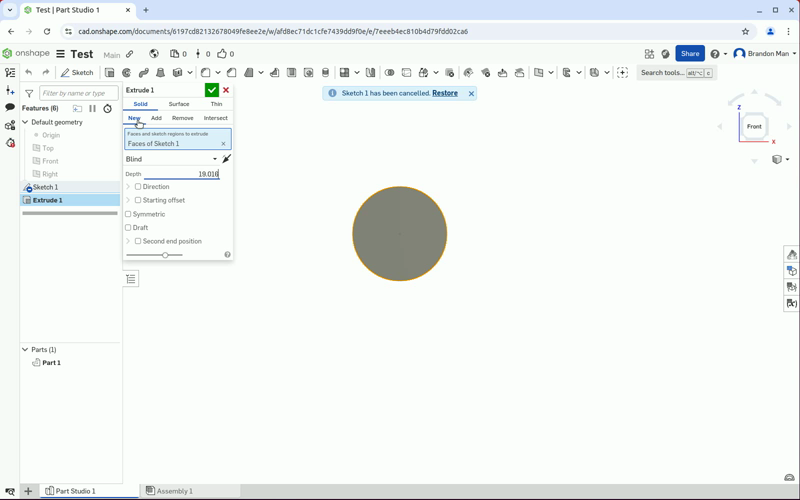
key(enter)
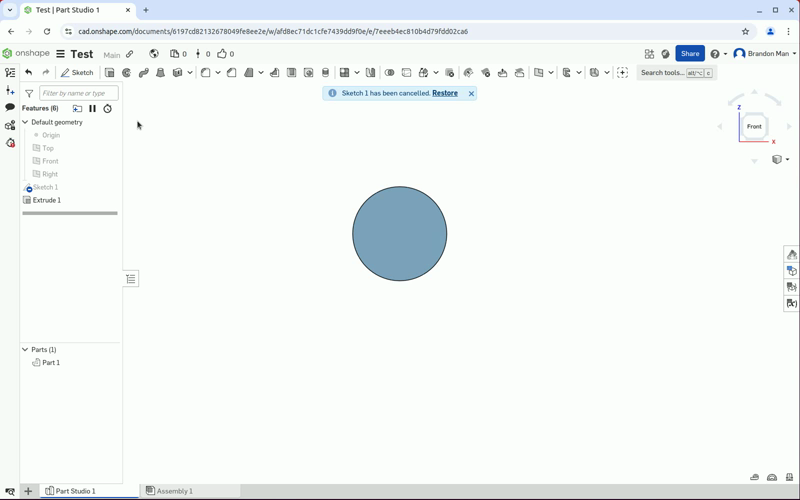
key(shift+h)
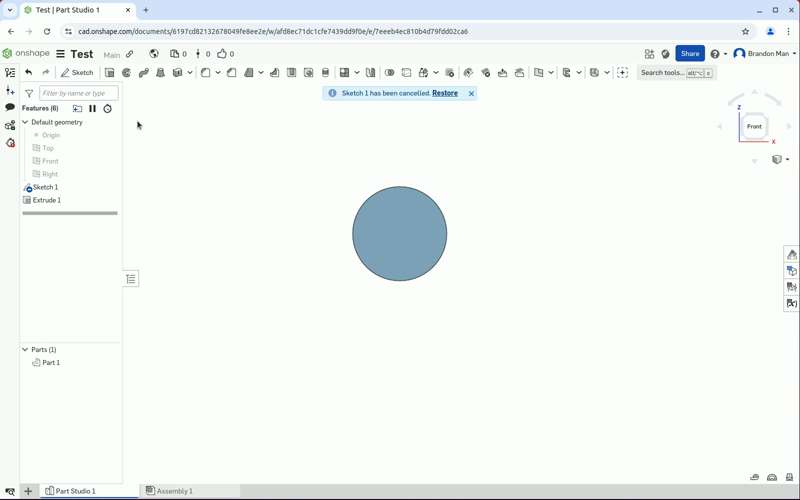
key(shift+h)
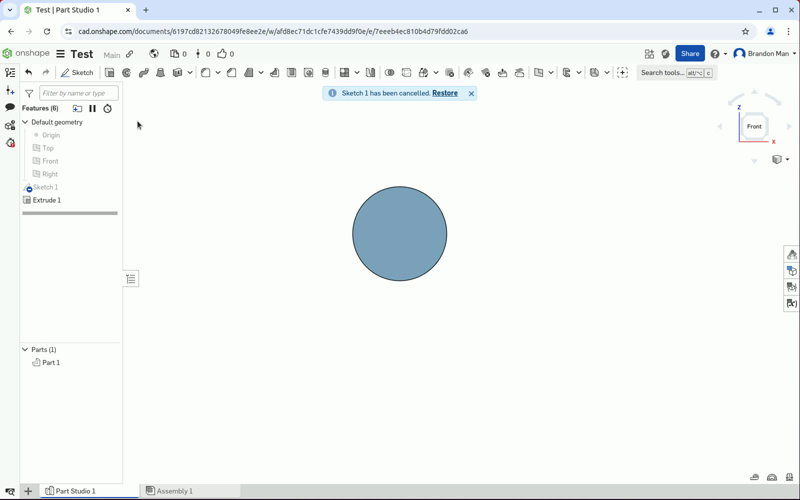
mouse_move(73, 189)
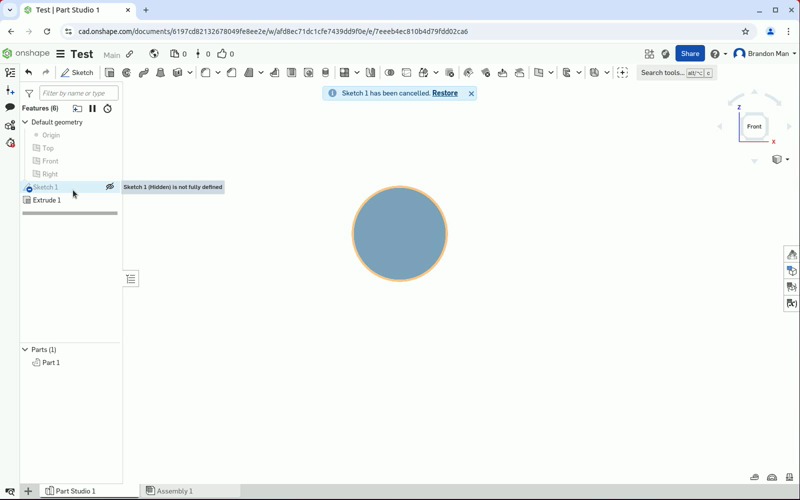
click(73, 189)
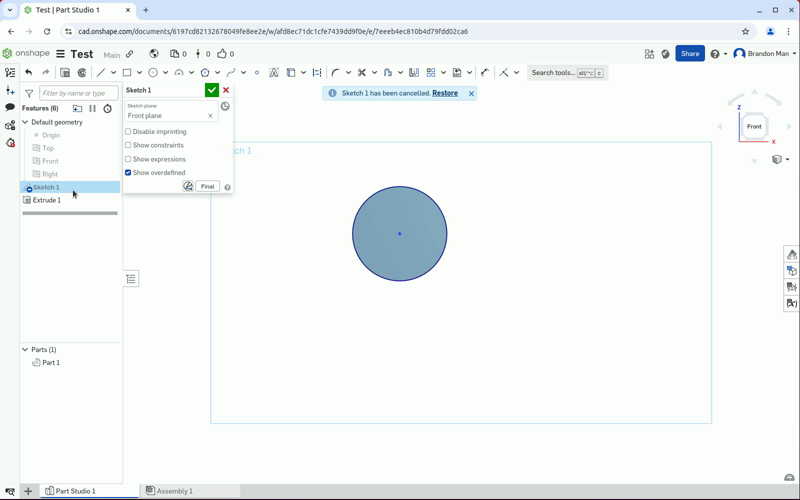
mouse_move(229, 92)
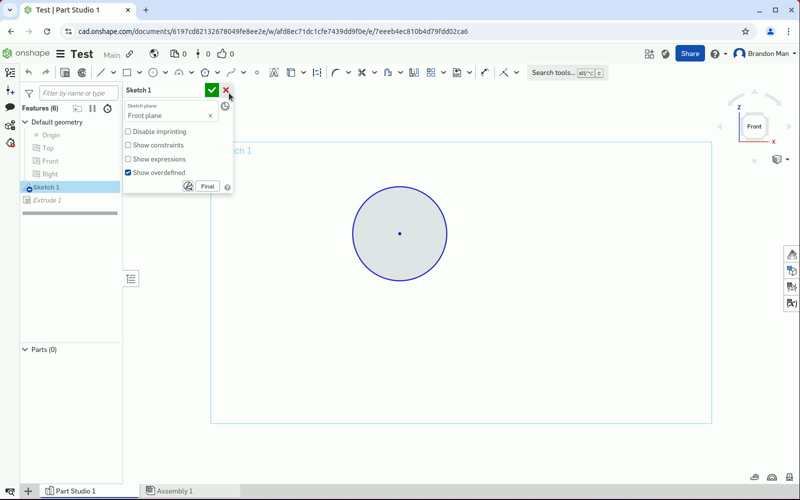
click(229, 92)
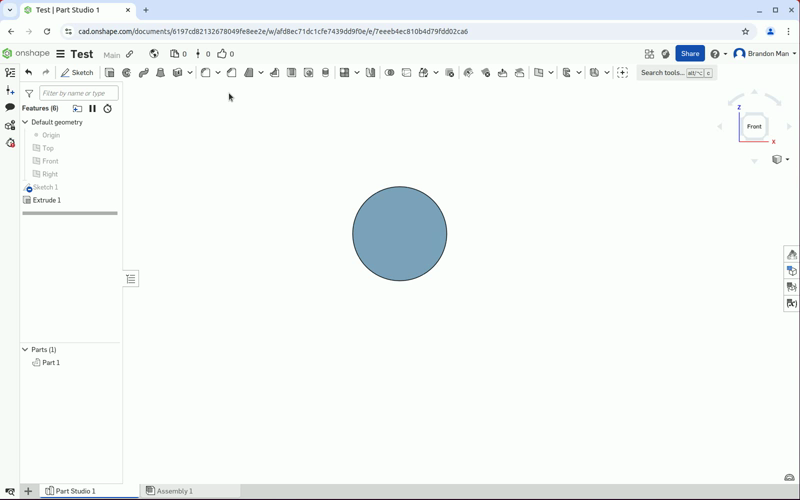
mouse_move(541, 75)
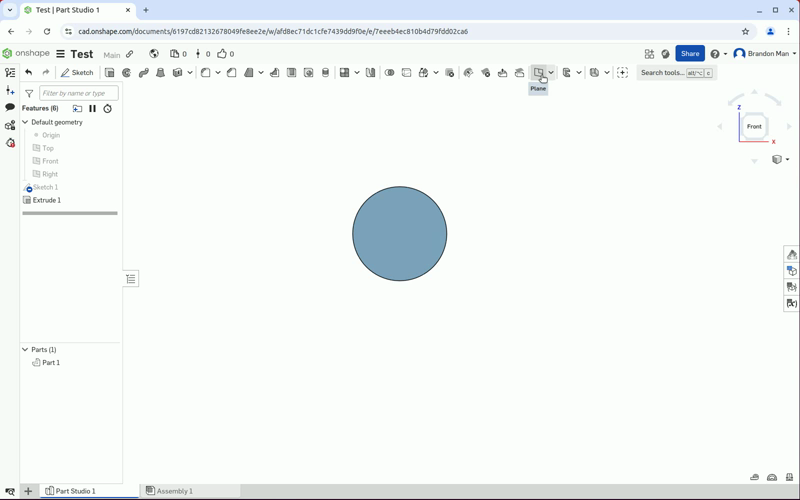
click(541, 75)
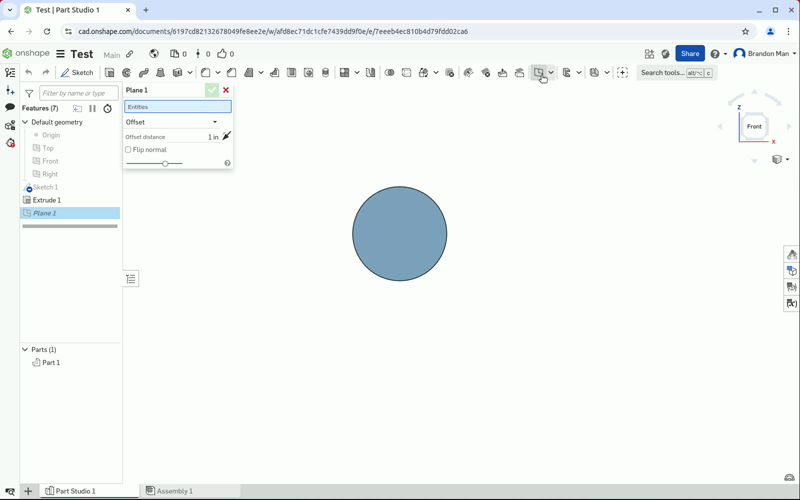
mouse_move(73, 163)
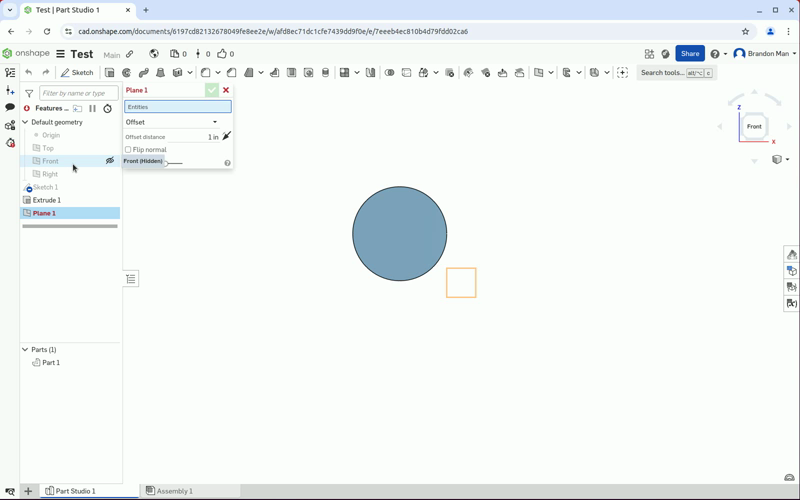
click(73, 163)
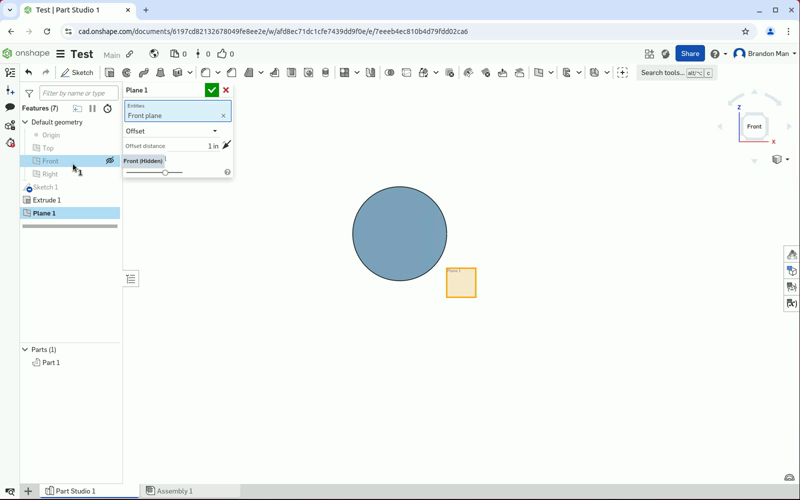
key(tab, 2)
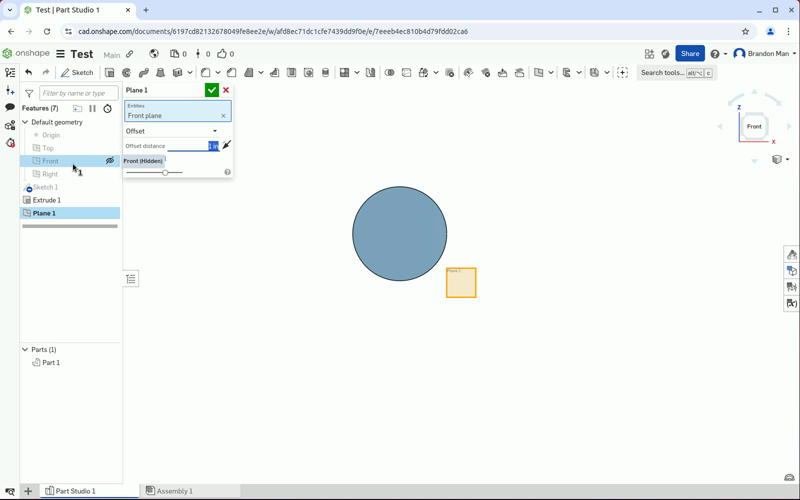
text(19.01)
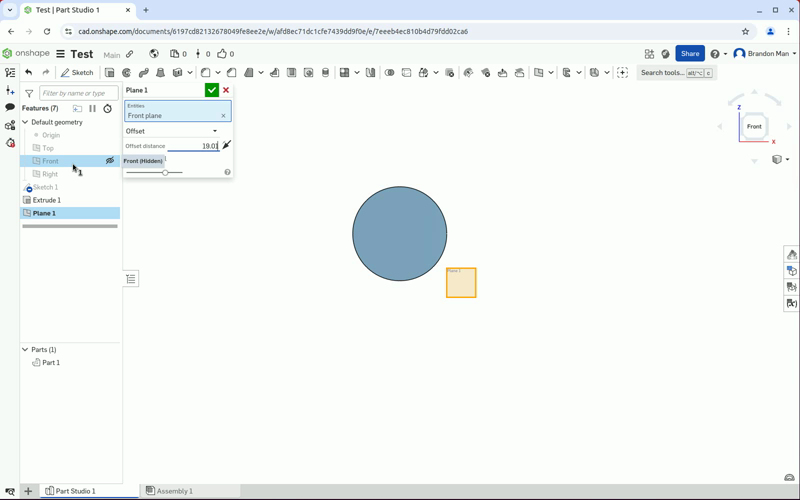
key(enter, 2)
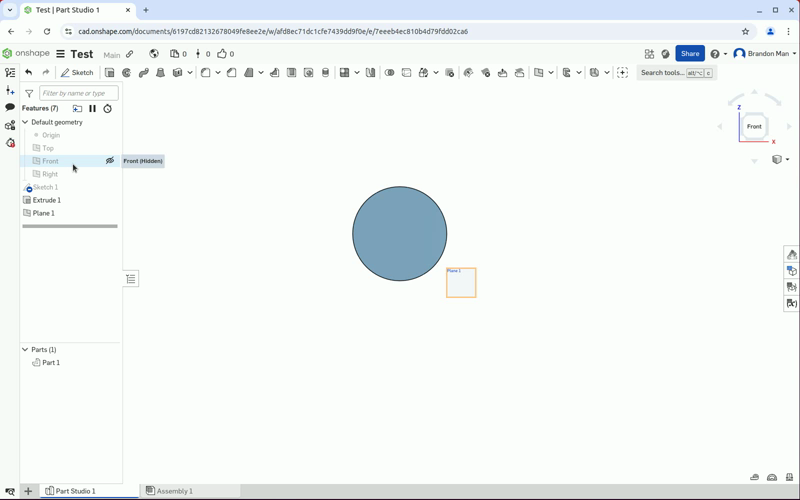
key(shift+s)
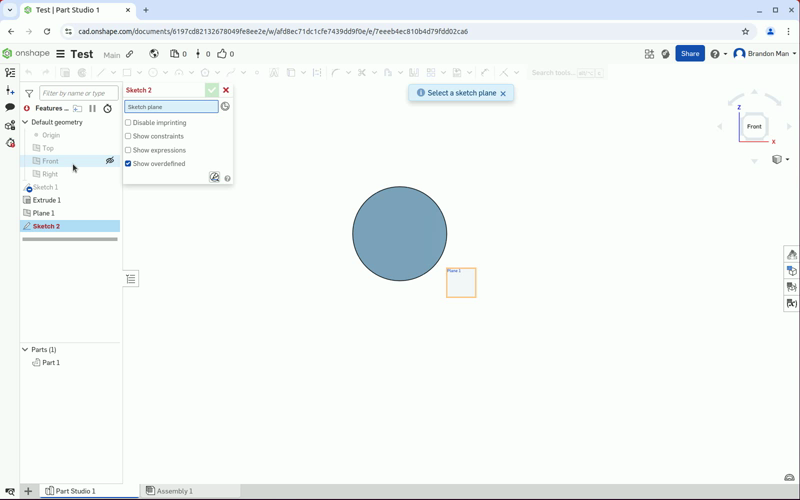
mouse_move(73, 215)
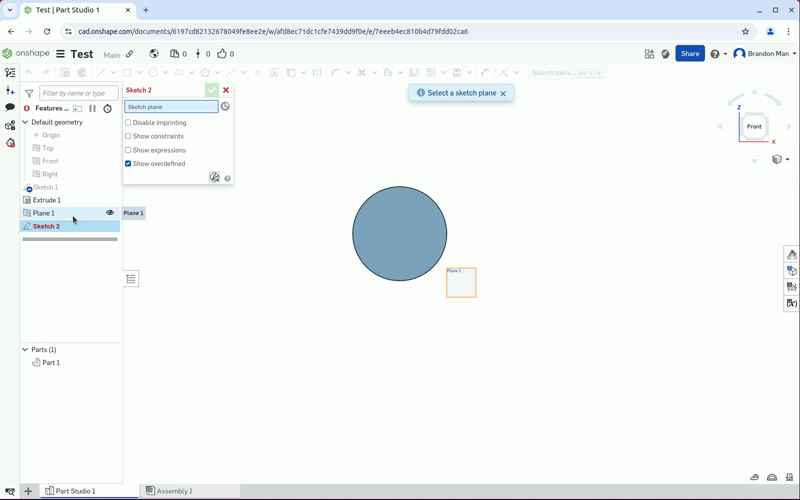
click(73, 215)
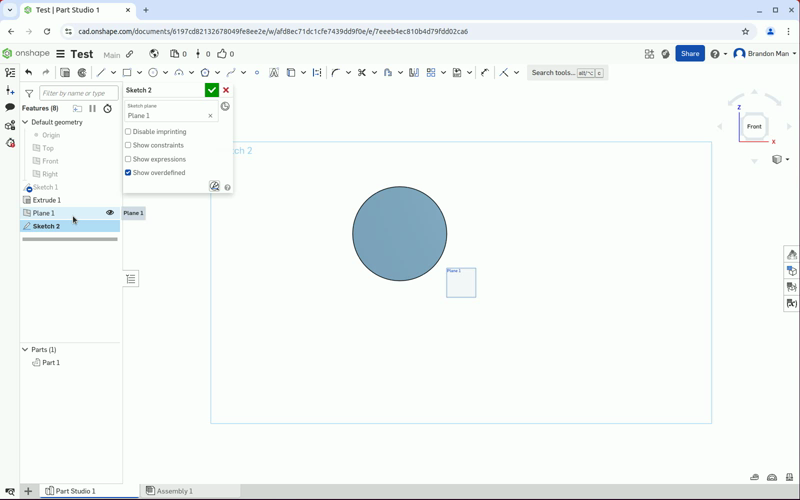
mouse_move(73, 352)
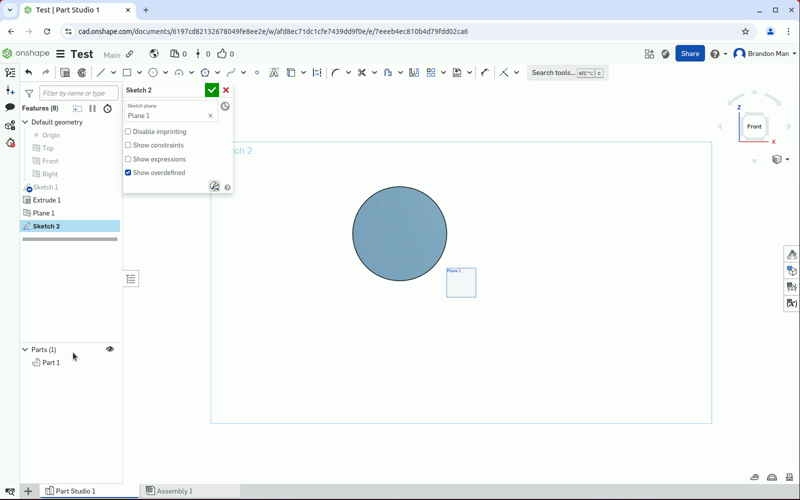
key(y)
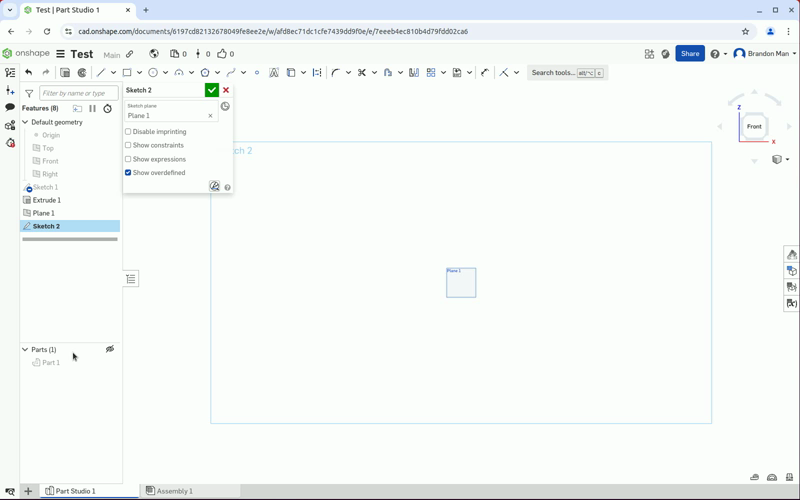
key(c)
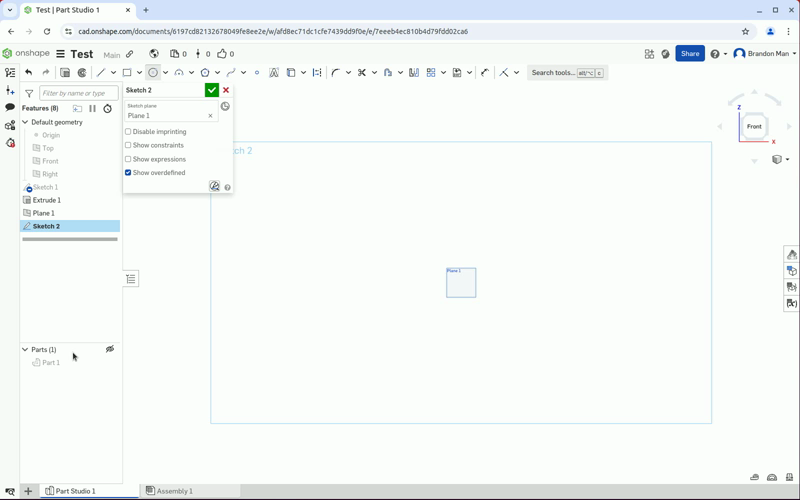
key_down(shift)
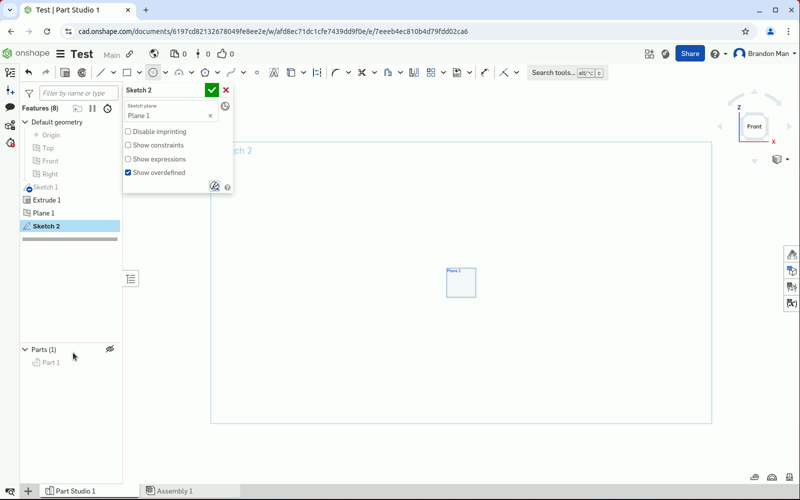
mouse_move(399, 233)
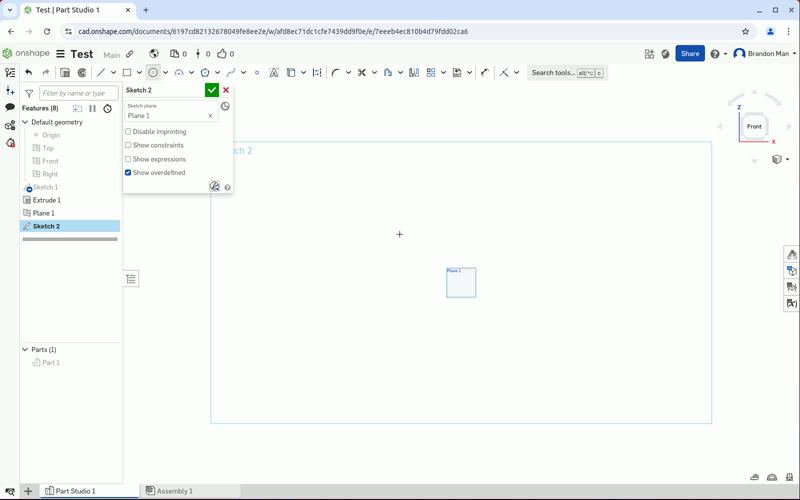
click(399, 233)
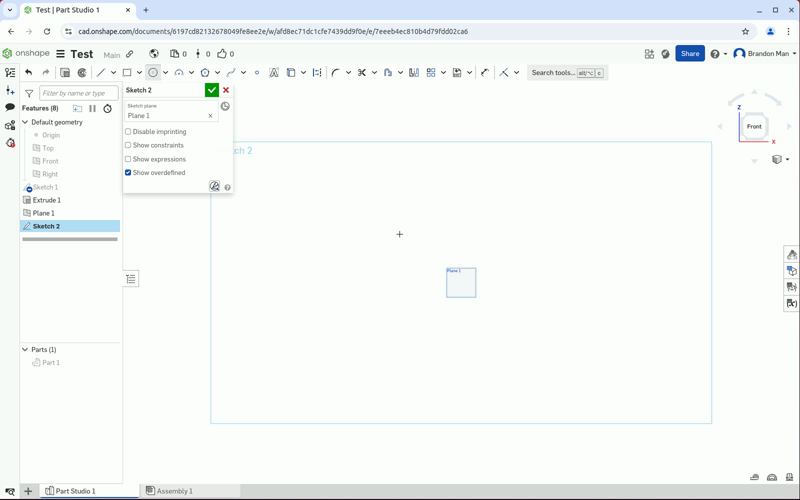
key_up(shift)
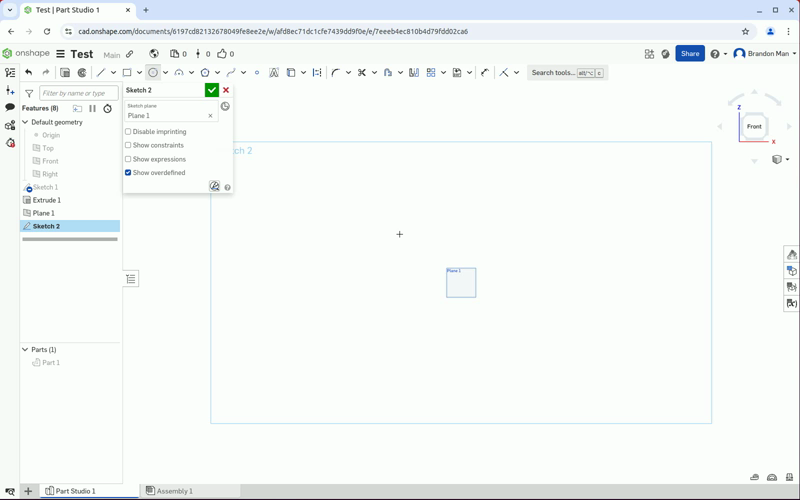
mouse_move(451, 233)
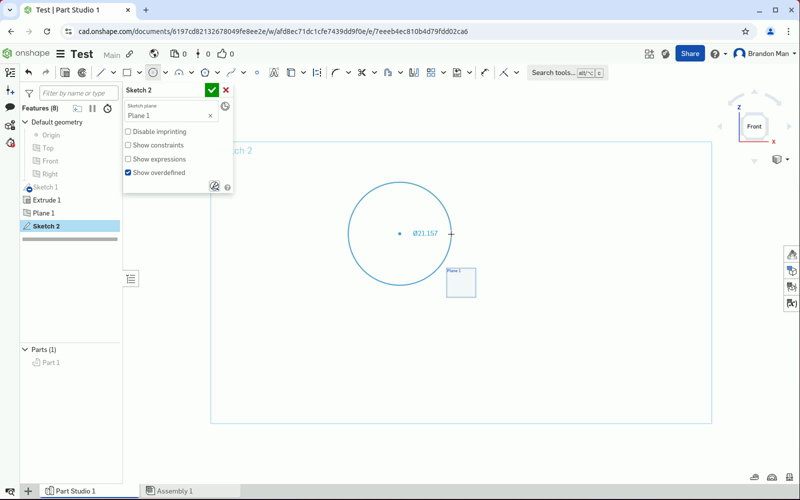
click(451, 233)
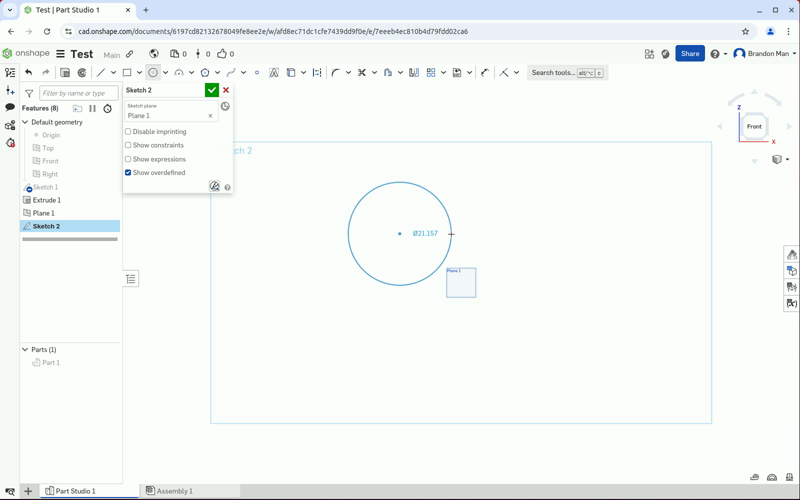
key(esc)
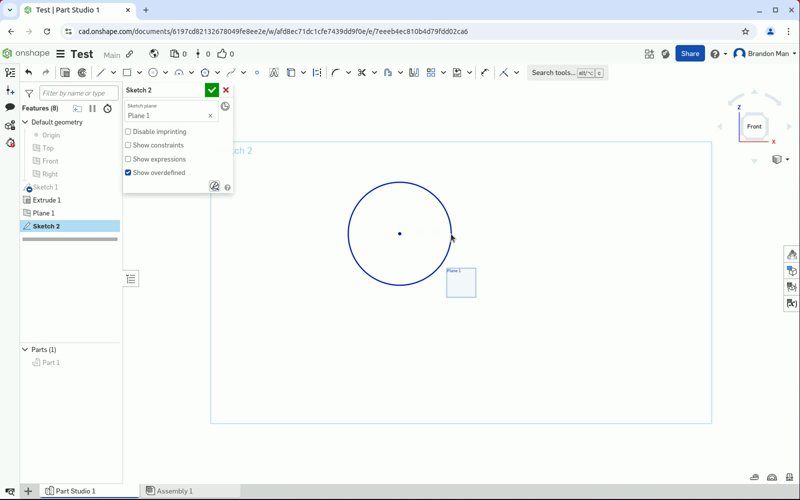
key(c)
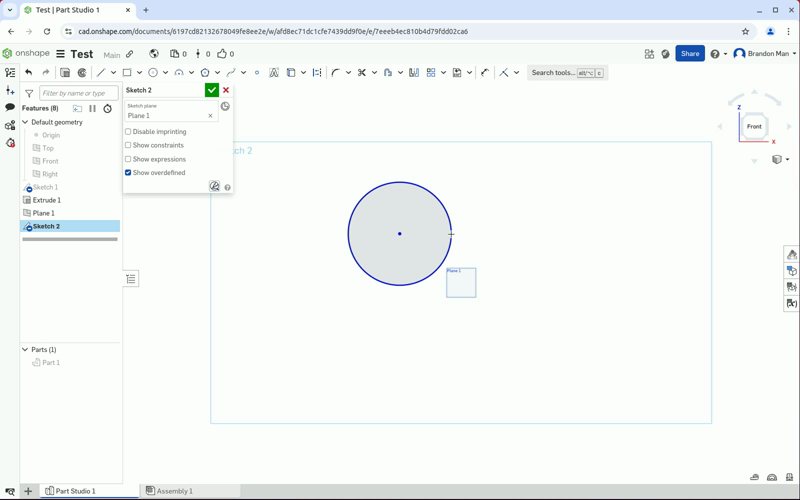
key_down(shift)
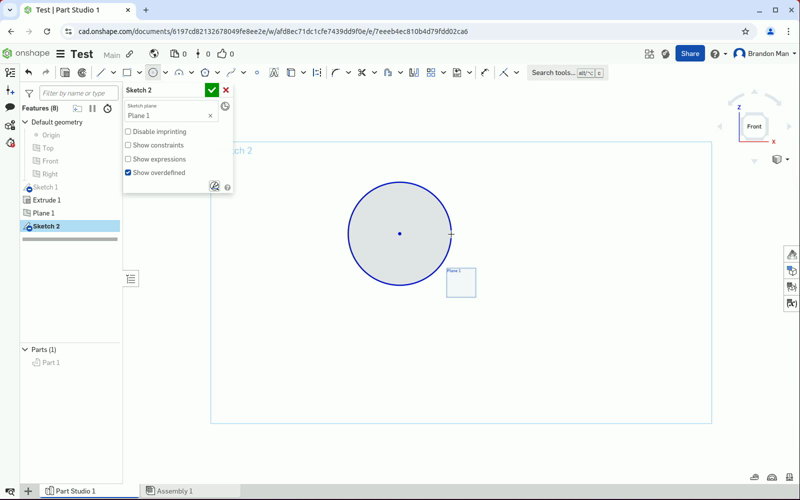
mouse_move(399, 233)
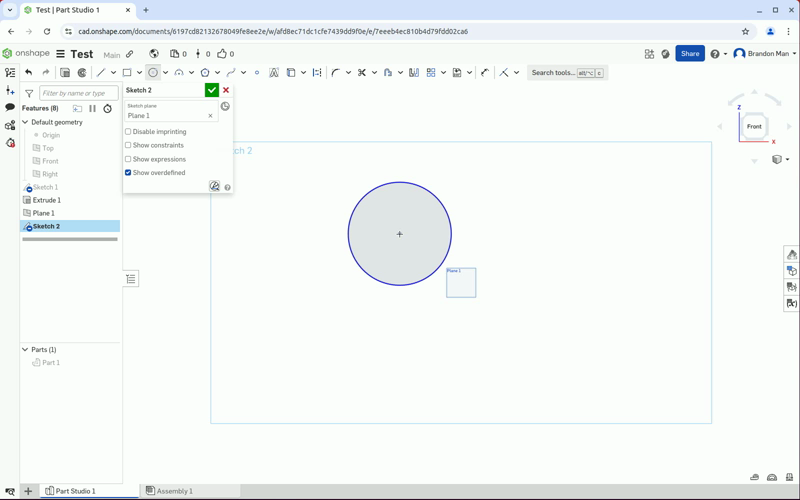
click(399, 233)
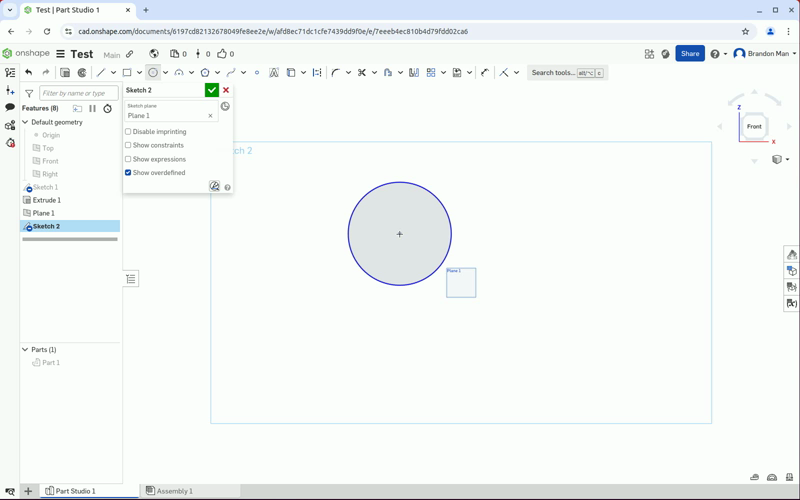
key_up(shift)
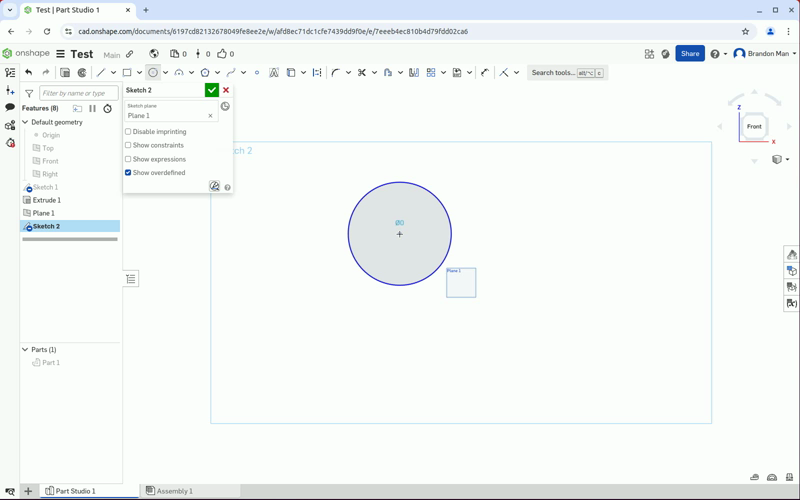
mouse_move(446, 233)
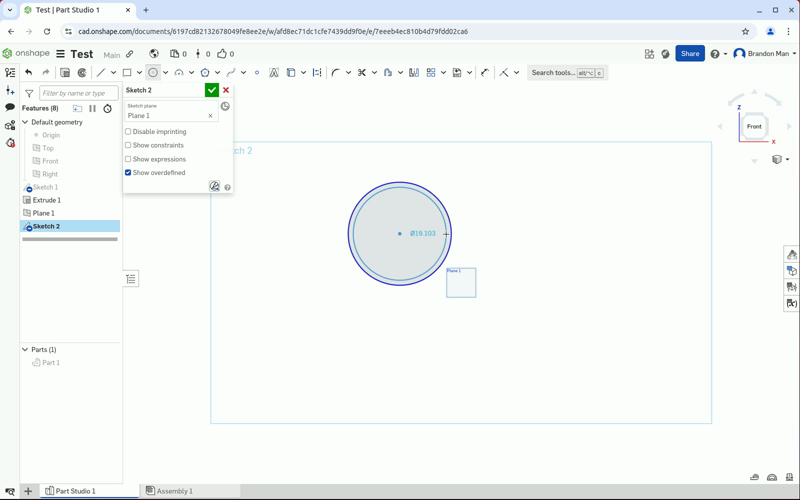
click(446, 233)
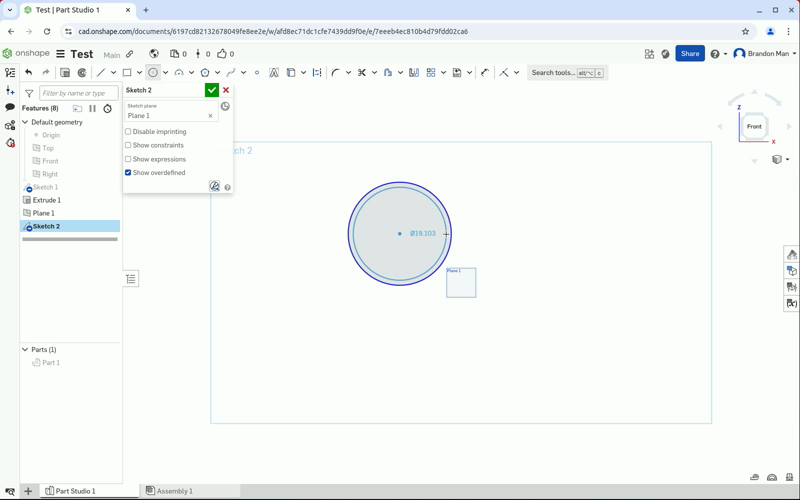
key(esc)
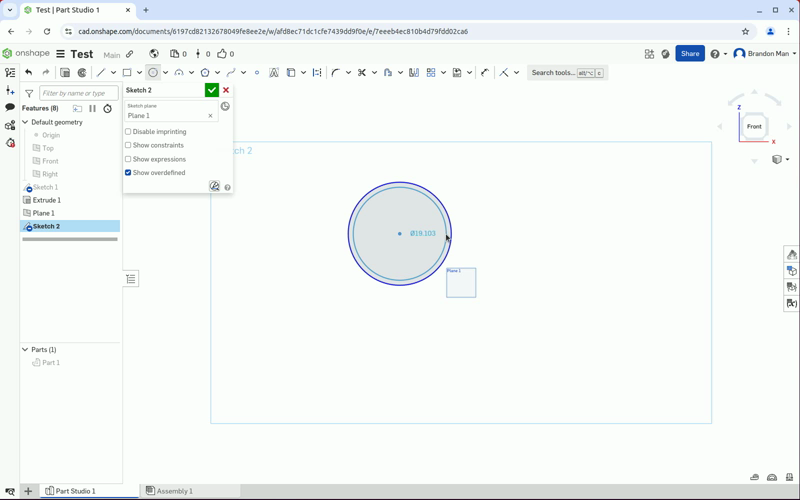
mouse_move(427, 191)
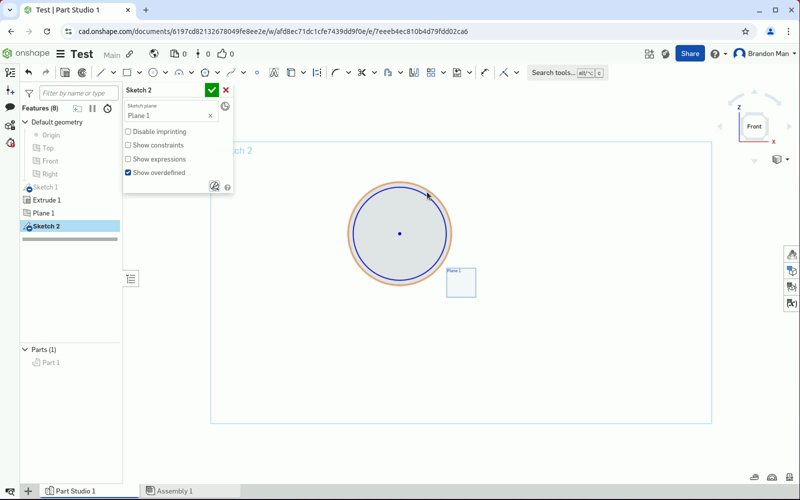
scroll(6)
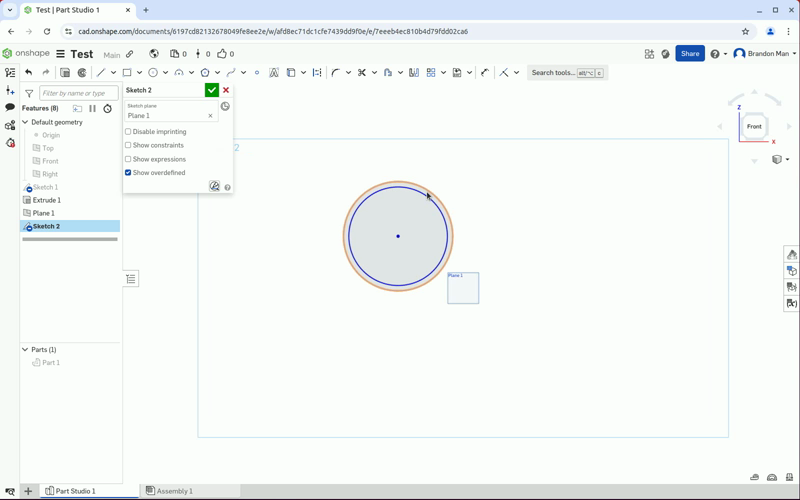
scroll(6)
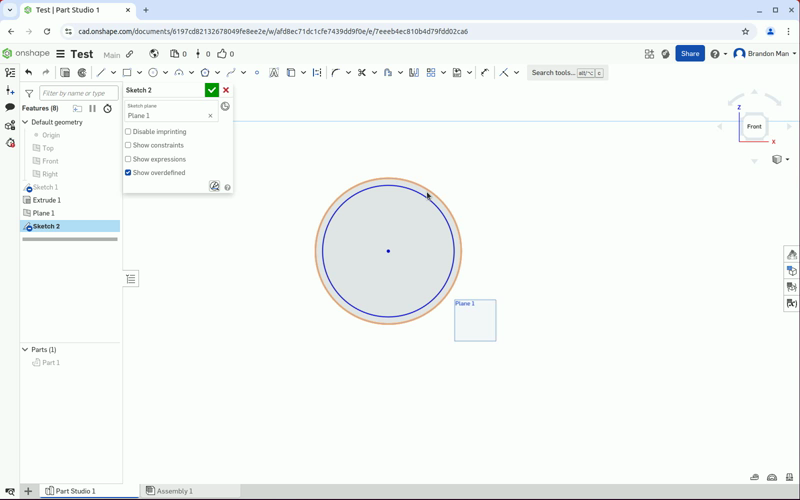
scroll(6)
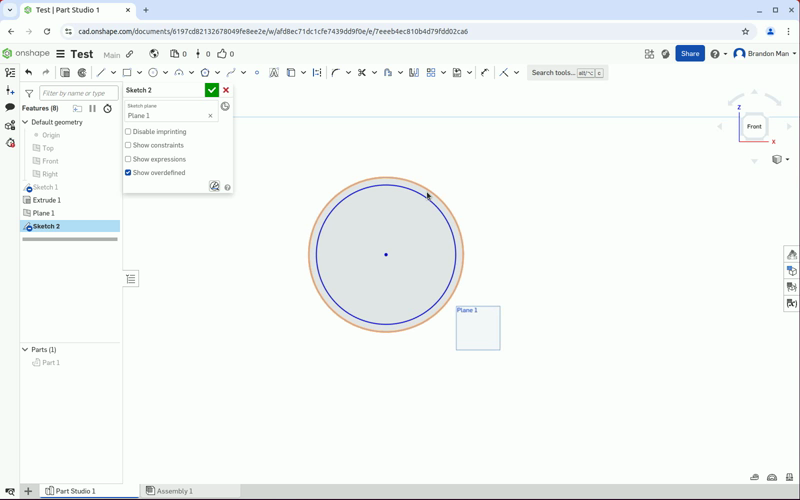
scroll(6)
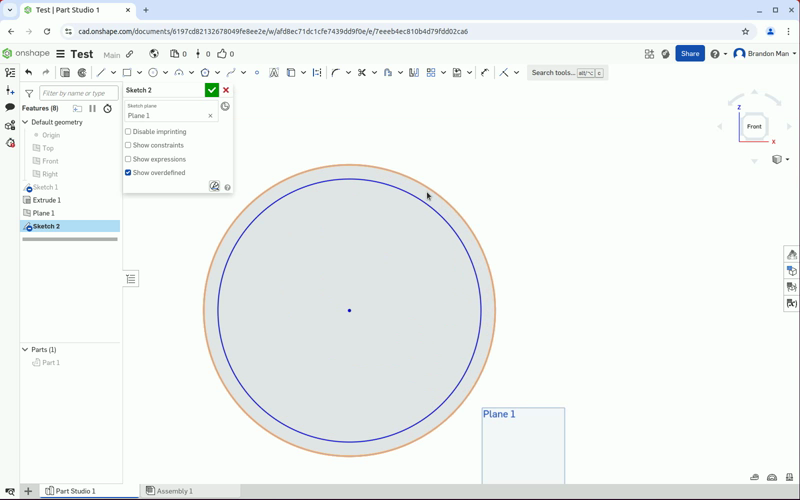
scroll(6)
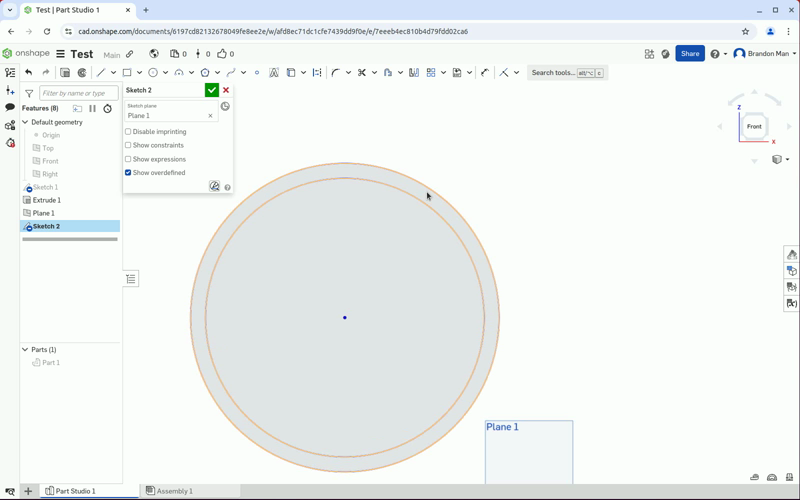
scroll(6)
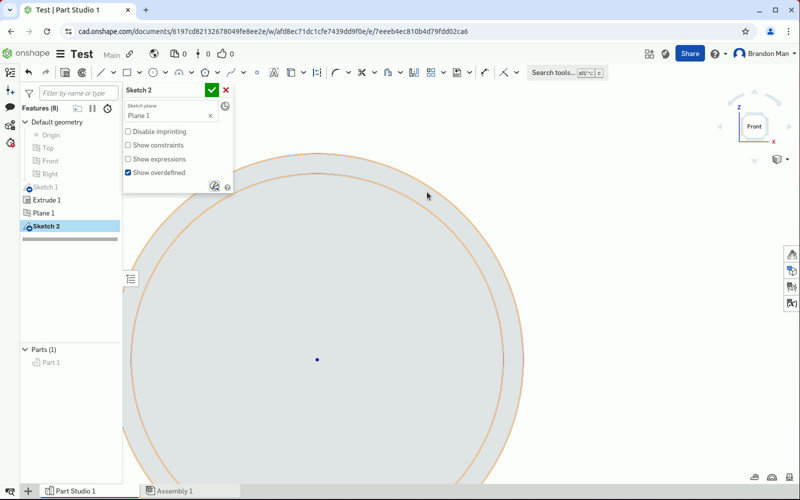
scroll(6)
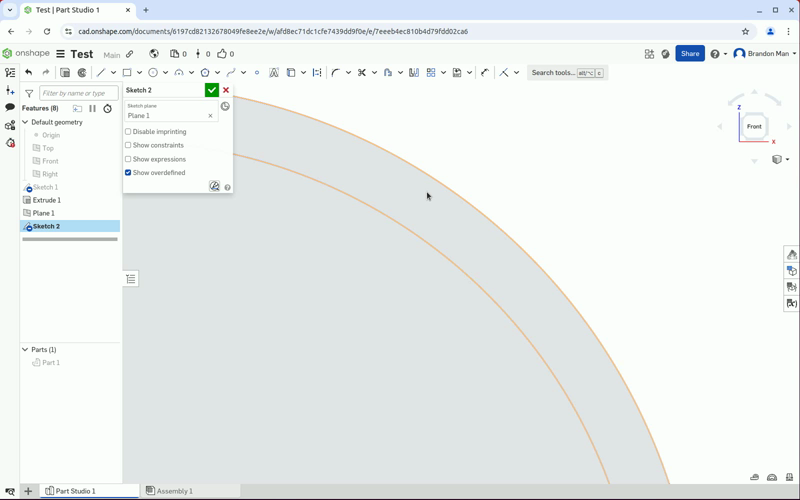
click(427, 191)
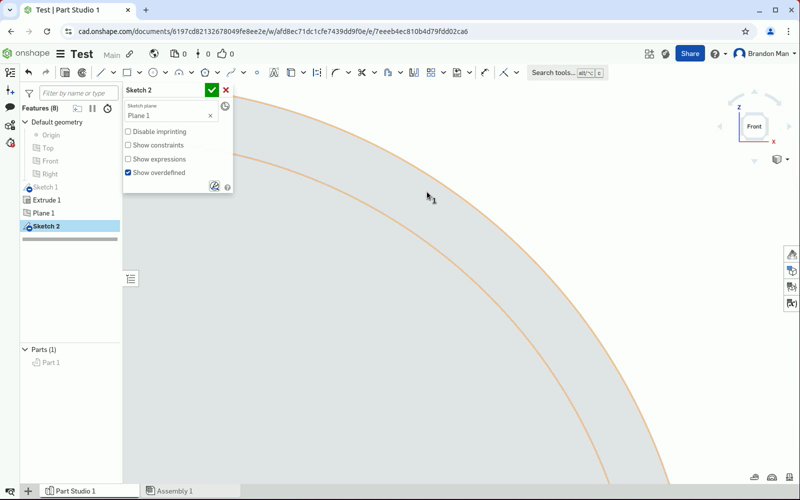
scroll(-6)
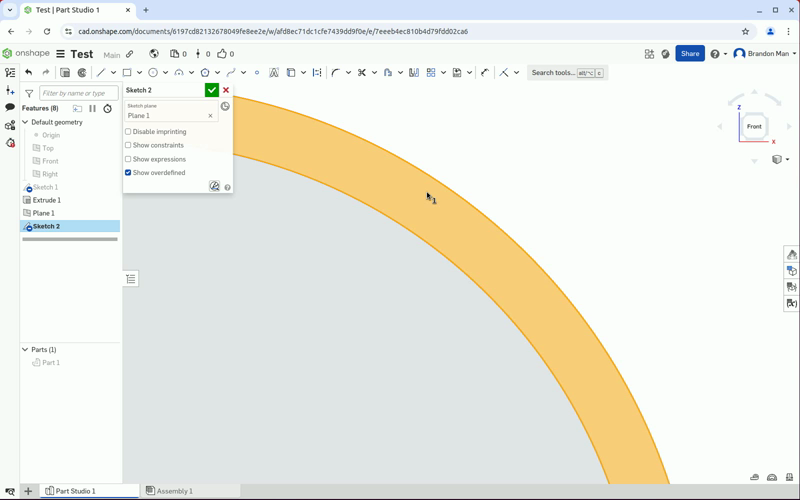
scroll(-6)
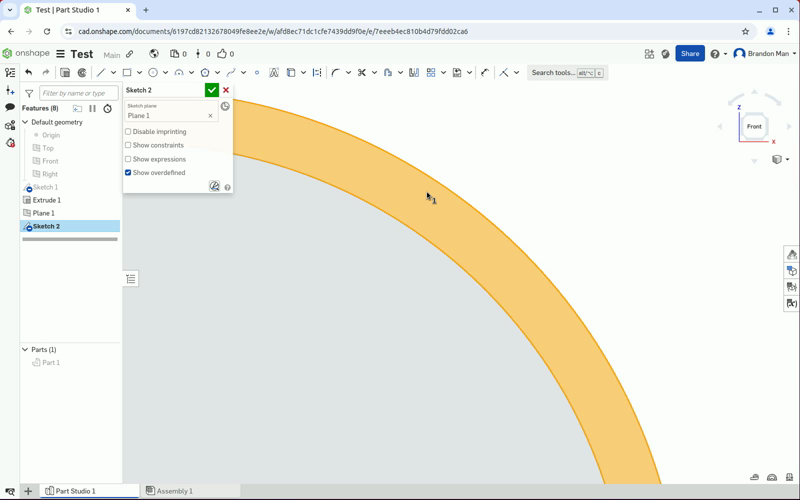
scroll(-6)
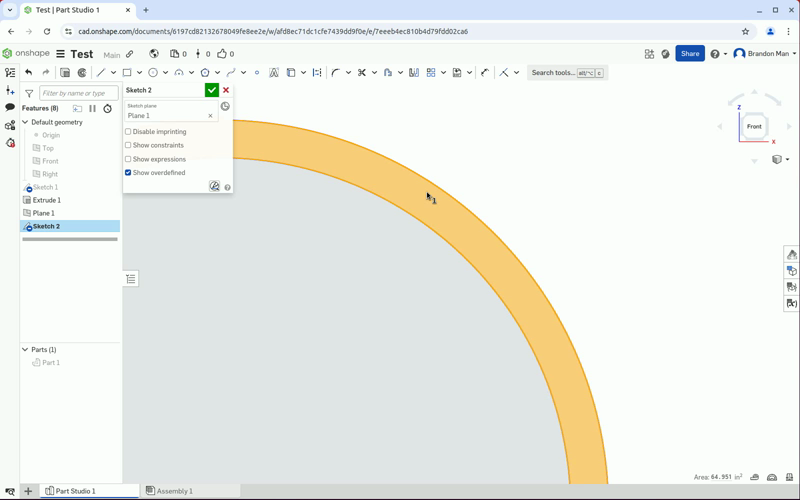
scroll(-6)
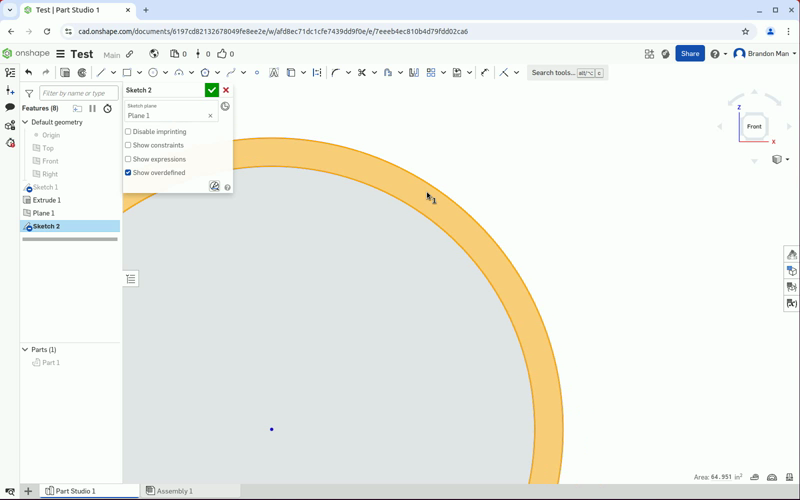
scroll(-6)
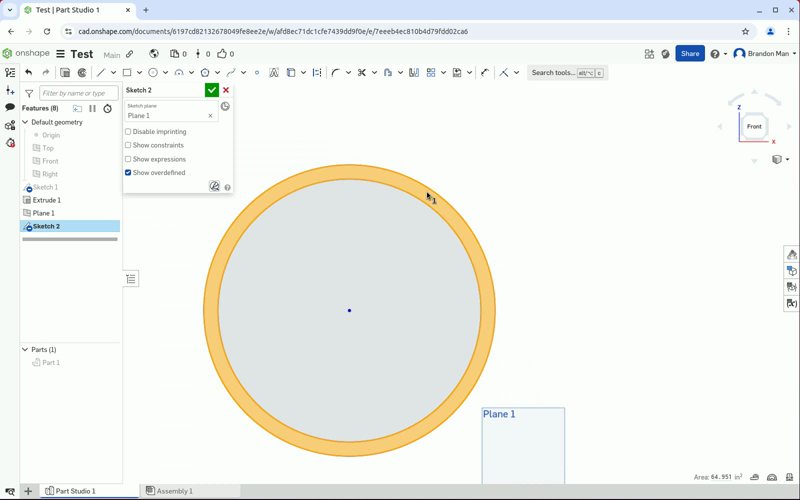
scroll(-6)
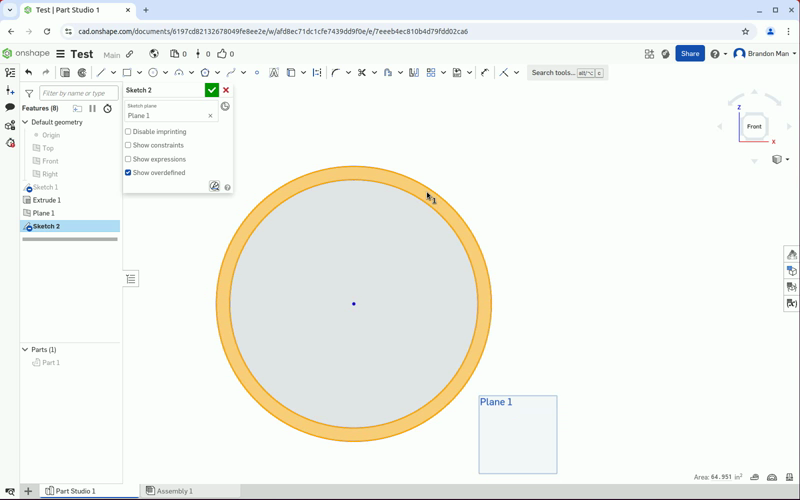
scroll(-6)
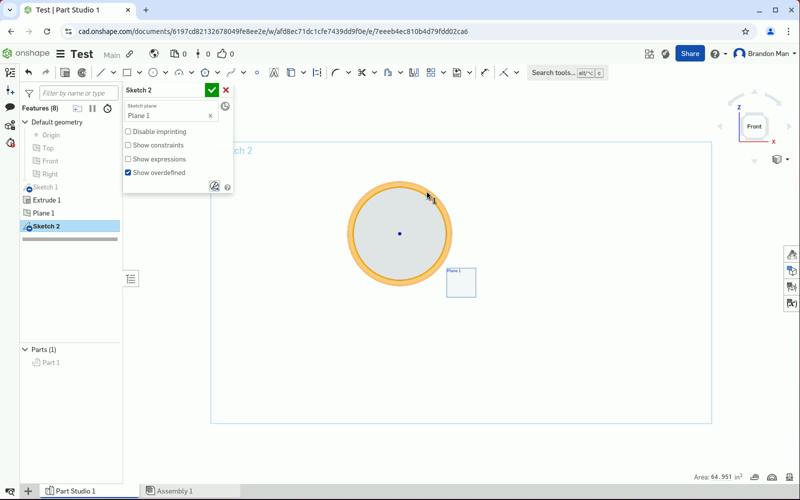
mouse_move(73, 352)
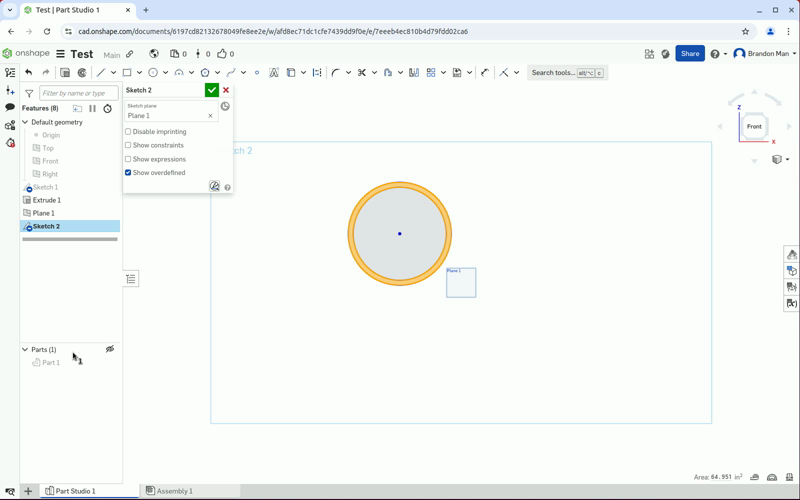
key(shift+y)
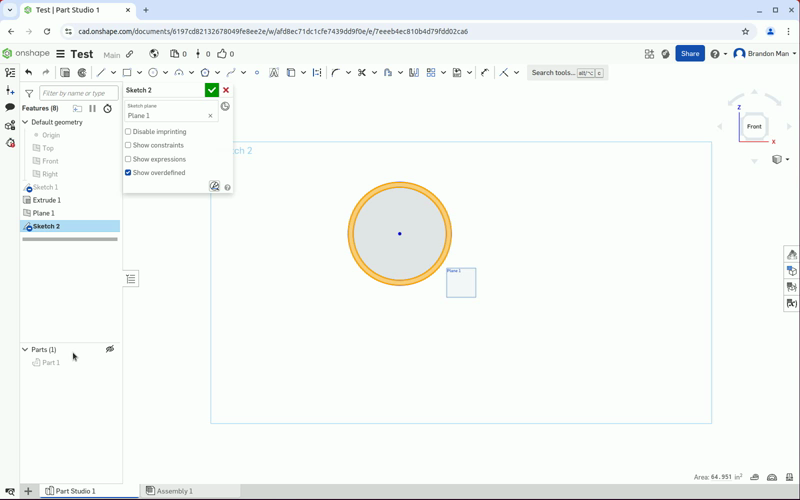
key(shift+e)
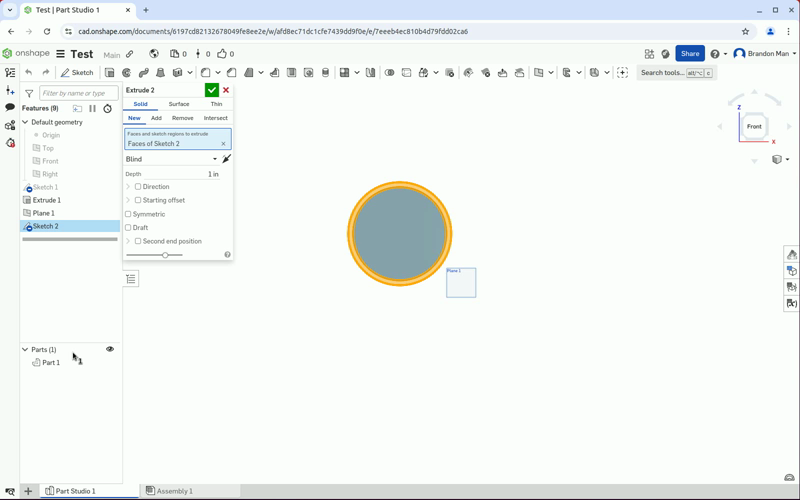
mouse_move(143, 106)
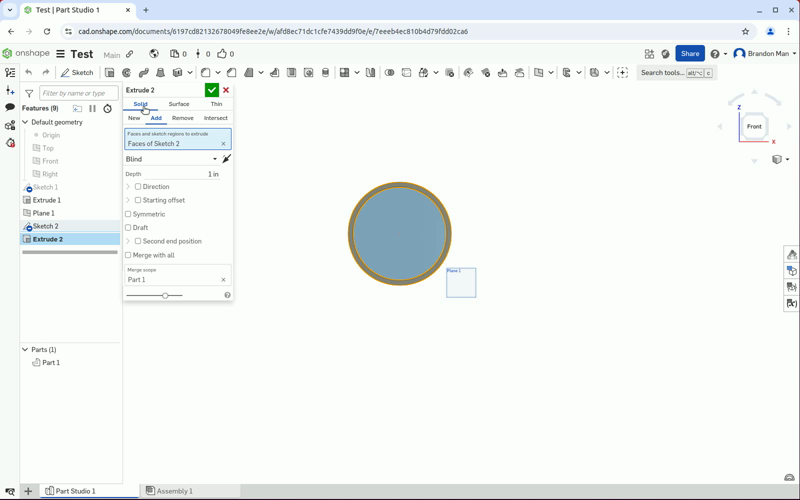
click(143, 106)
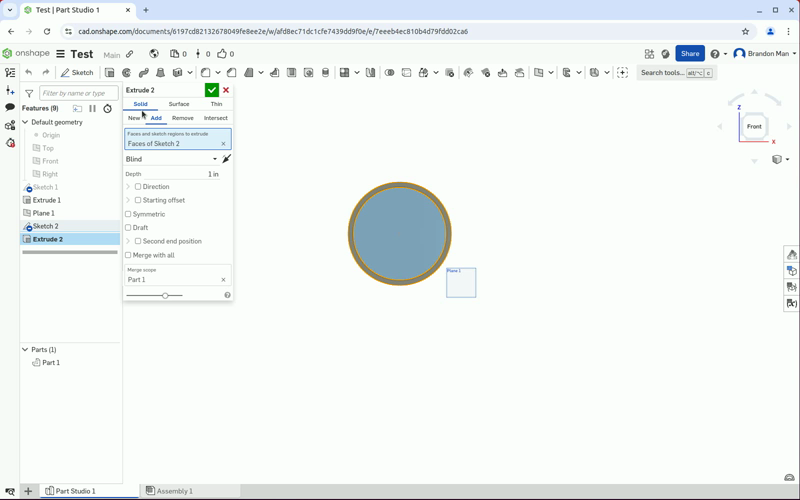
mouse_move(137, 120)
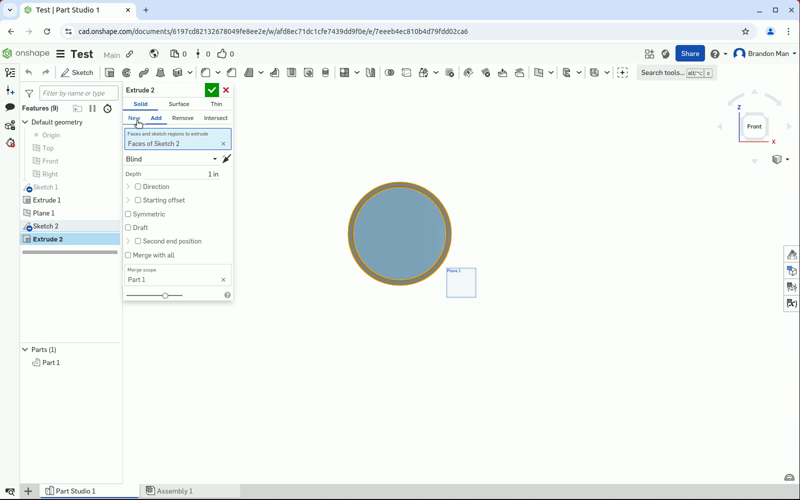
click(137, 120)
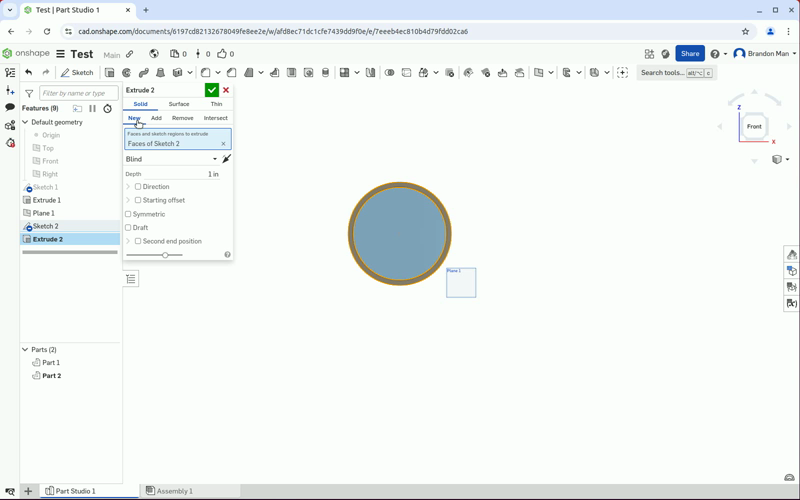
key(tab, 4)
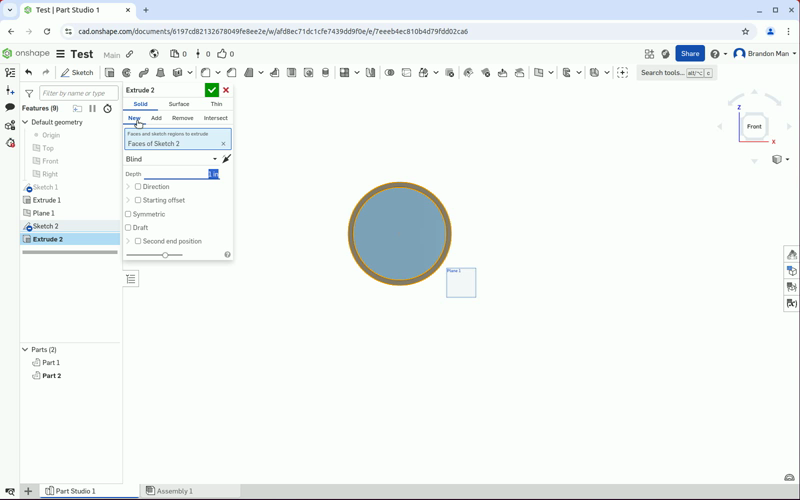
text(-1.926)
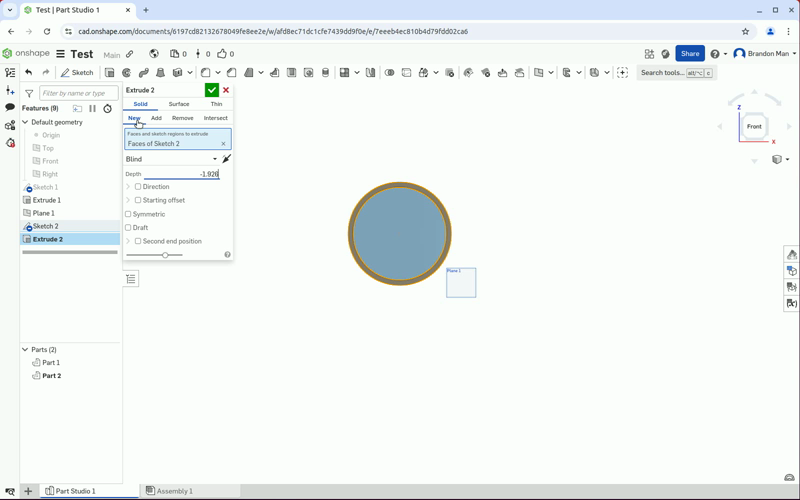
key(enter)
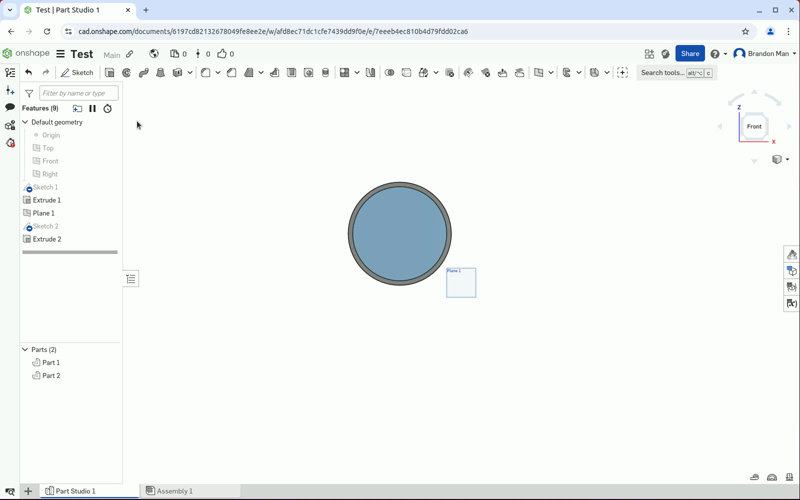
key(shift+h)
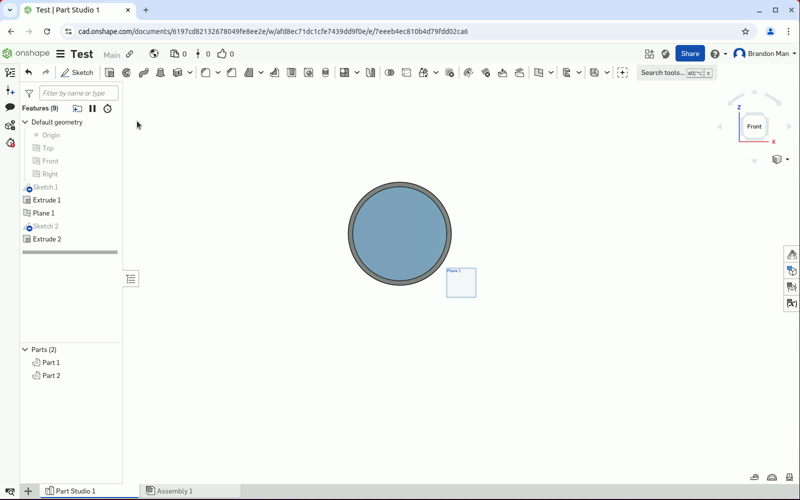
key(shift+h)
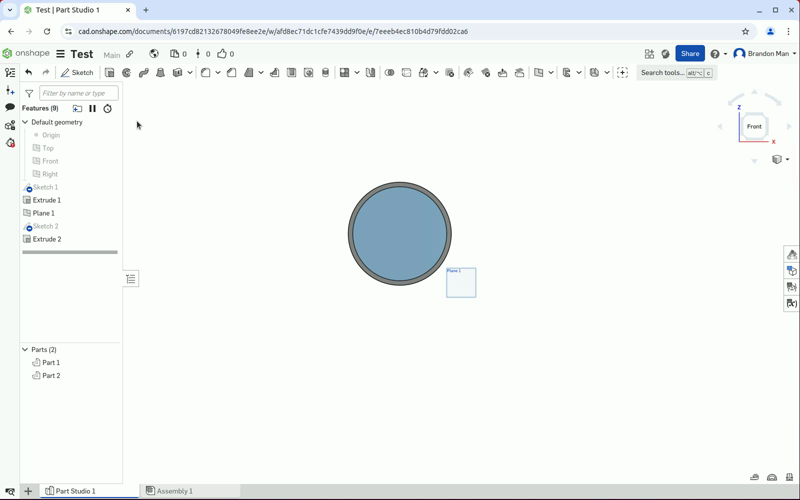
mouse_move(73, 189)
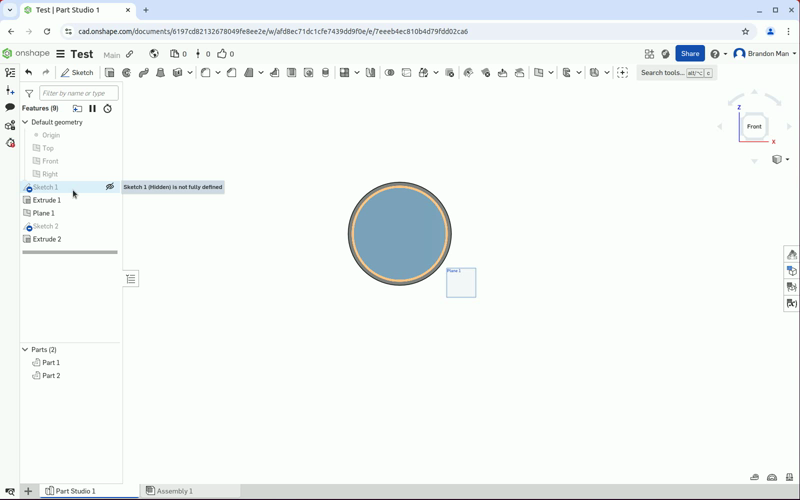
click(73, 189)
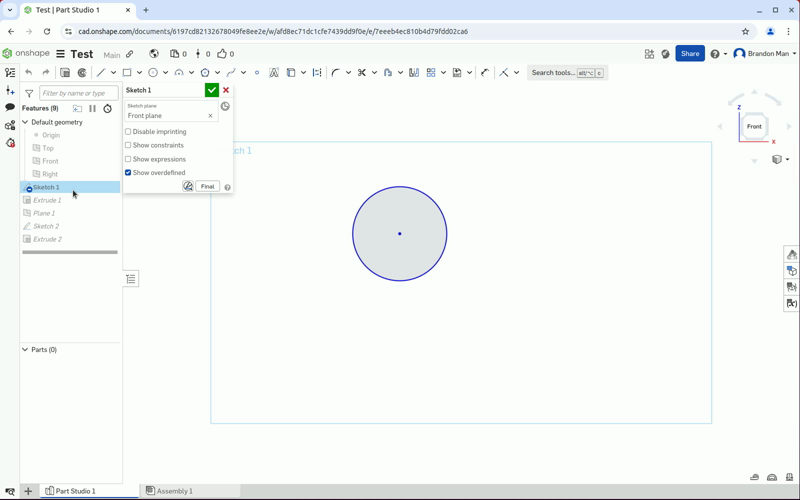
mouse_move(229, 92)
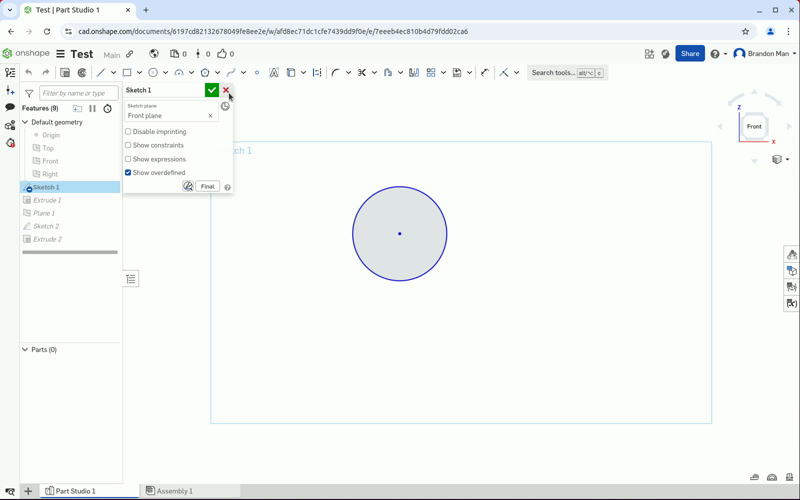
click(229, 92)
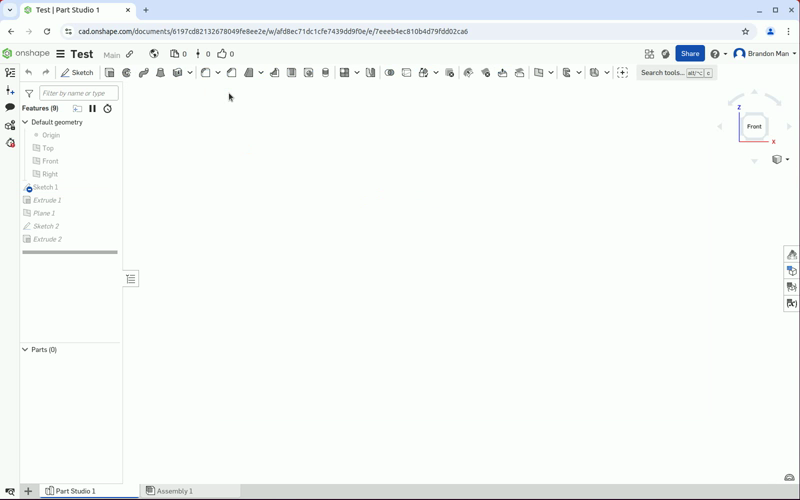
key(shift+s)
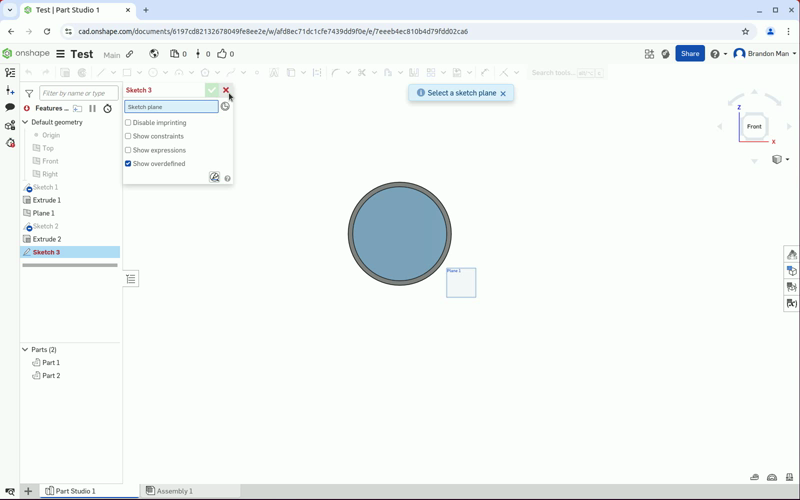
mouse_move(73, 215)
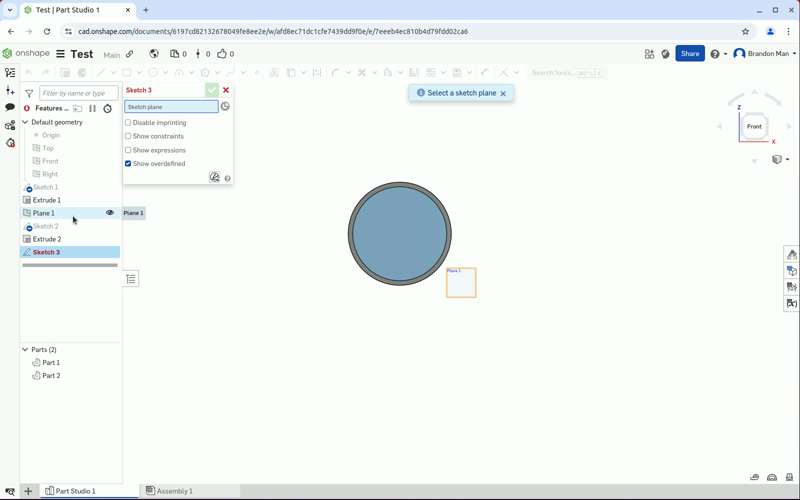
click(73, 215)
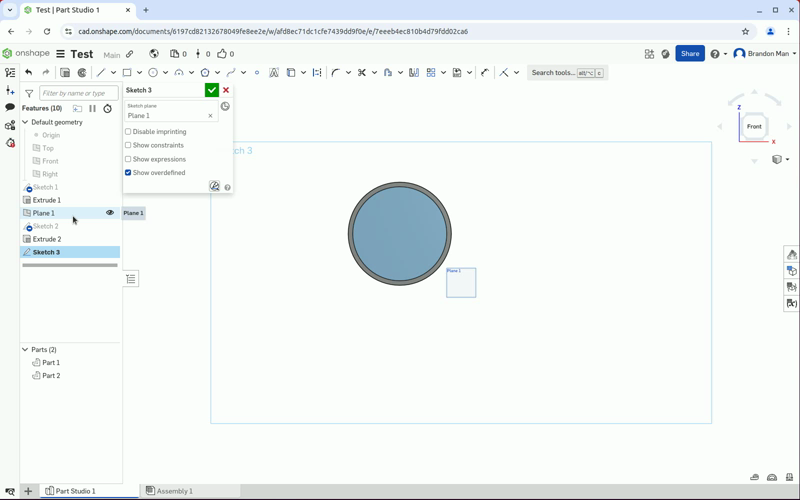
mouse_move(73, 352)
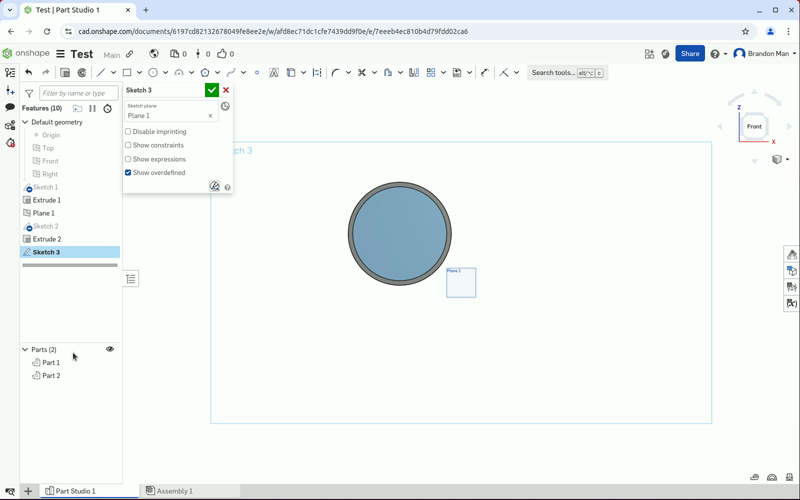
key(y)
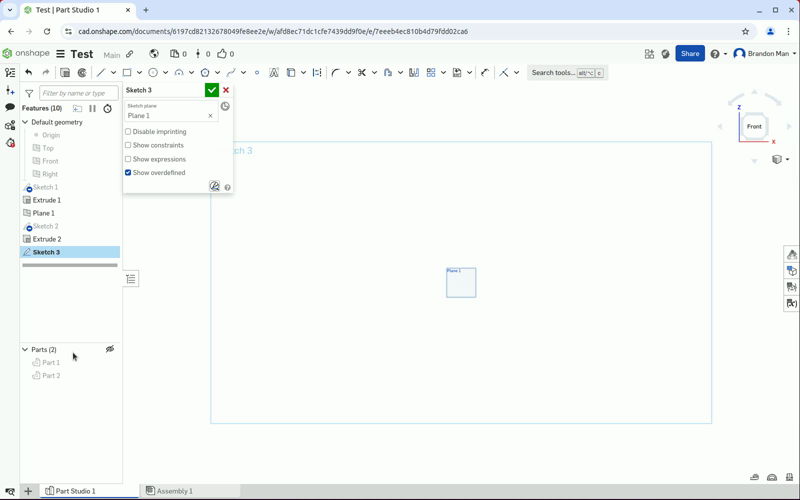
key(c)
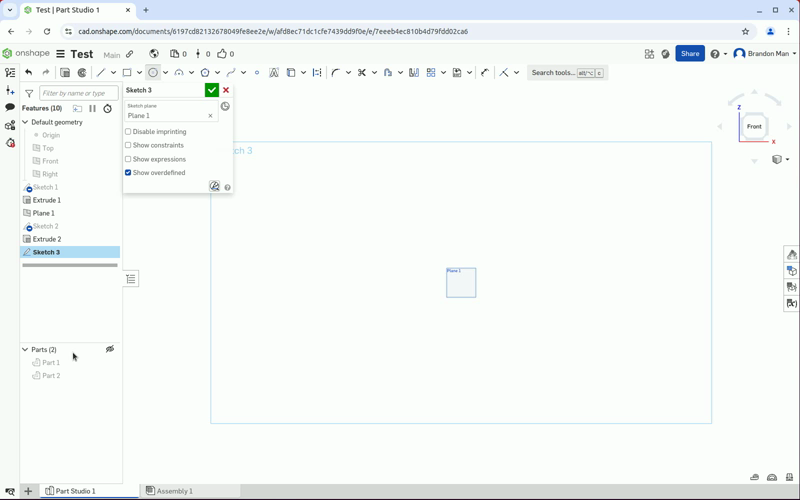
key_down(shift)
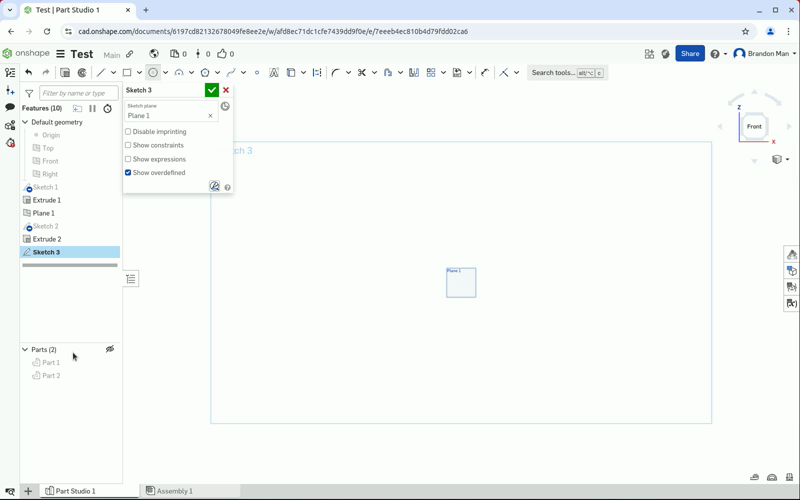
mouse_move(399, 233)
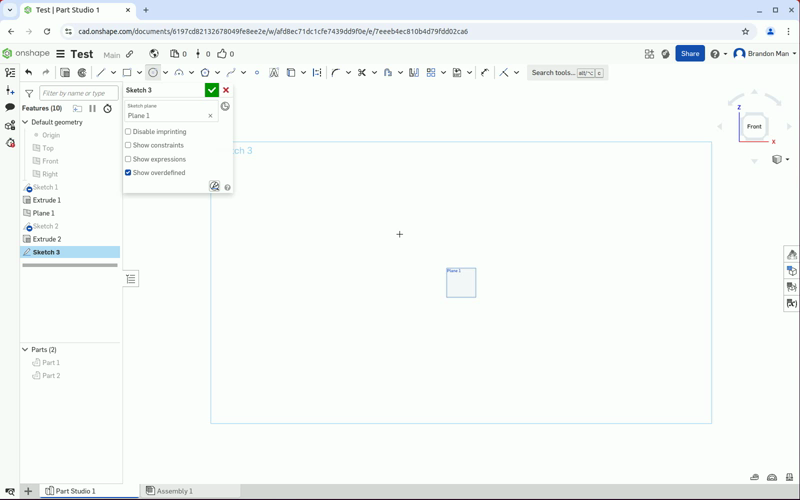
click(399, 233)
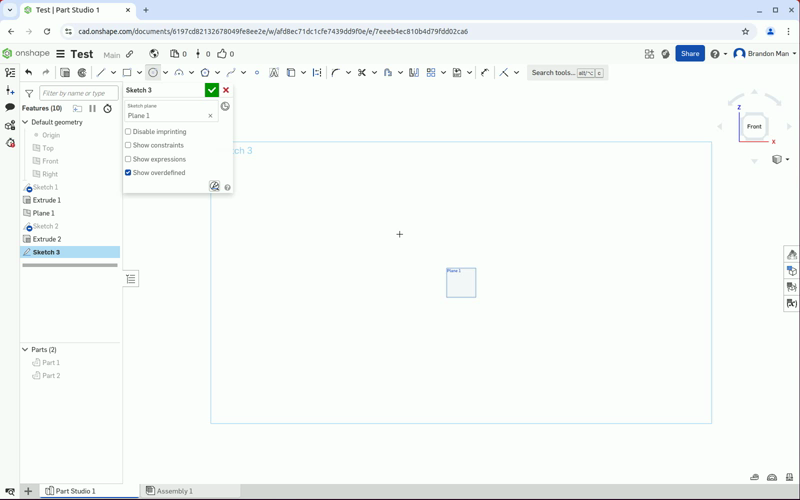
key_up(shift)
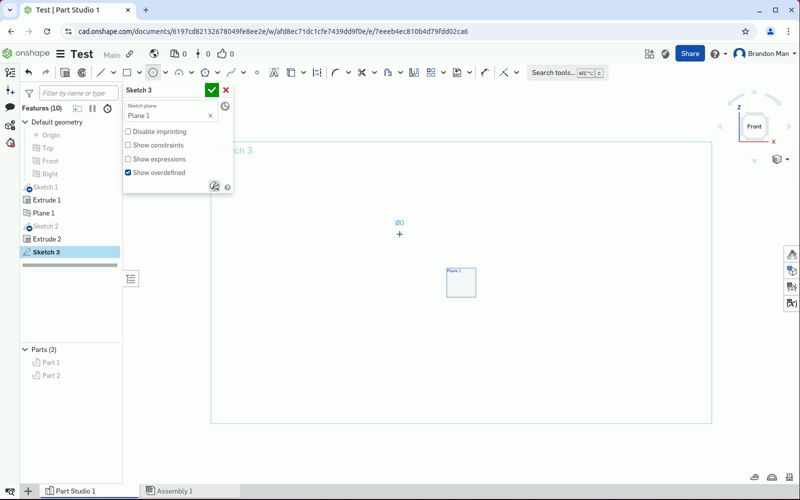
mouse_move(446, 233)
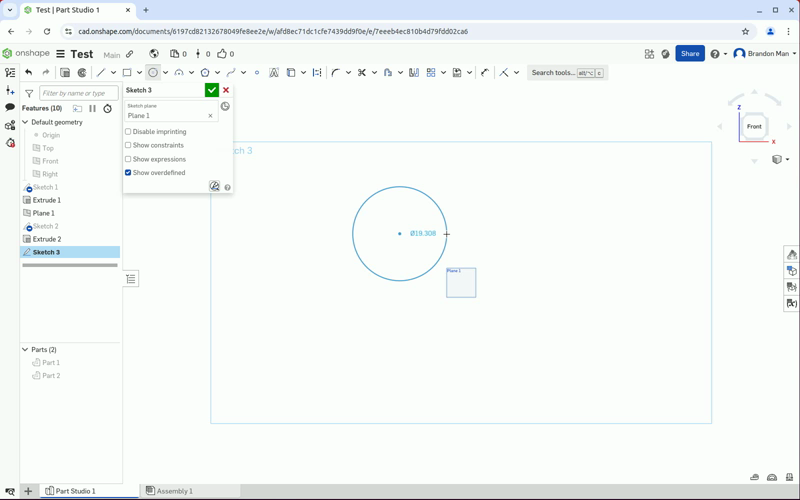
click(446, 233)
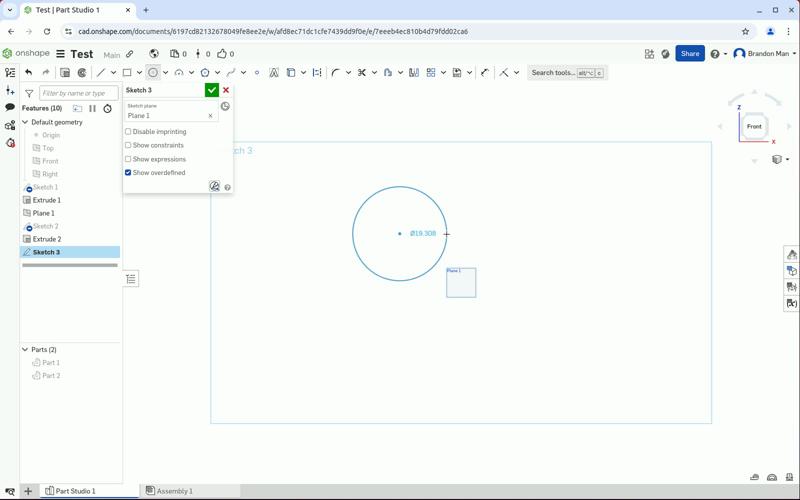
key(esc)
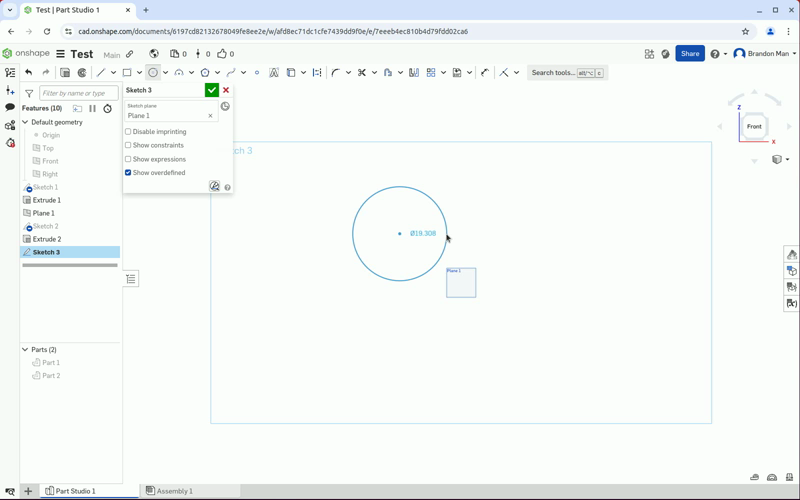
mouse_move(374, 249)
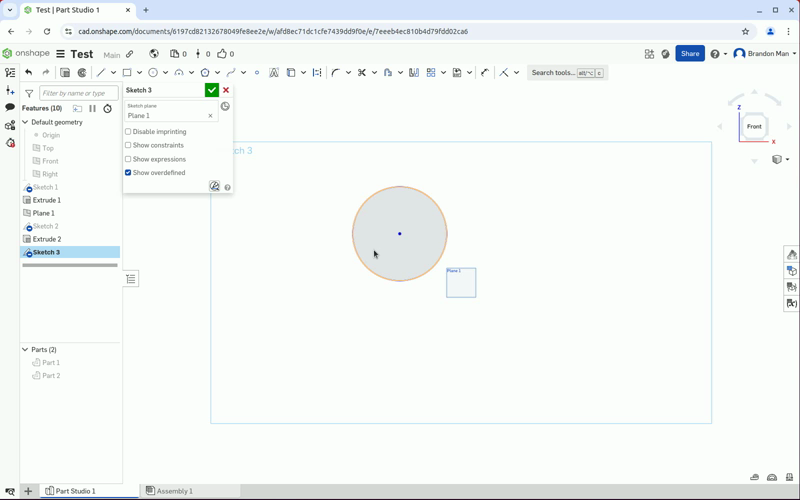
click(374, 249)
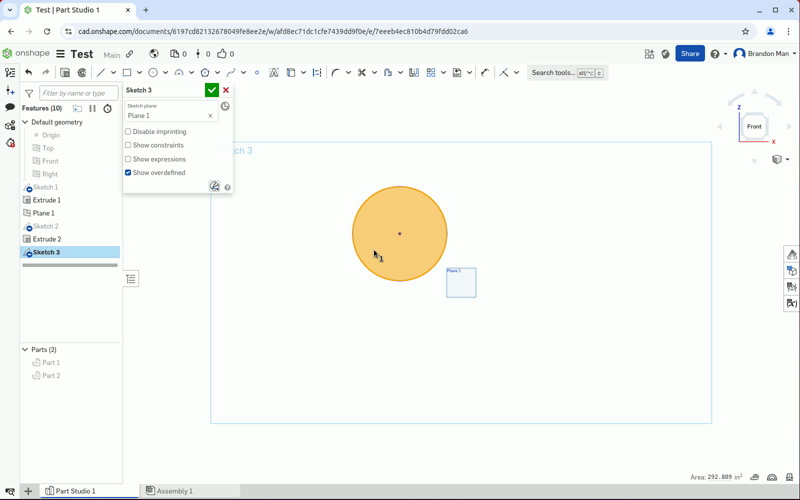
mouse_move(73, 352)
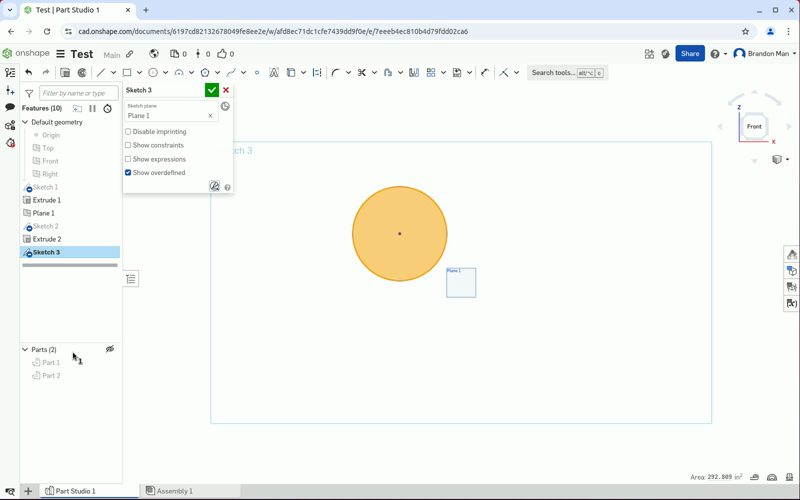
key(shift+y)
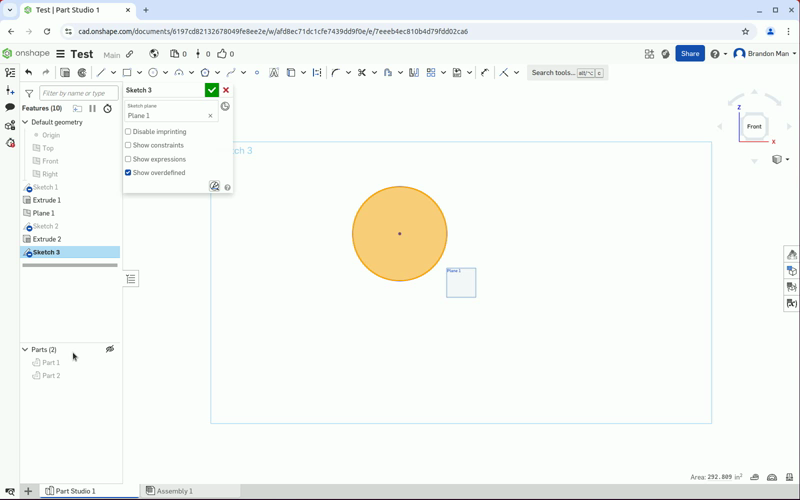
key(shift+e)
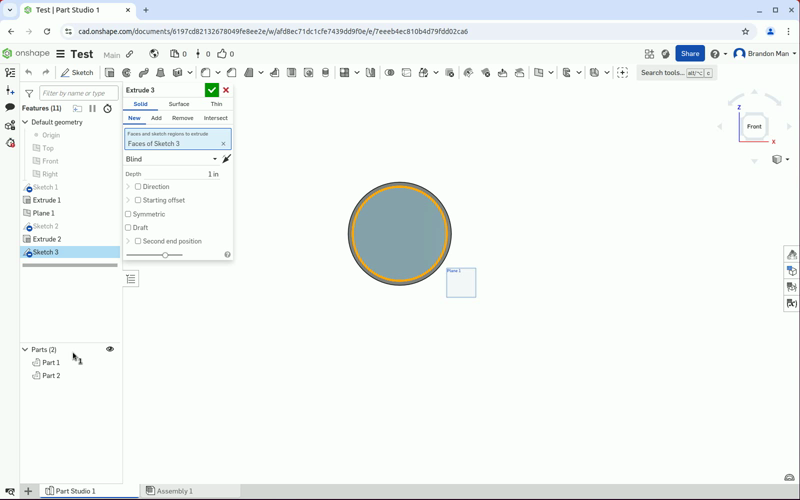
mouse_move(143, 106)
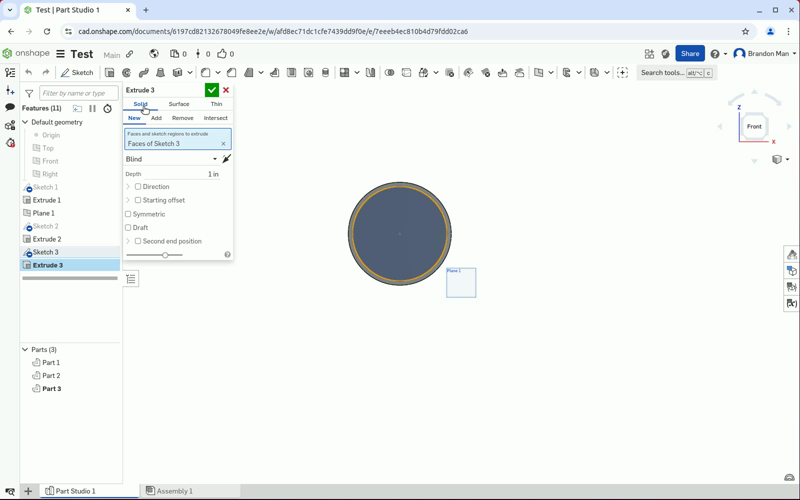
click(143, 106)
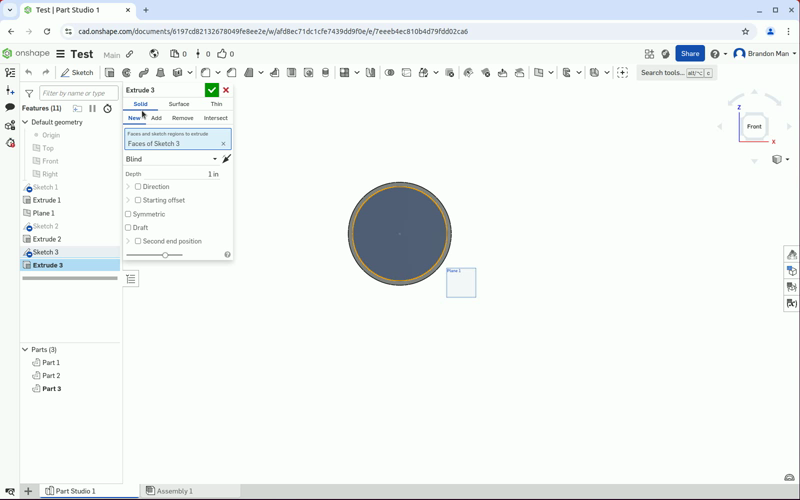
mouse_move(137, 120)
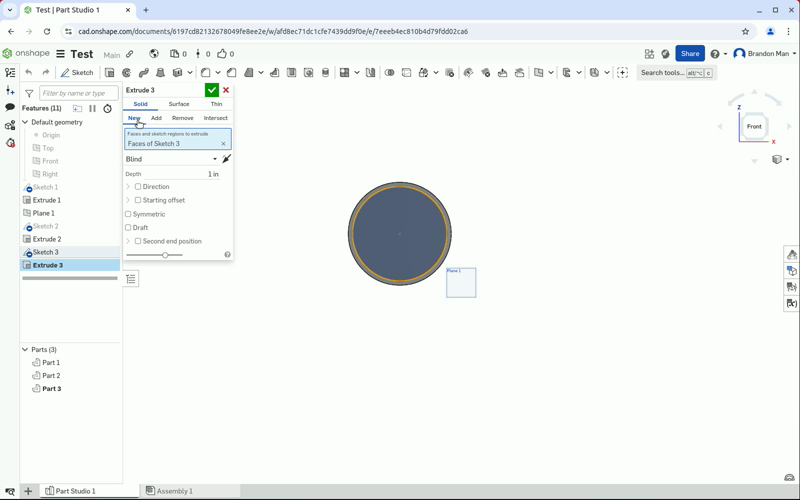
click(137, 120)
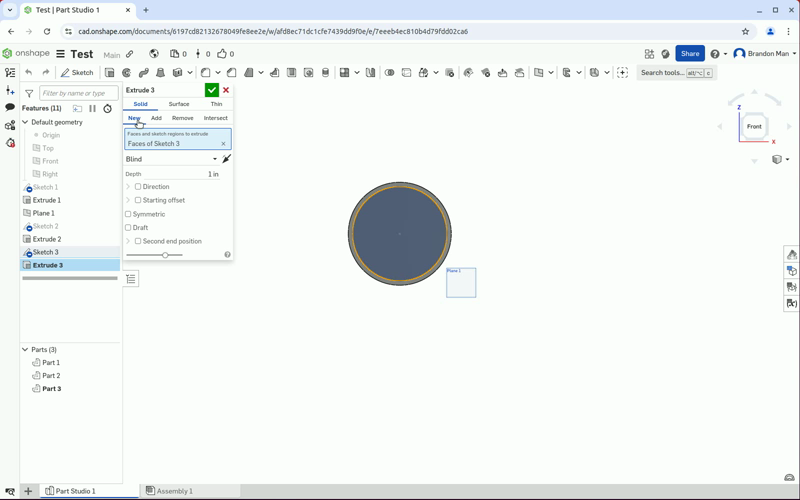
key(tab, 4)
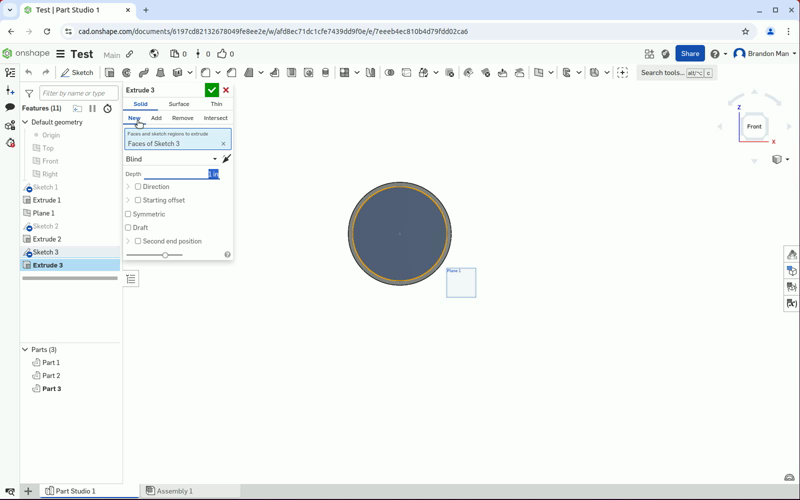
text(-1.926)
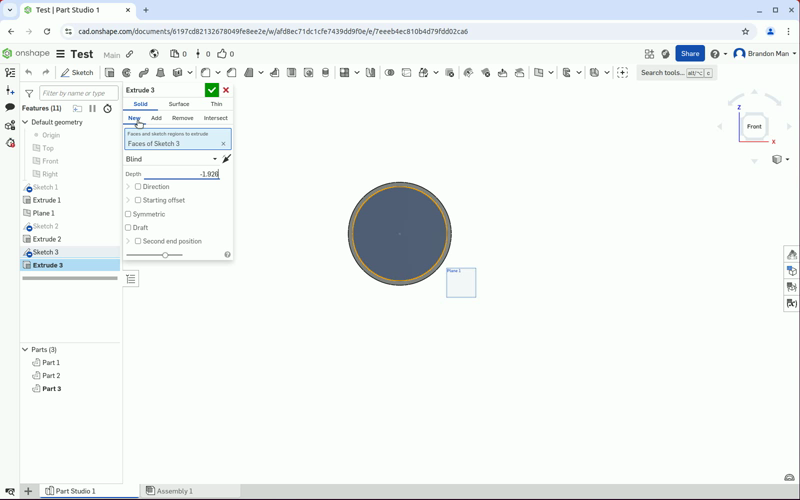
key(enter)
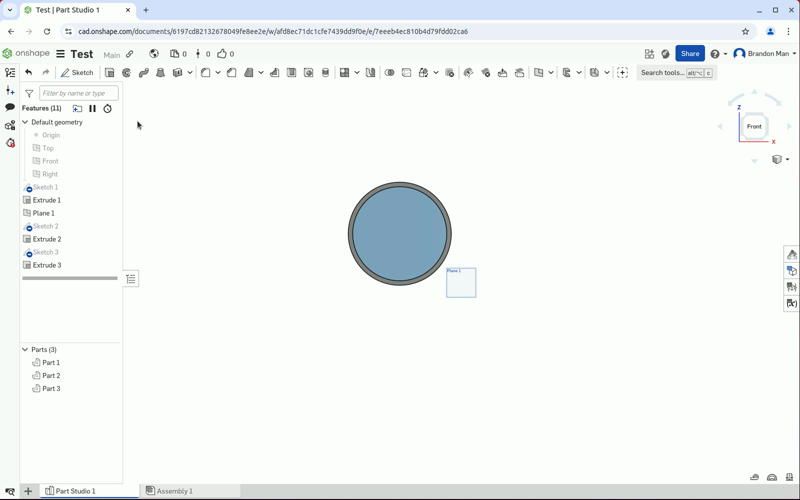
key(shift+h)
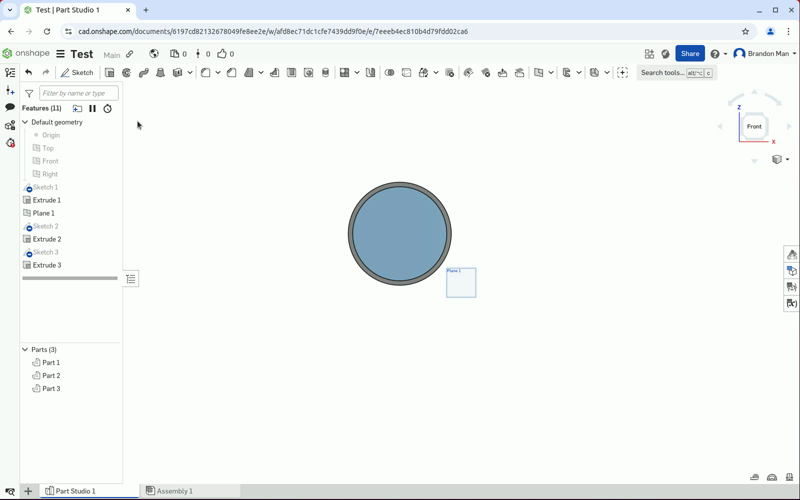
key(shift+h)
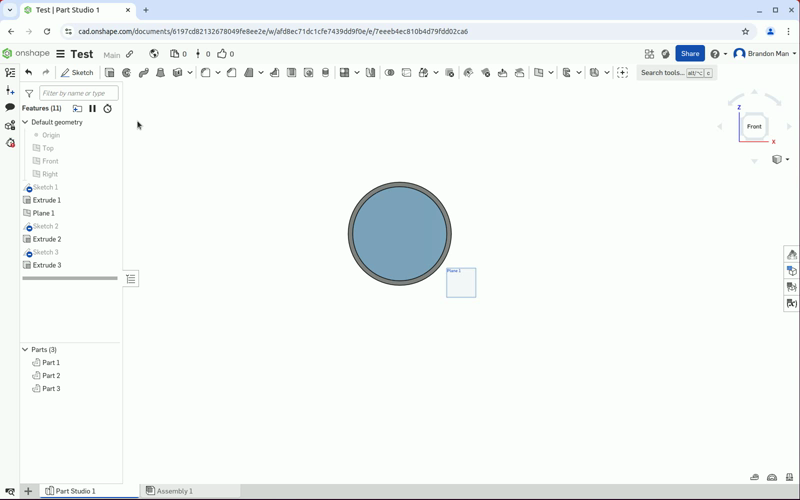
mouse_move(73, 189)
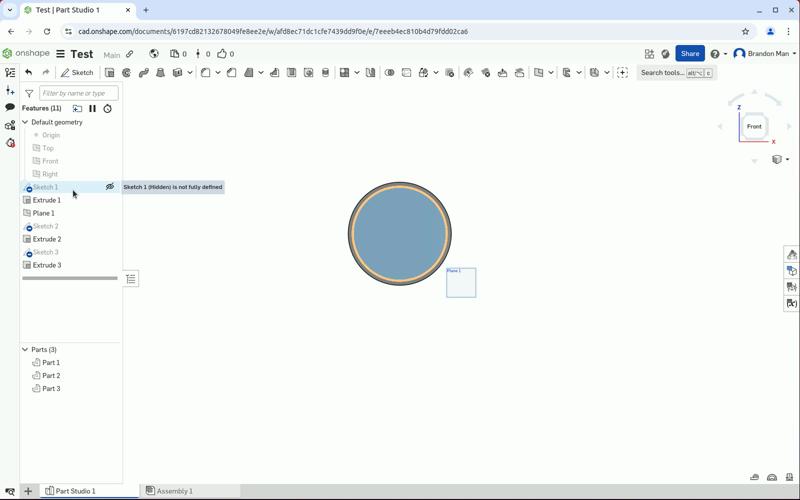
click(73, 189)
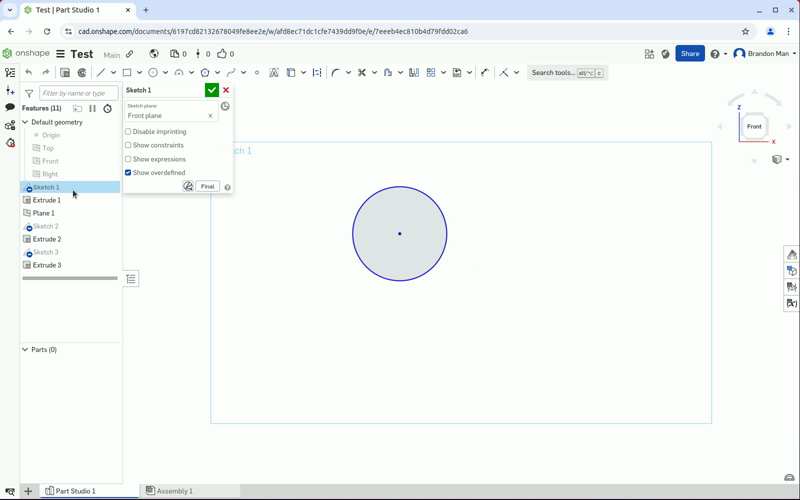
mouse_move(229, 92)
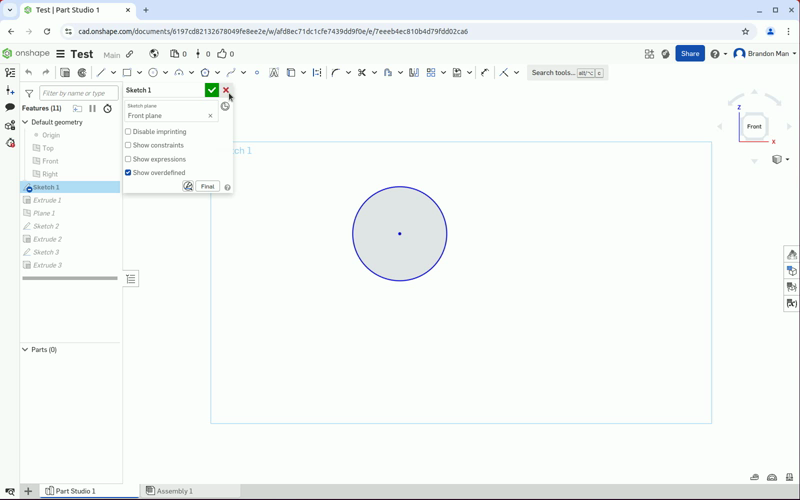
click(229, 92)
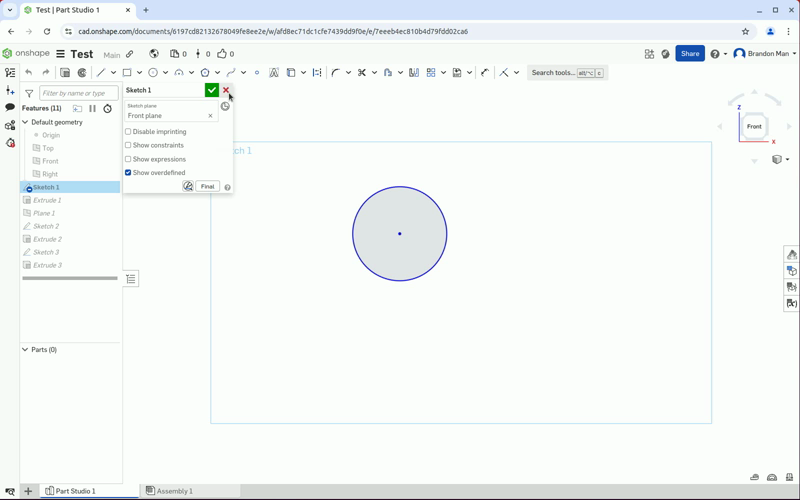
key(shift+s)
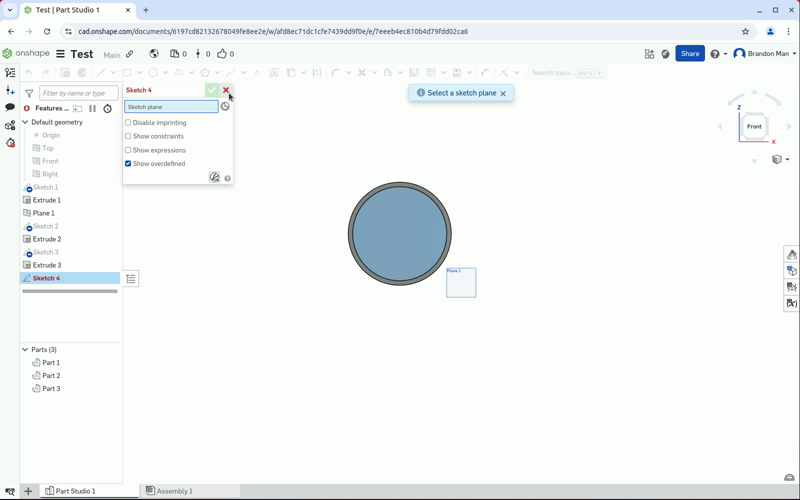
mouse_move(73, 163)
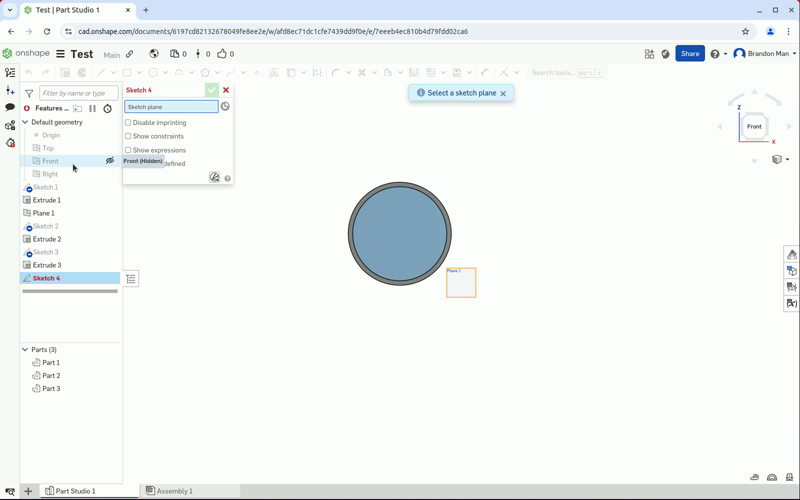
click(73, 163)
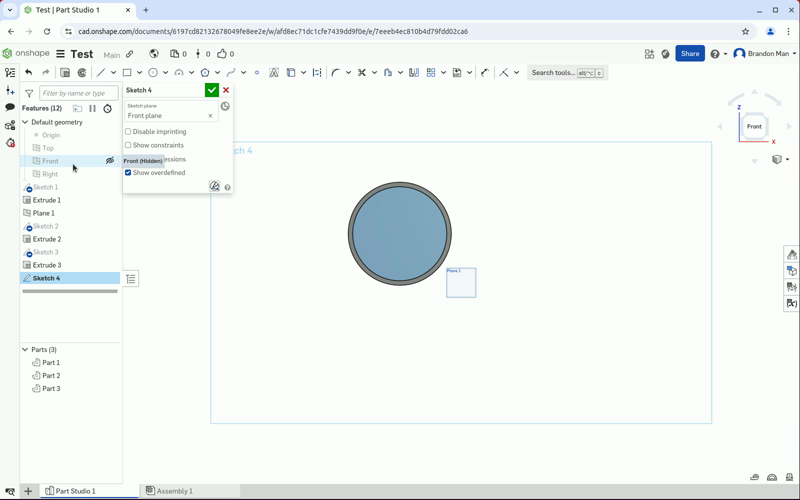
mouse_move(73, 352)
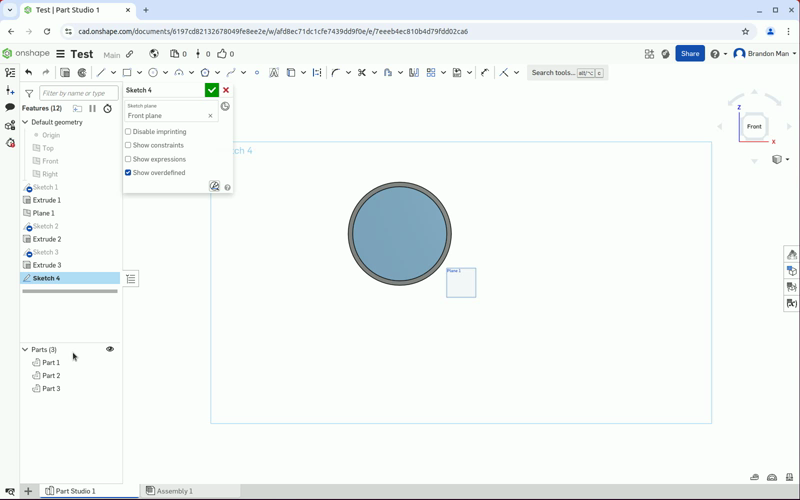
key(y)
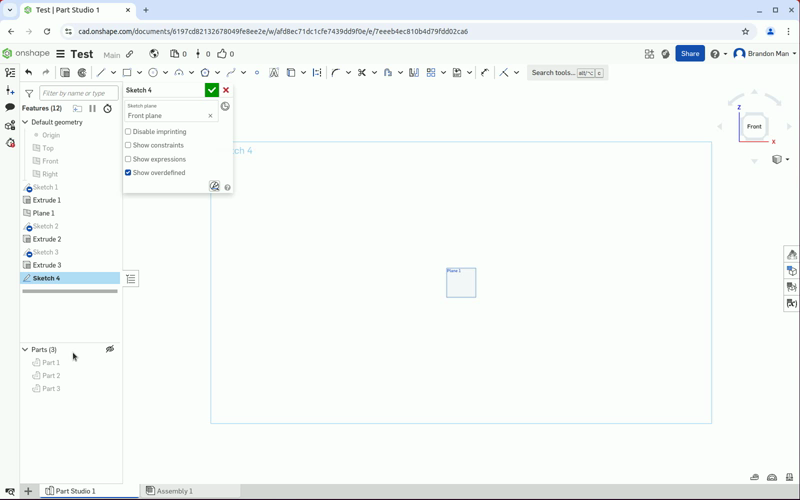
key(c)
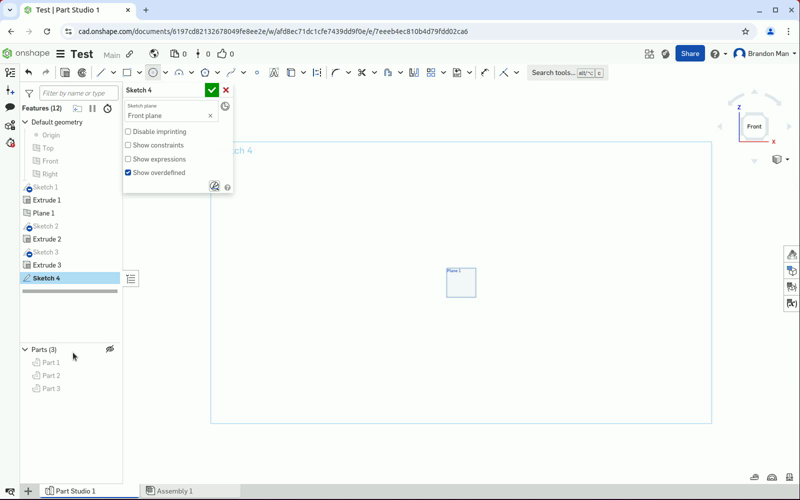
key_down(shift)
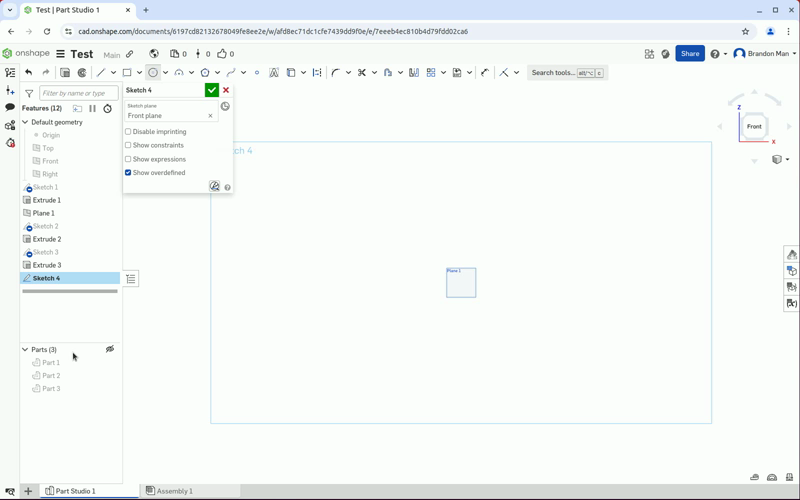
mouse_move(399, 233)
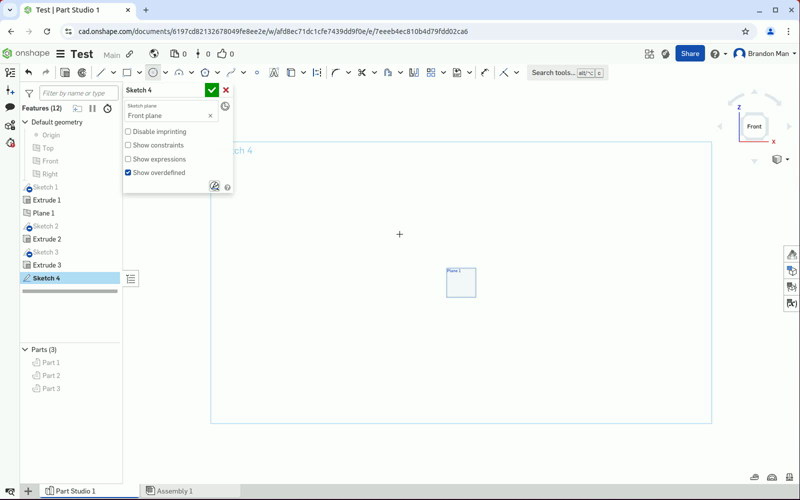
click(399, 233)
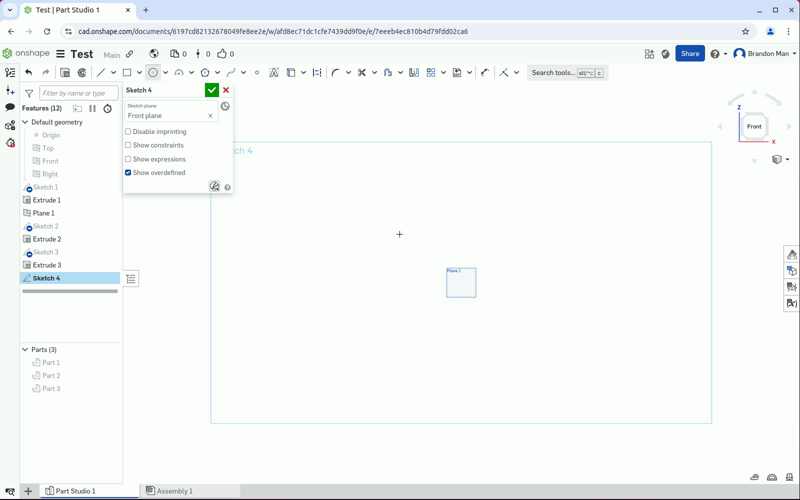
key_up(shift)
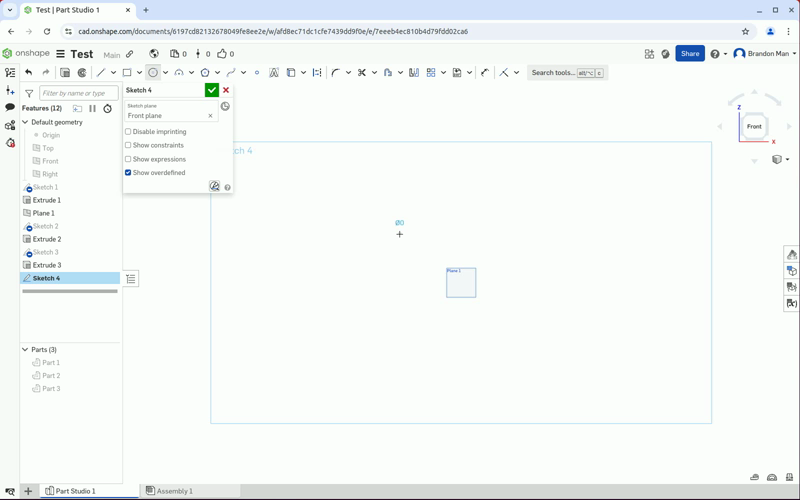
mouse_move(451, 233)
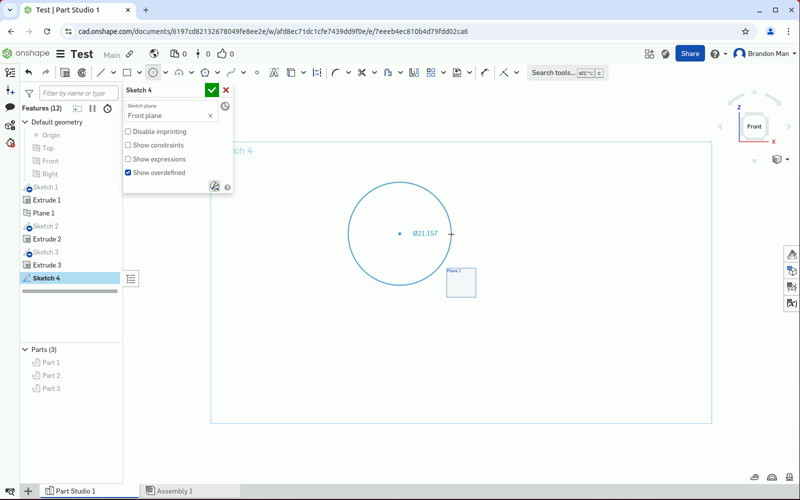
click(451, 233)
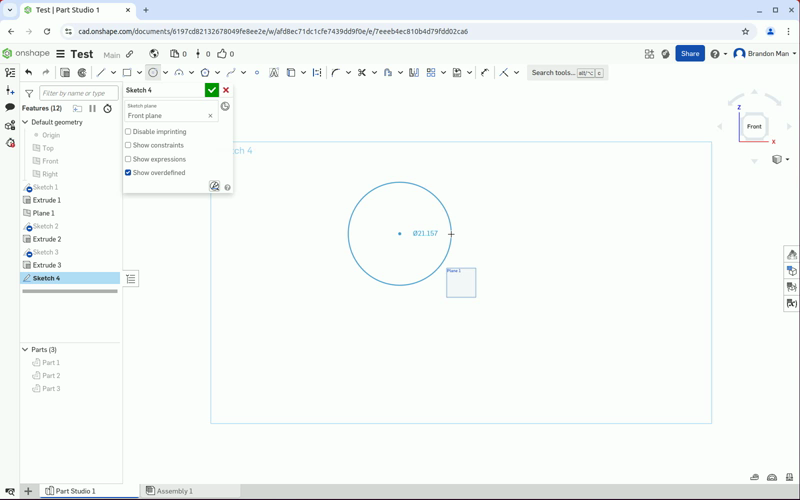
key(esc)
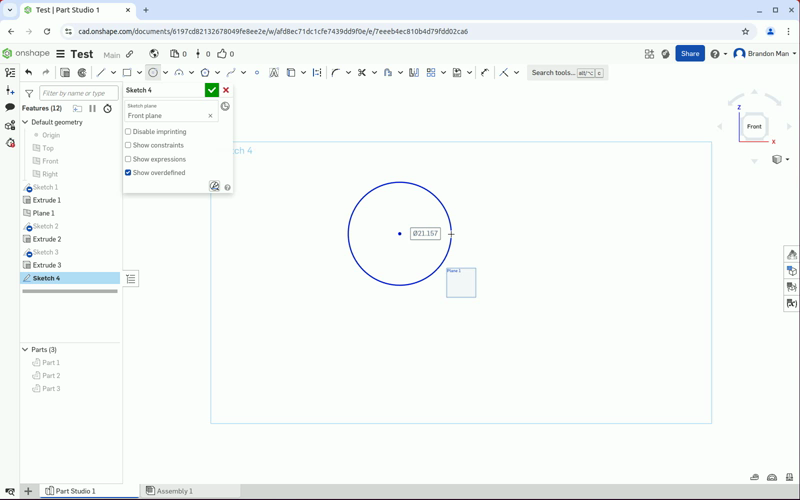
mouse_move(430, 221)
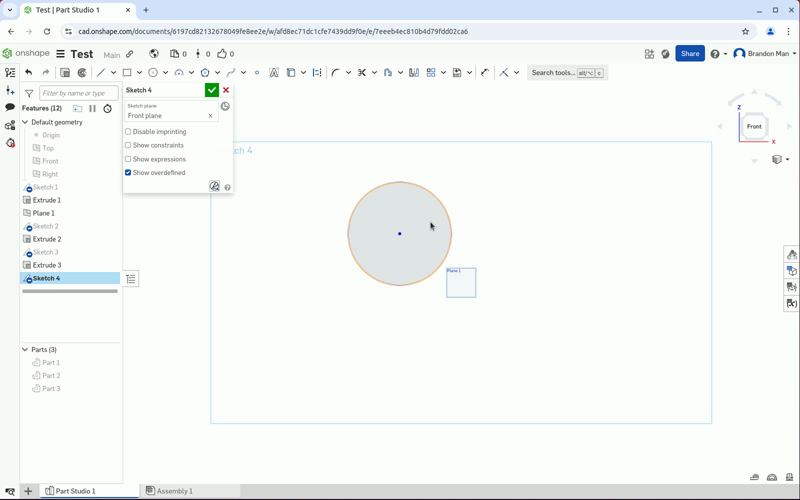
click(430, 221)
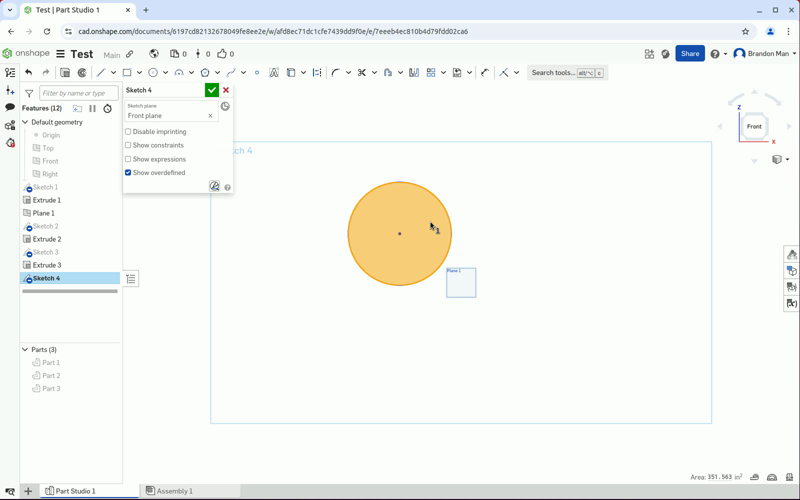
mouse_move(73, 352)
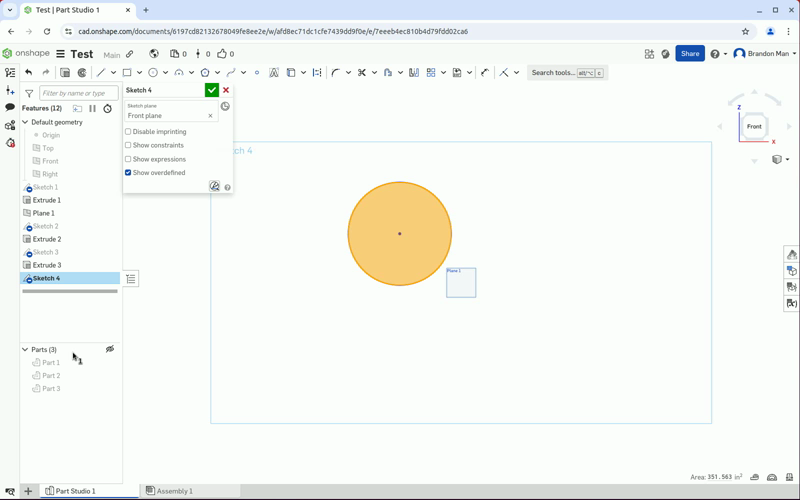
key(shift+y)
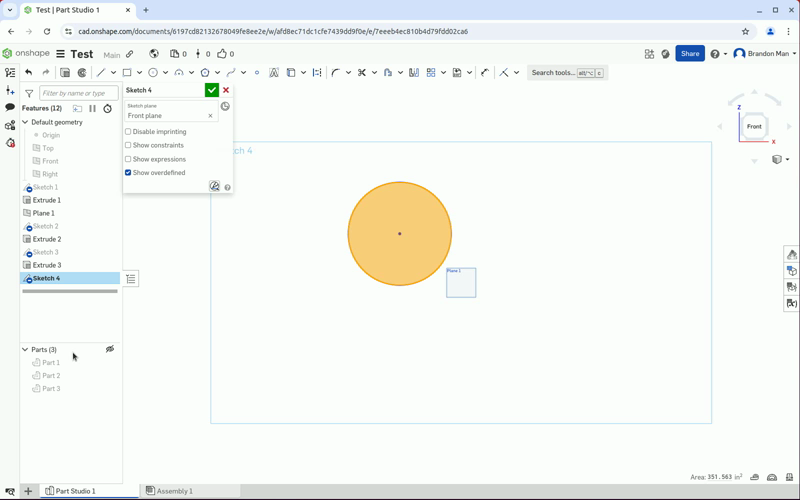
key(shift+e)
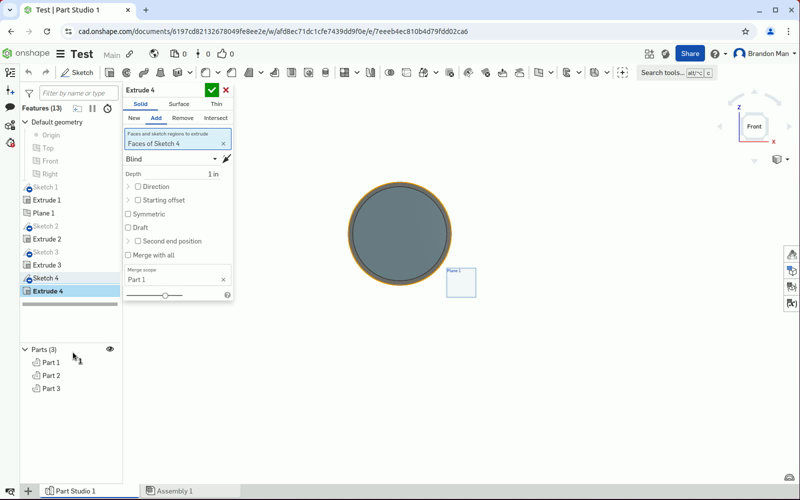
mouse_move(143, 106)
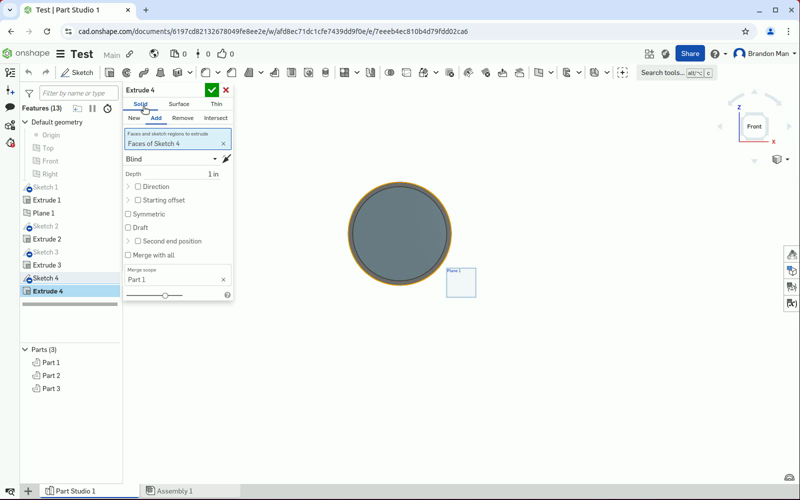
click(143, 106)
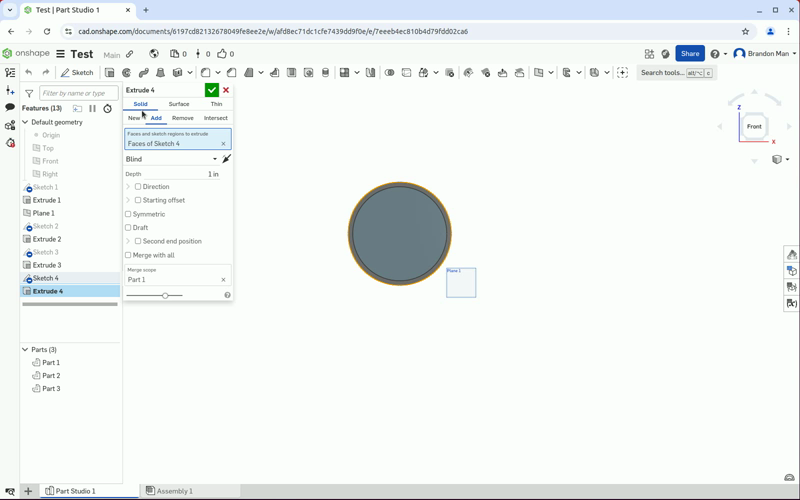
mouse_move(137, 120)
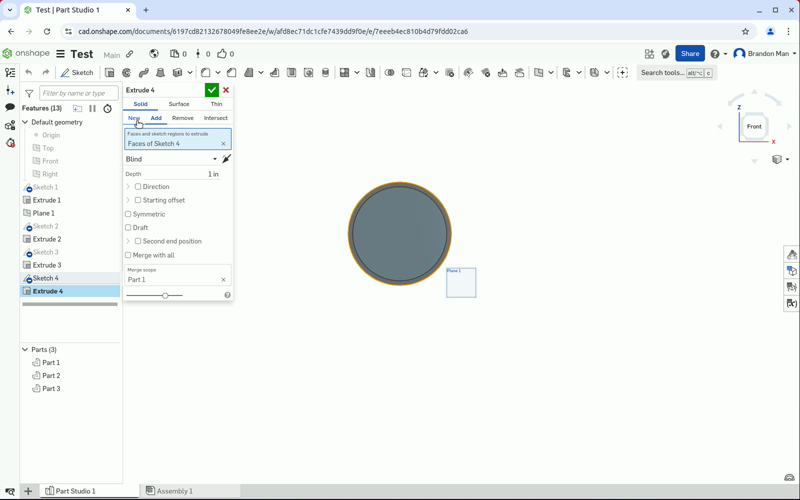
click(137, 120)
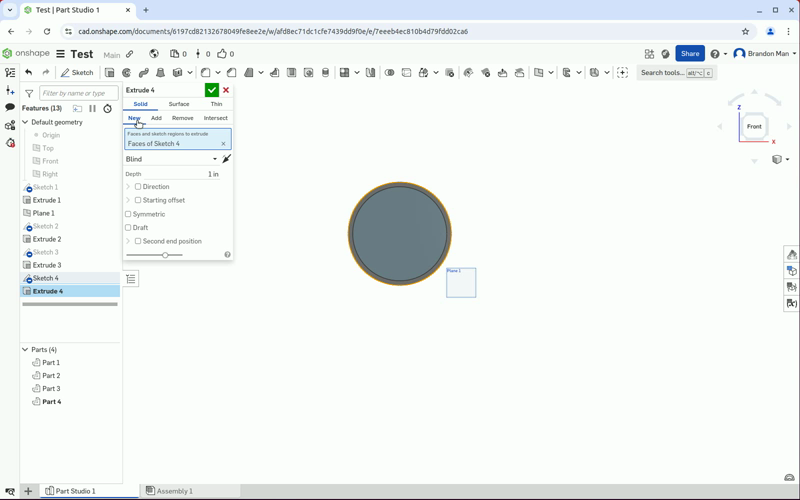
key(tab, 4)
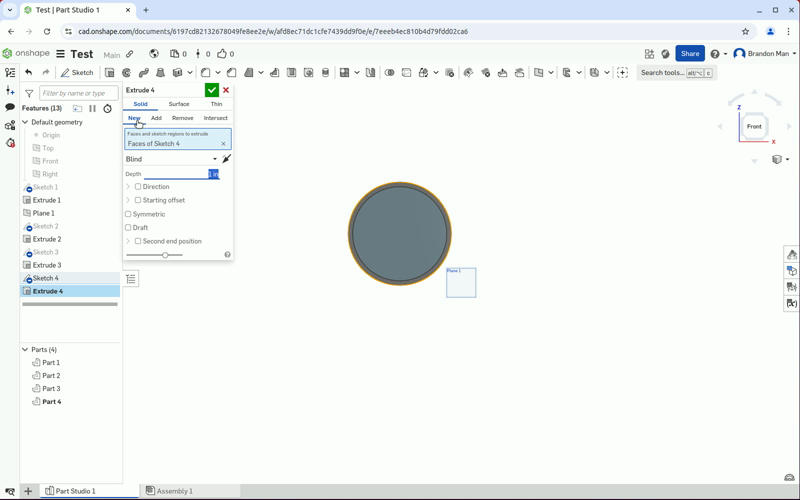
text(1.926)
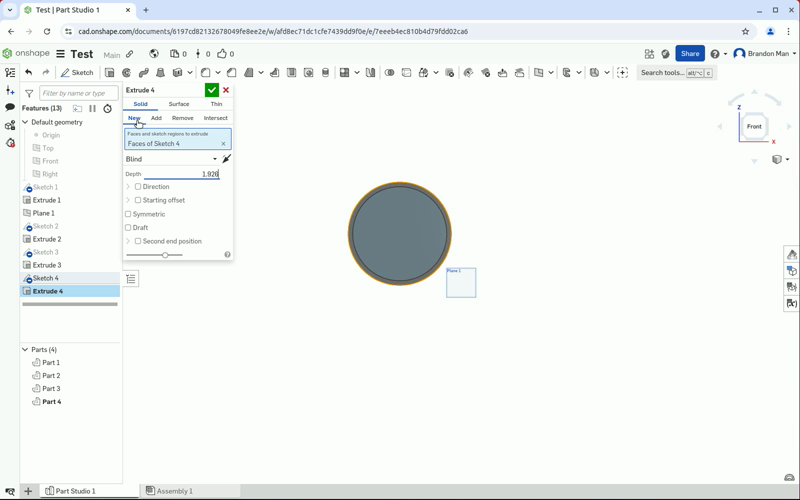
key(enter)
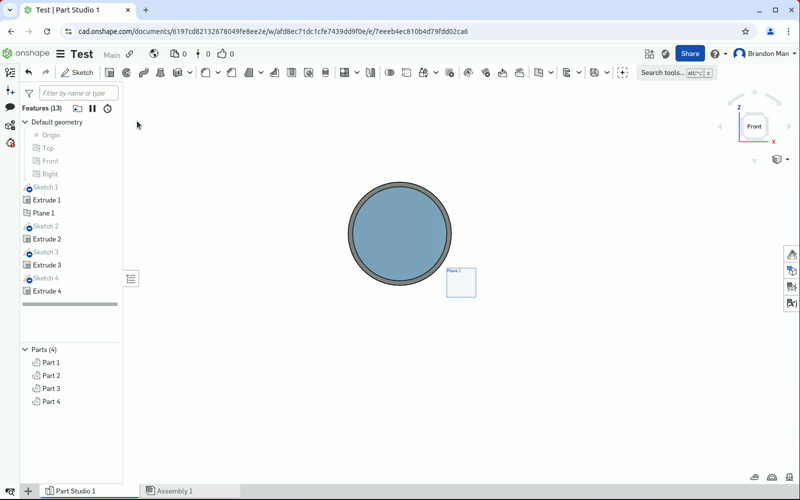
key(shift+h)
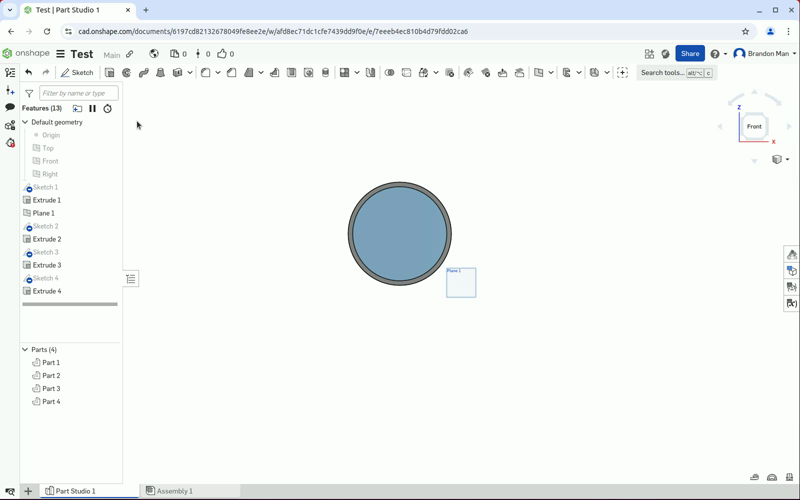
key(shift+h)
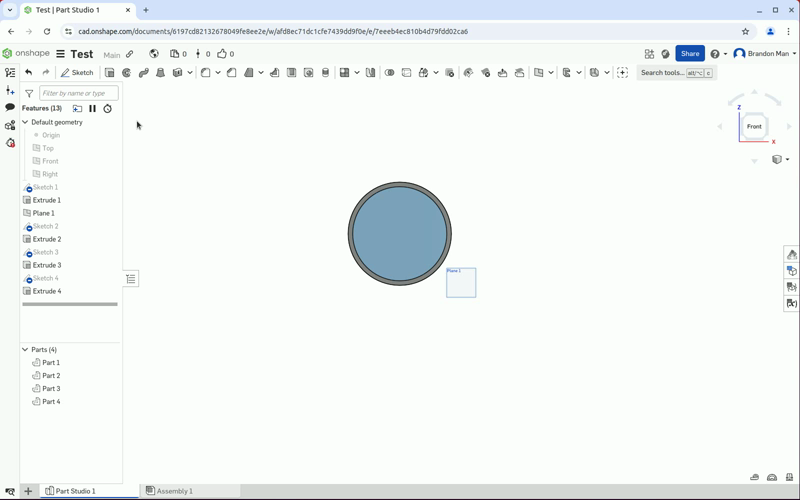
mouse_move(73, 189)
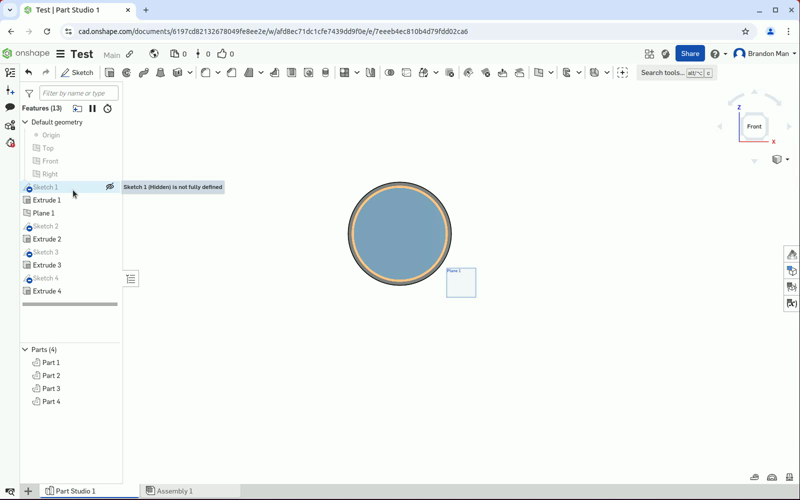
click(73, 189)
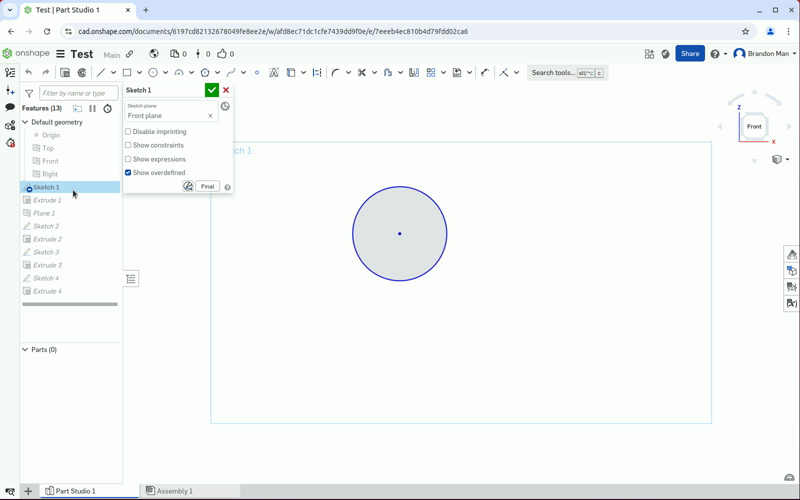
mouse_move(229, 92)
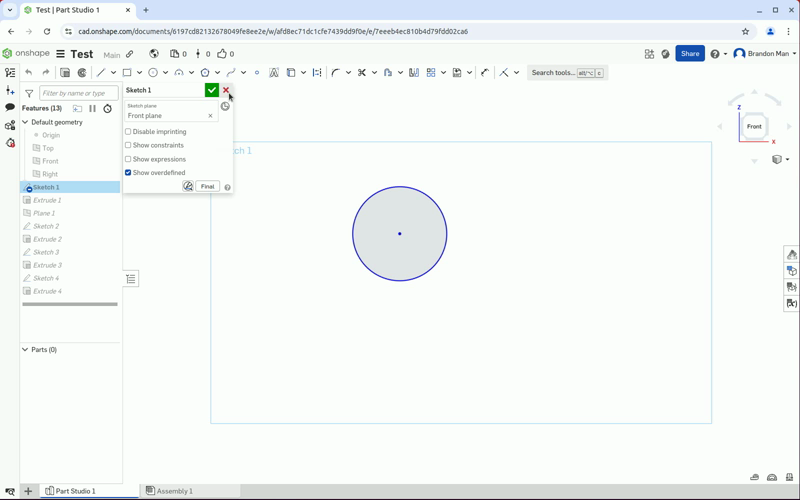
click(229, 92)
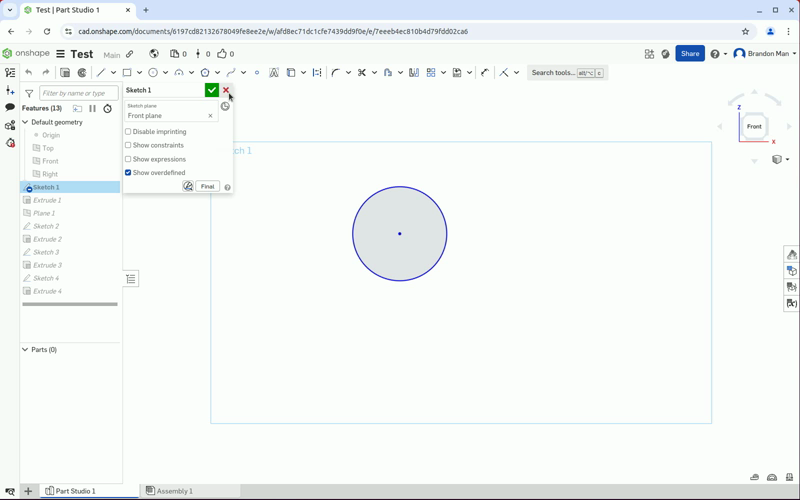
key(shift+s)
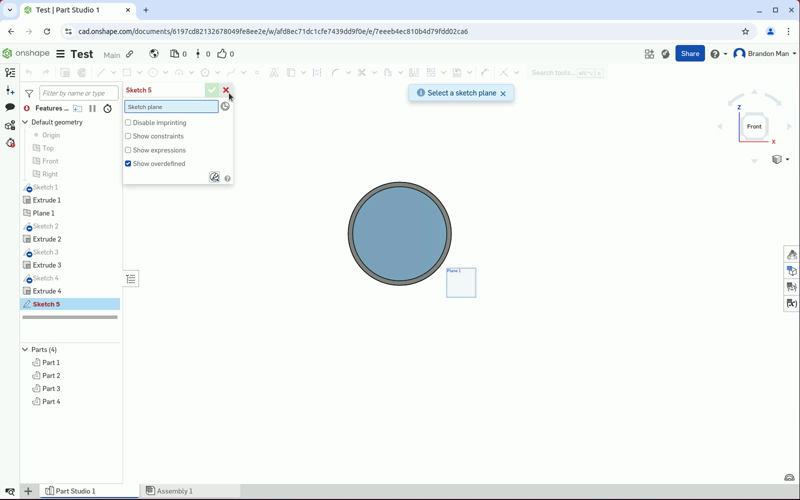
mouse_move(73, 215)
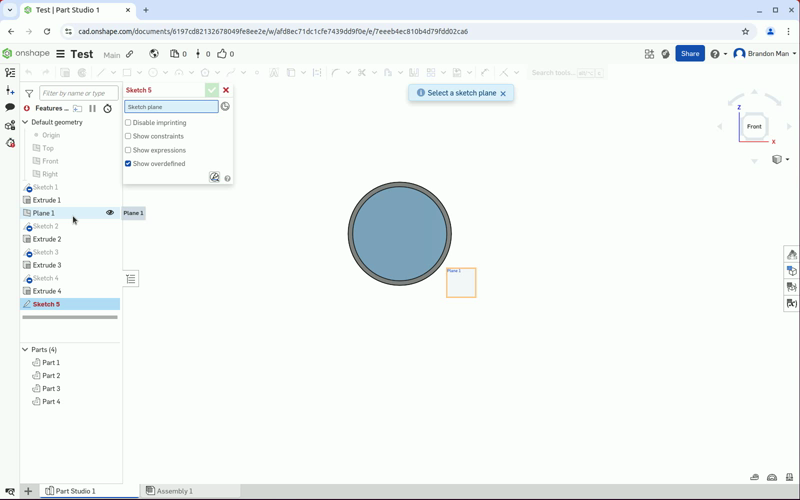
click(73, 215)
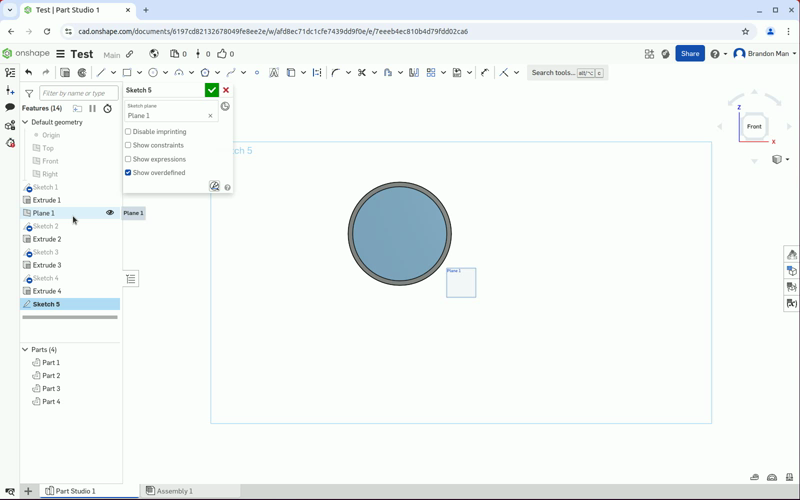
mouse_move(73, 352)
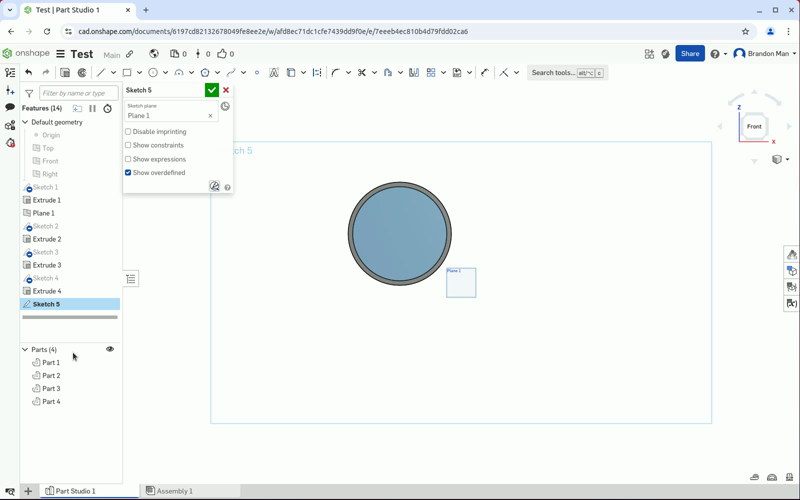
key(y)
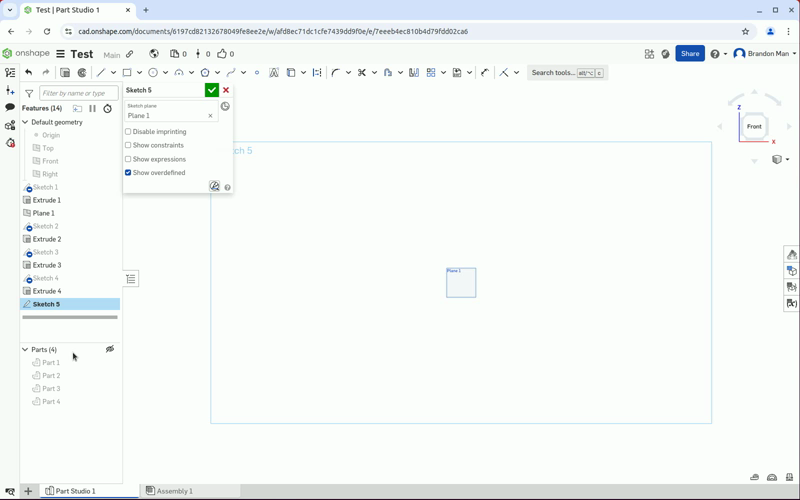
key(c)
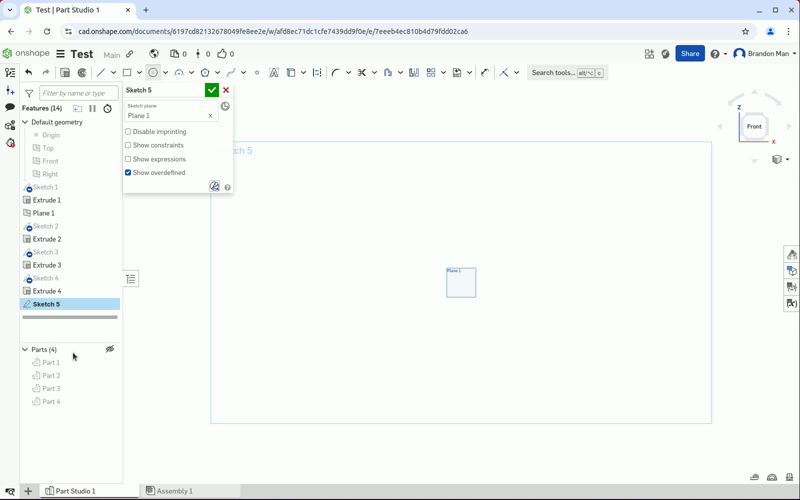
key_down(shift)
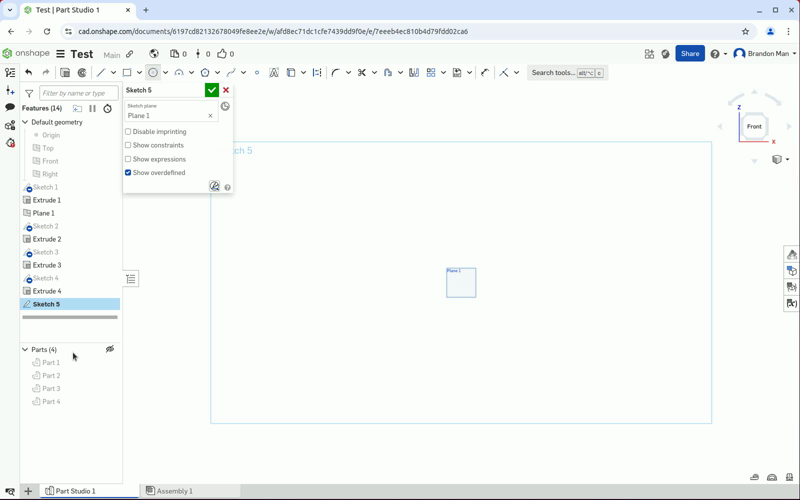
mouse_move(399, 233)
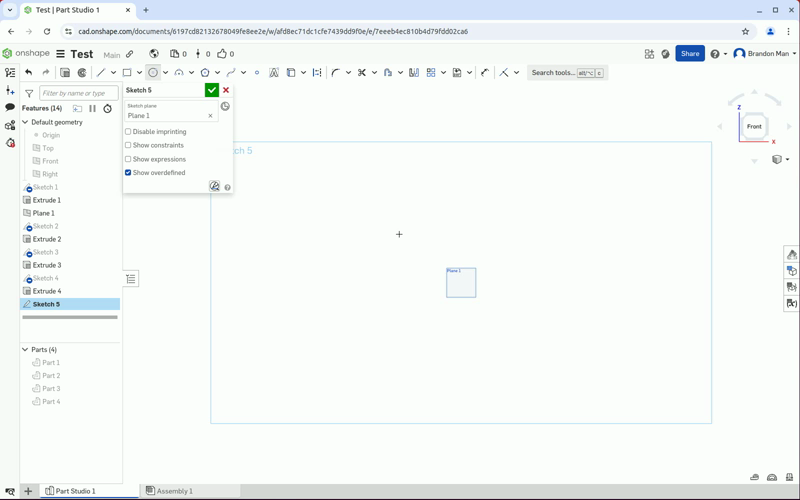
click(399, 233)
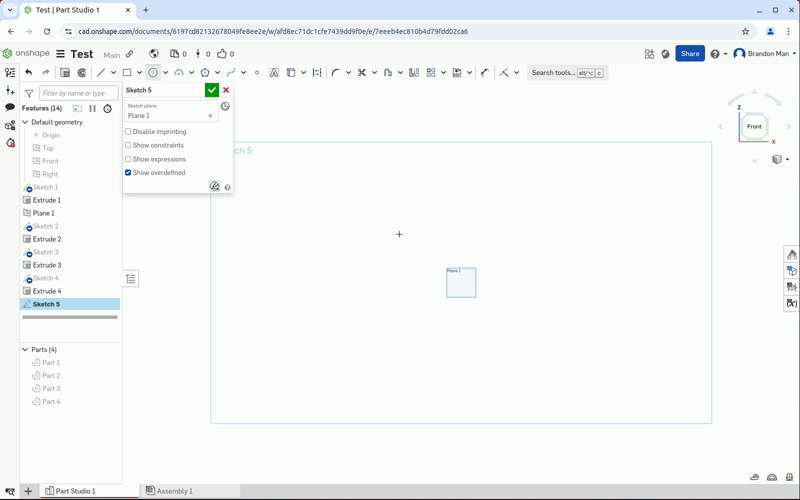
key_up(shift)
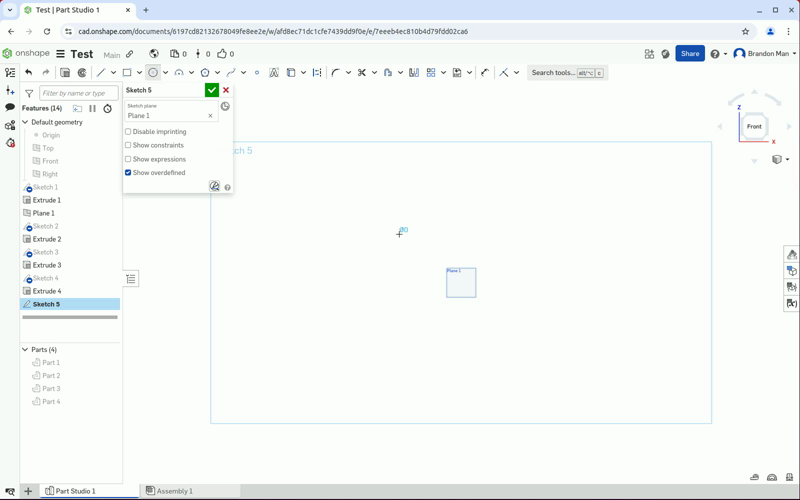
mouse_move(407, 233)
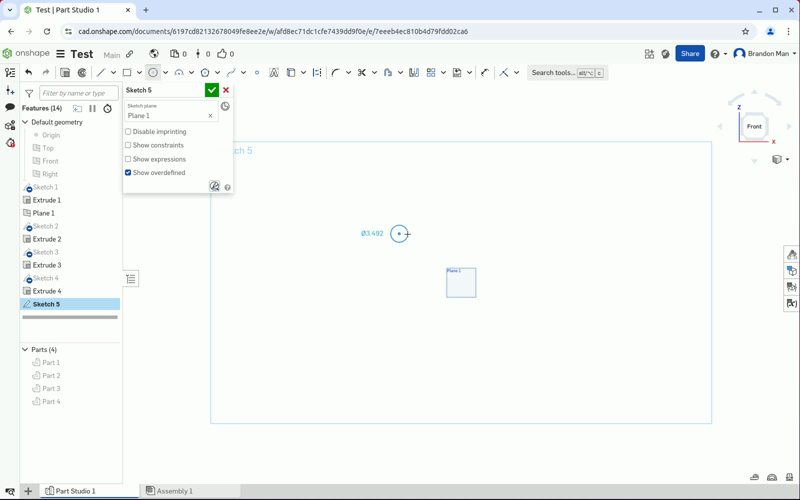
click(407, 233)
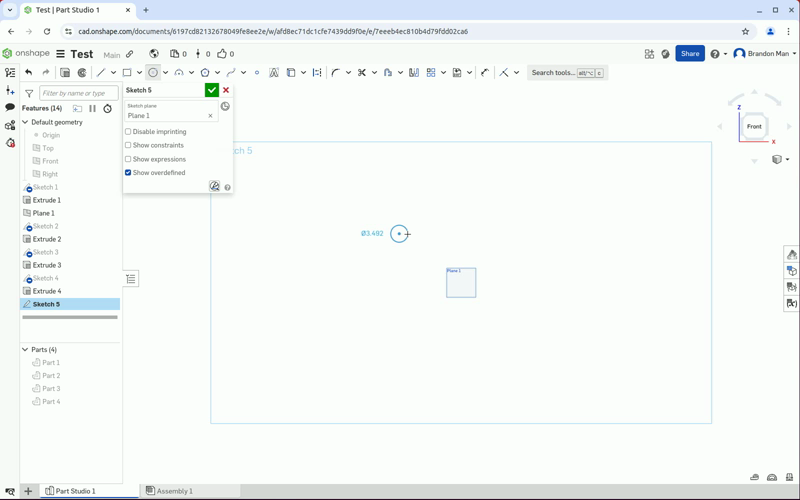
key(esc)
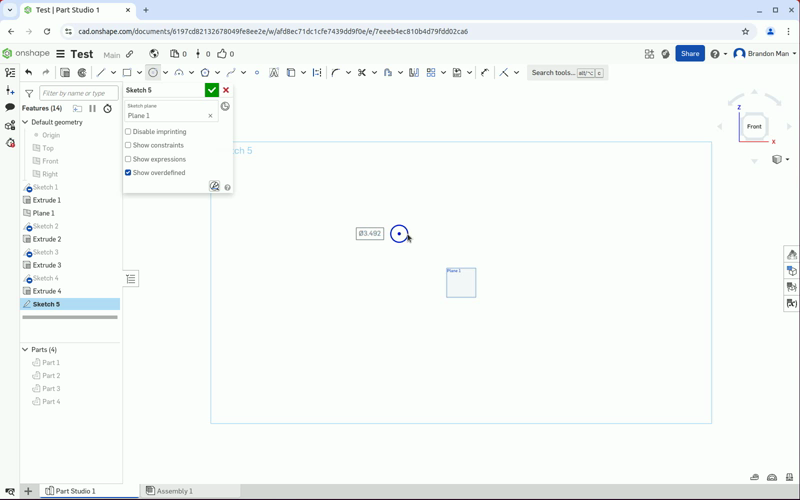
mouse_move(402, 239)
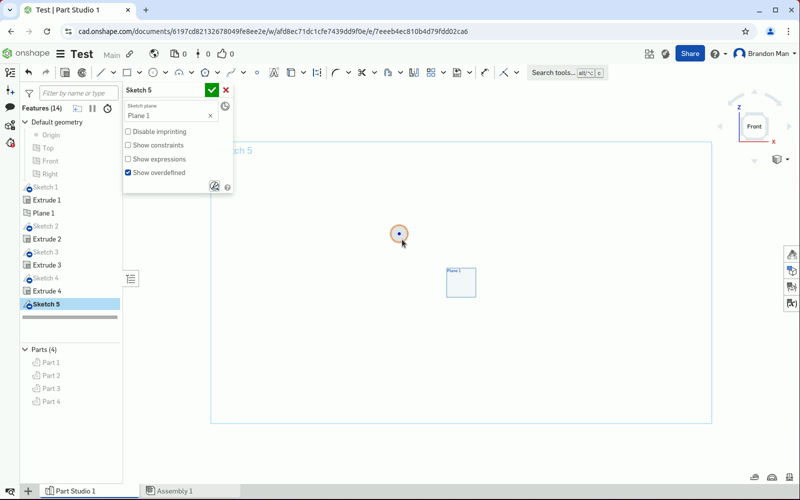
scroll(6)
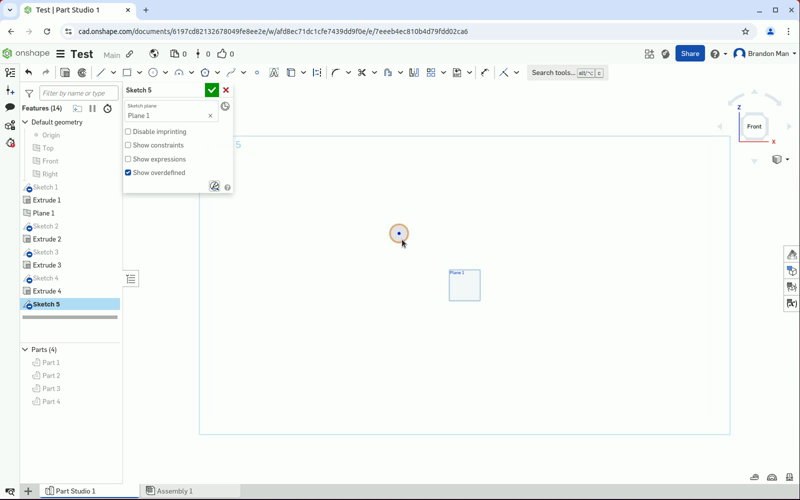
scroll(6)
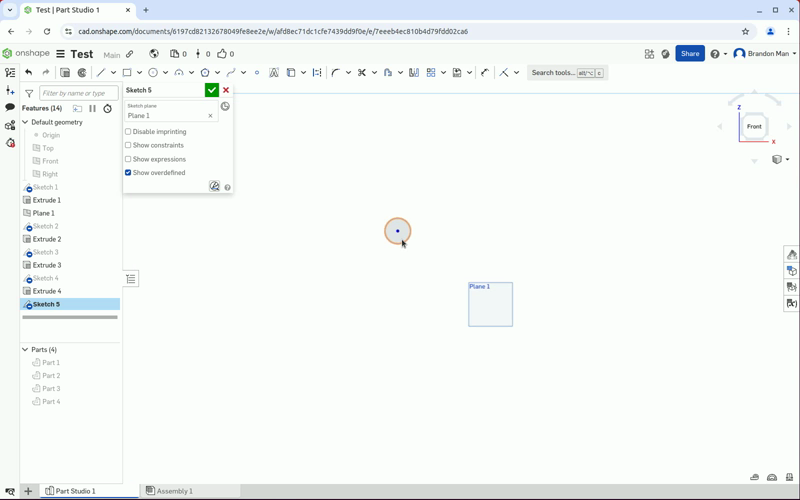
scroll(6)
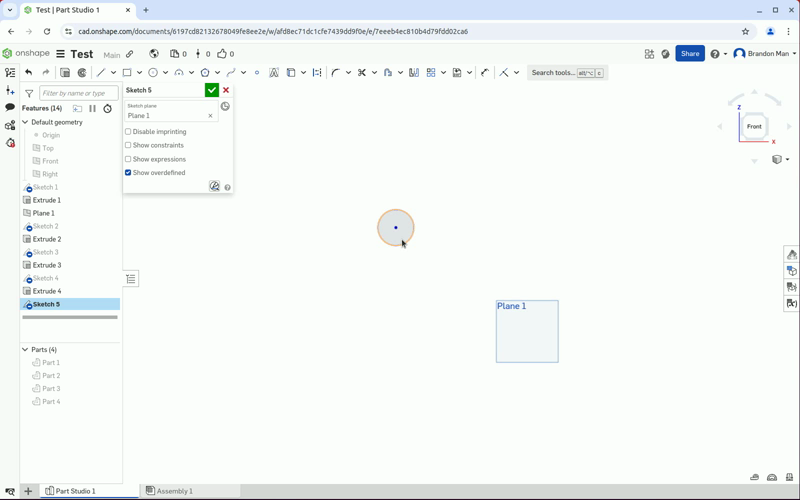
scroll(6)
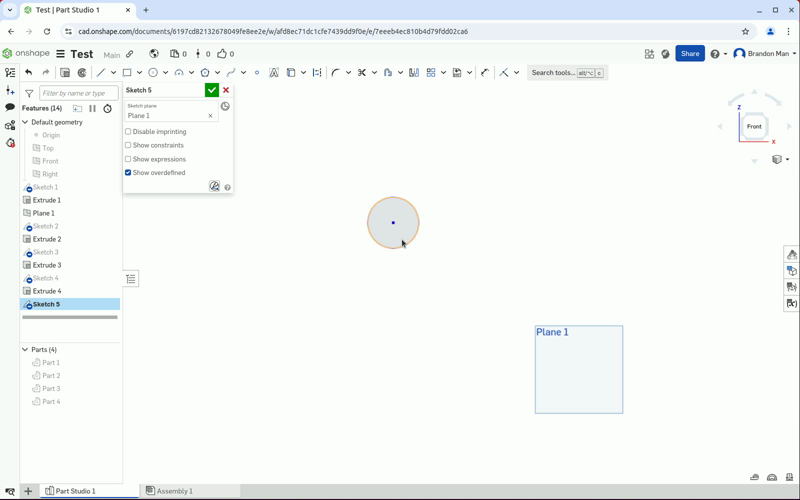
scroll(6)
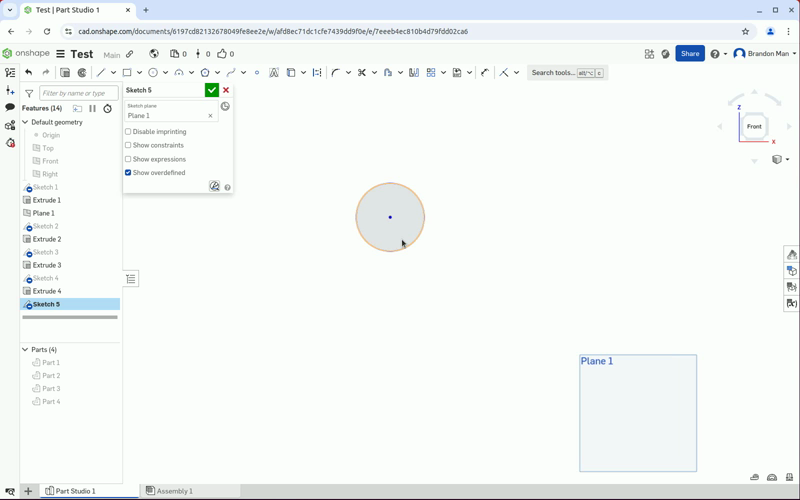
scroll(6)
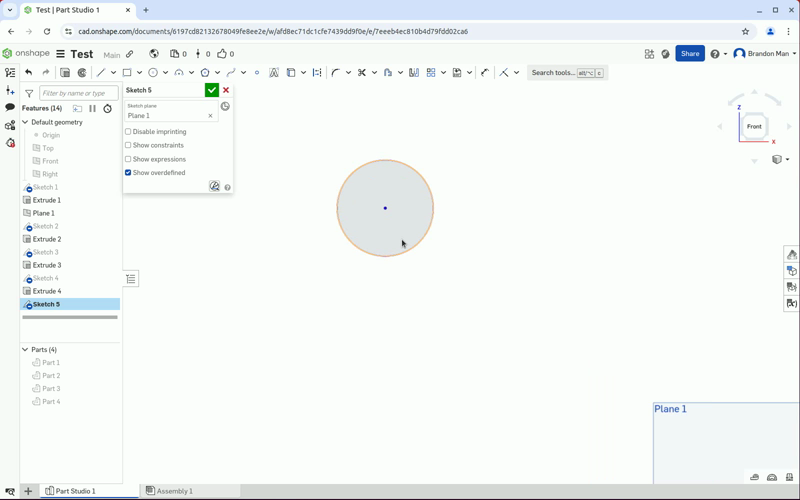
scroll(6)
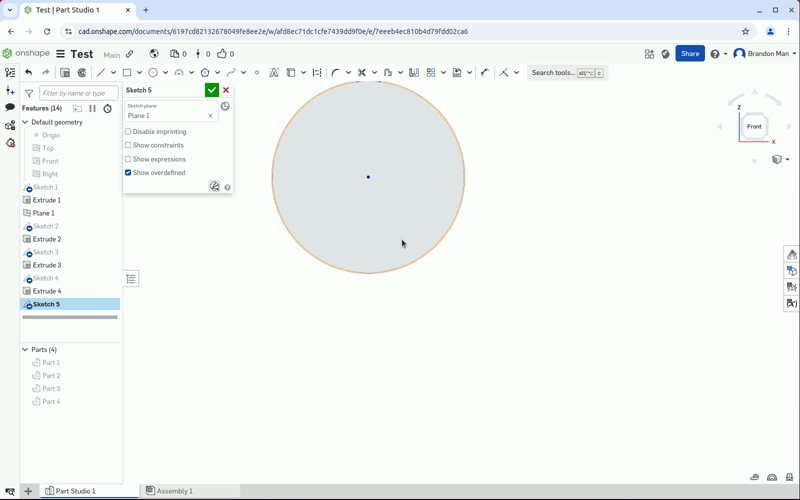
click(402, 239)
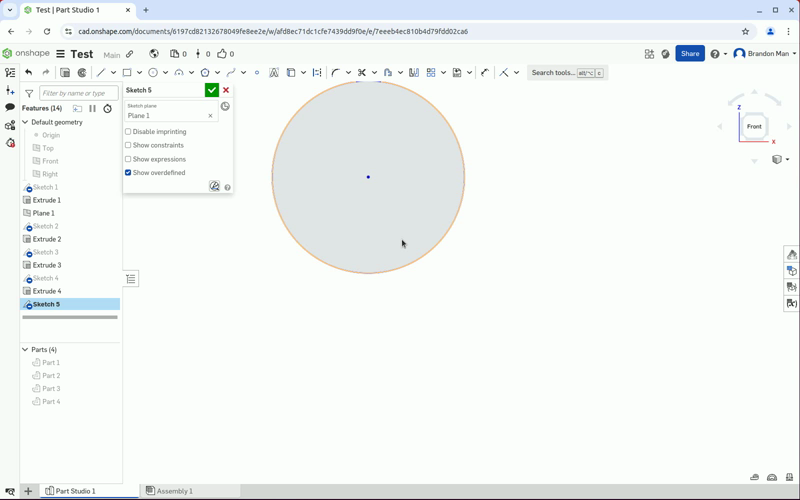
scroll(-6)
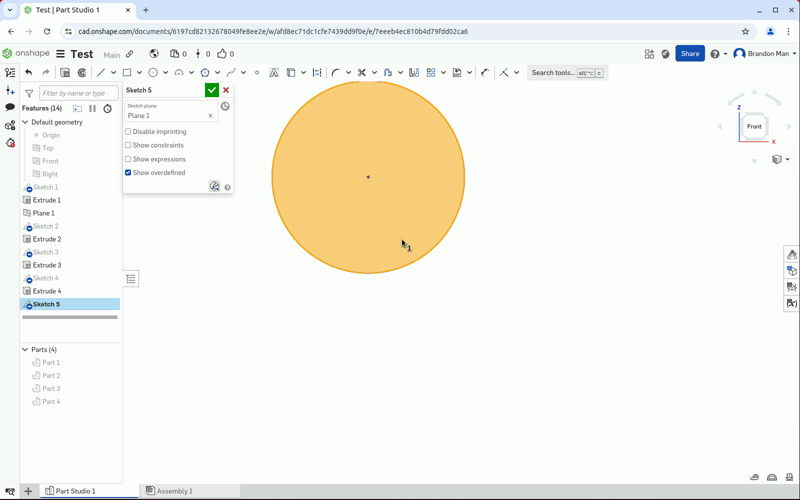
scroll(-6)
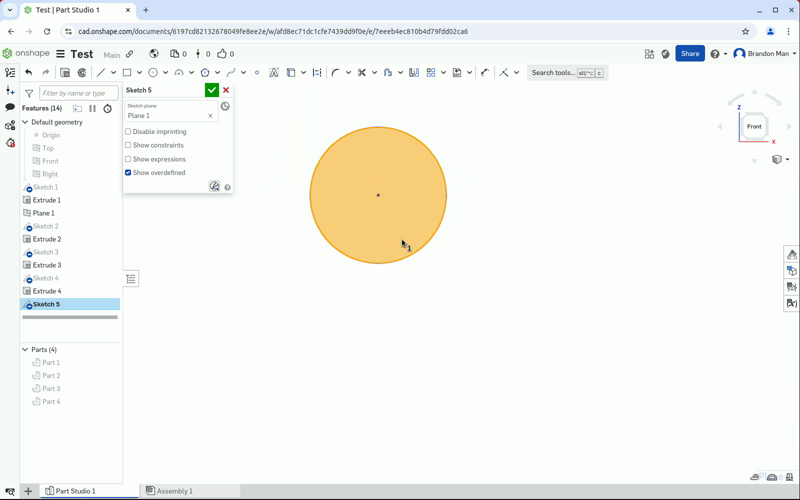
scroll(-6)
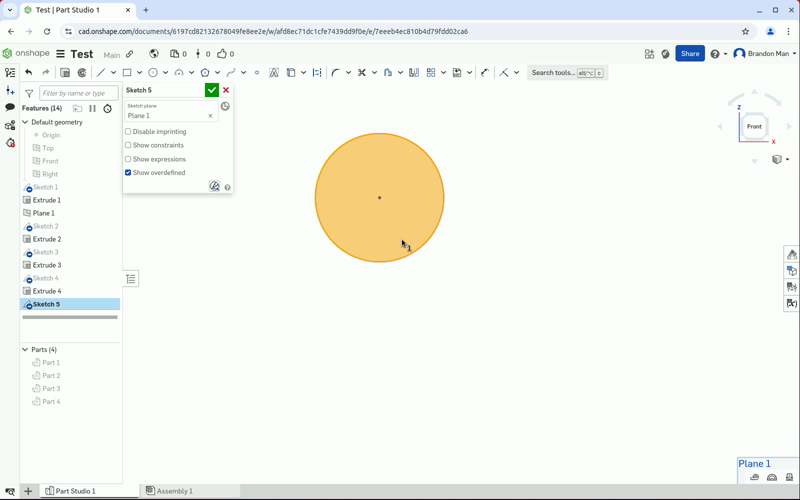
scroll(-6)
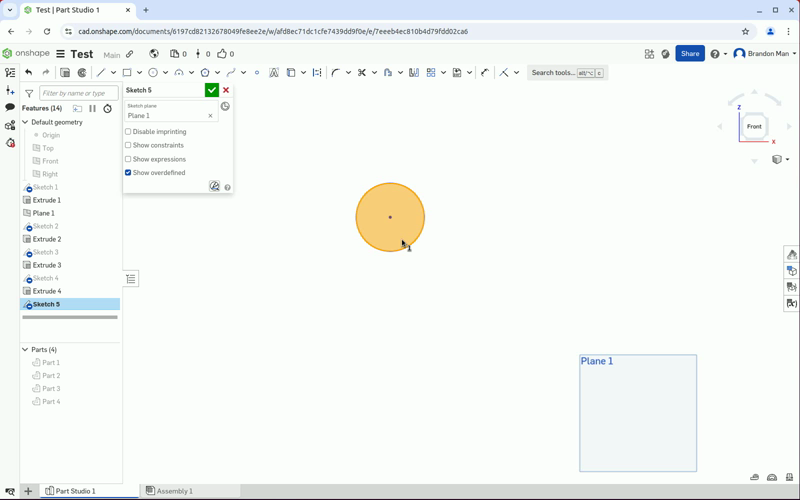
scroll(-6)
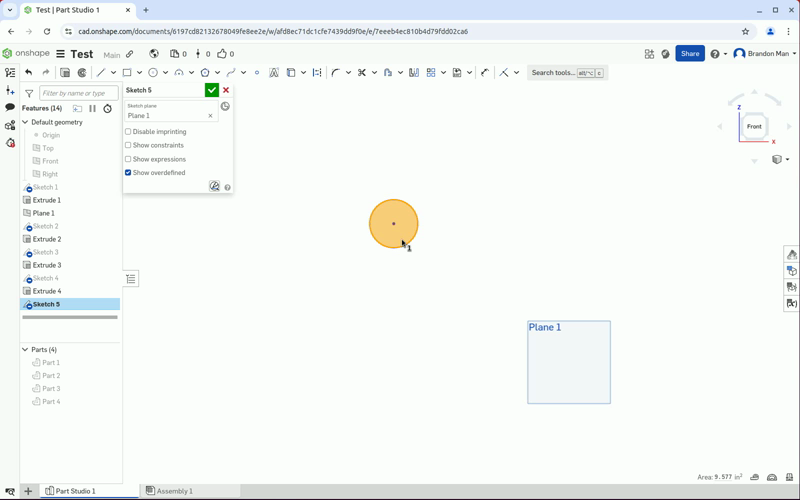
scroll(-6)
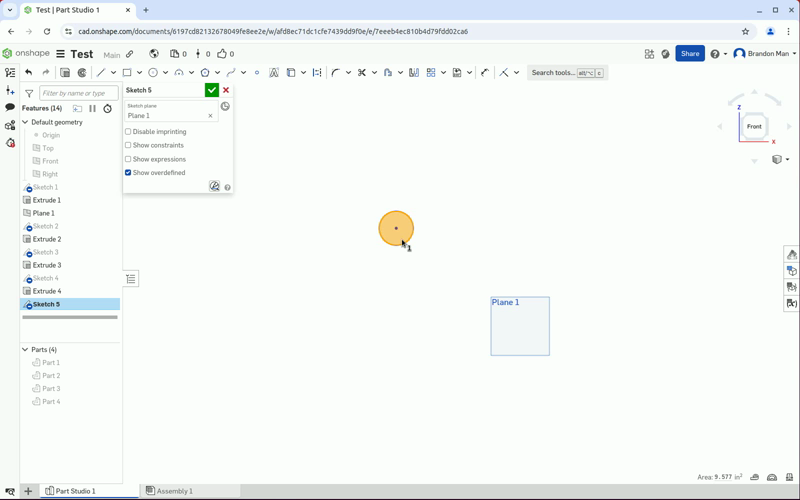
scroll(-6)
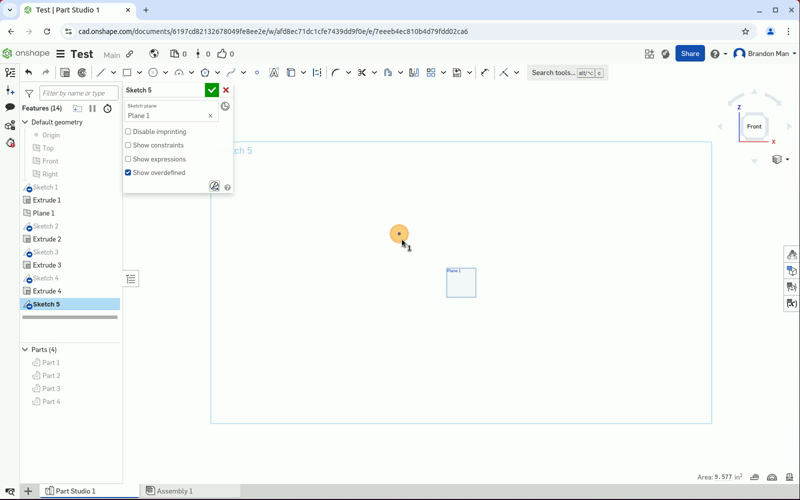
mouse_move(73, 352)
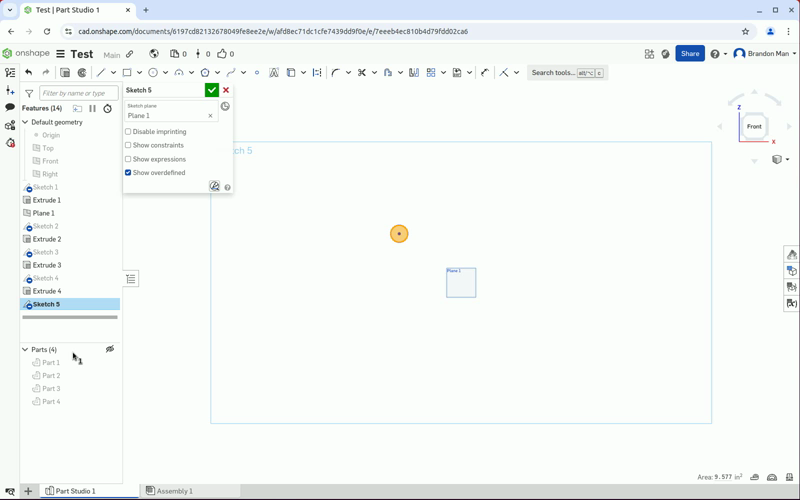
key(shift+y)
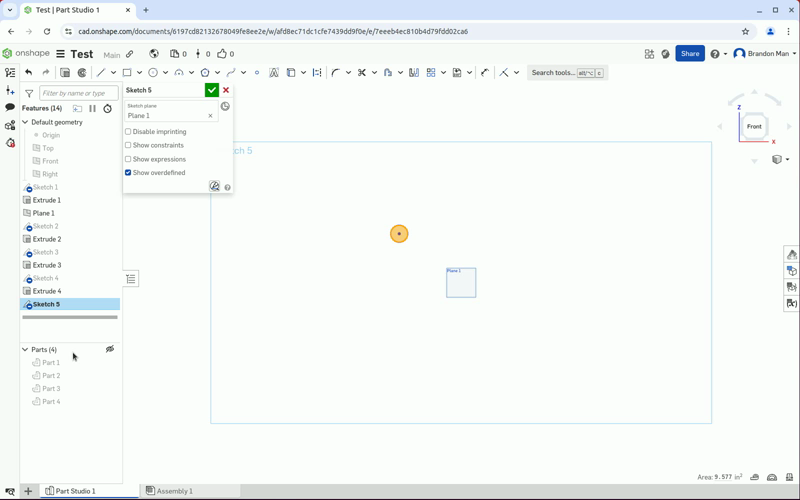
key(shift+e)
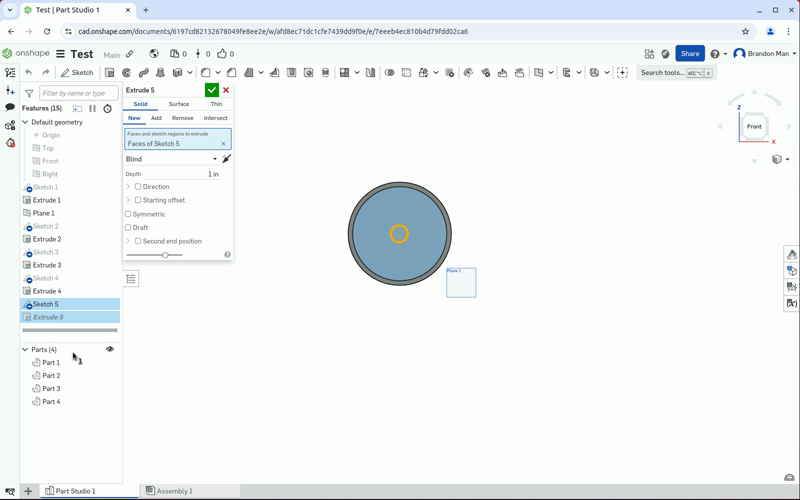
mouse_move(143, 106)
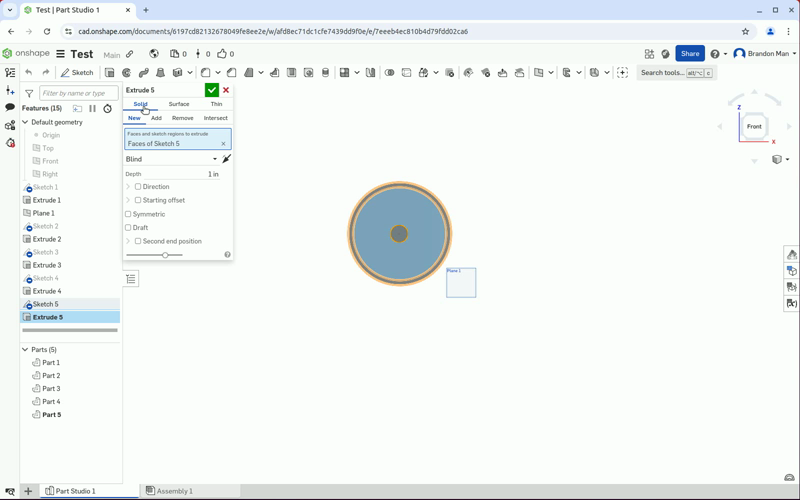
click(143, 106)
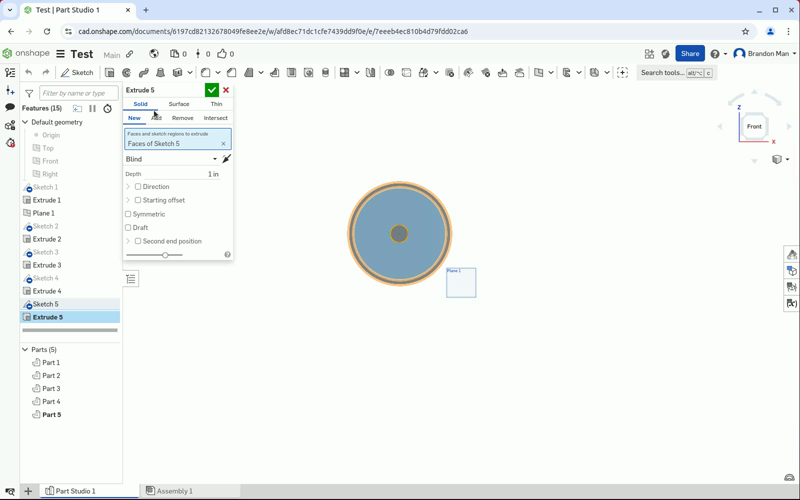
mouse_move(186, 120)
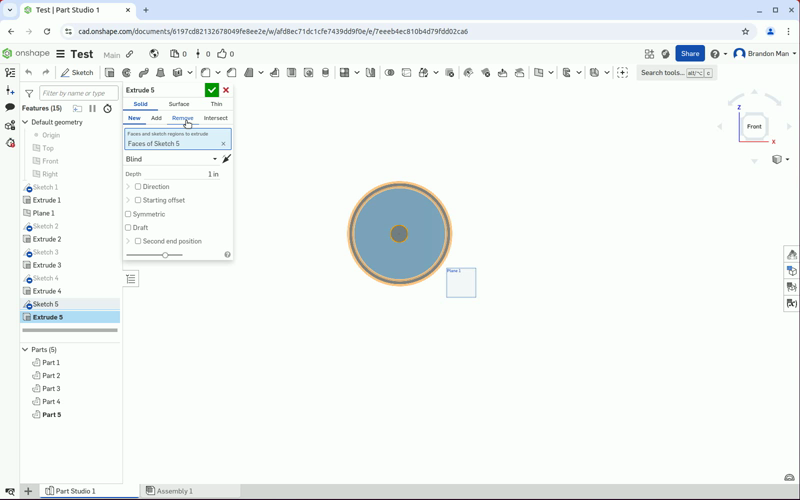
click(186, 120)
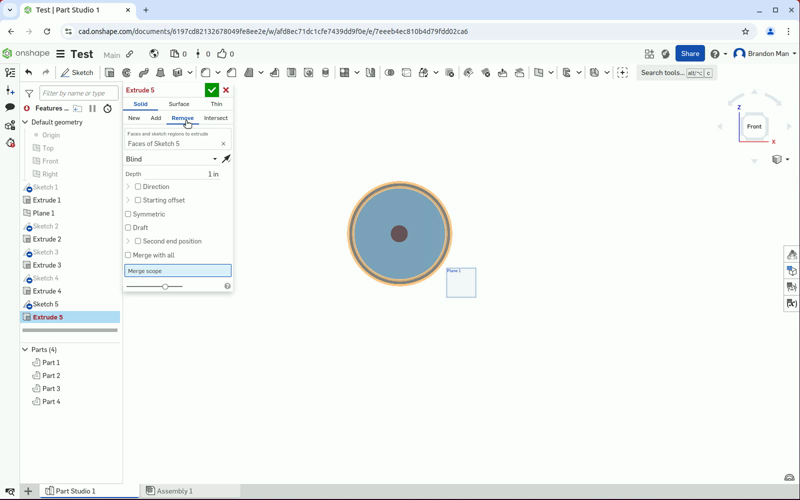
key(tab, 4)
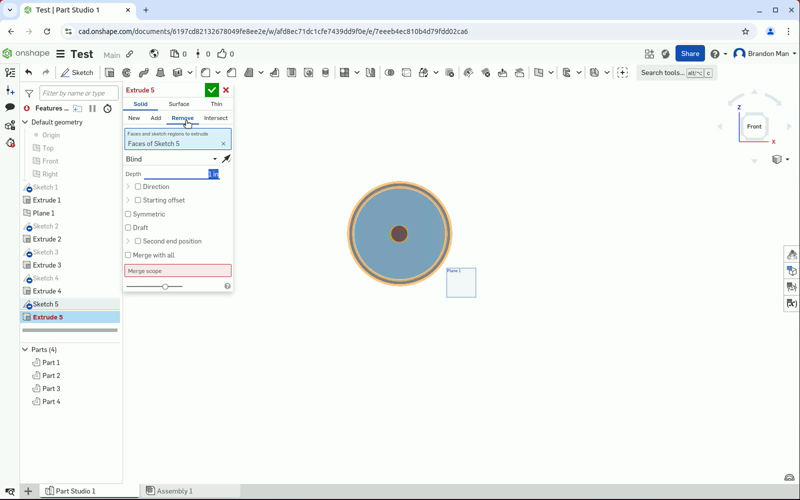
text(30.811)
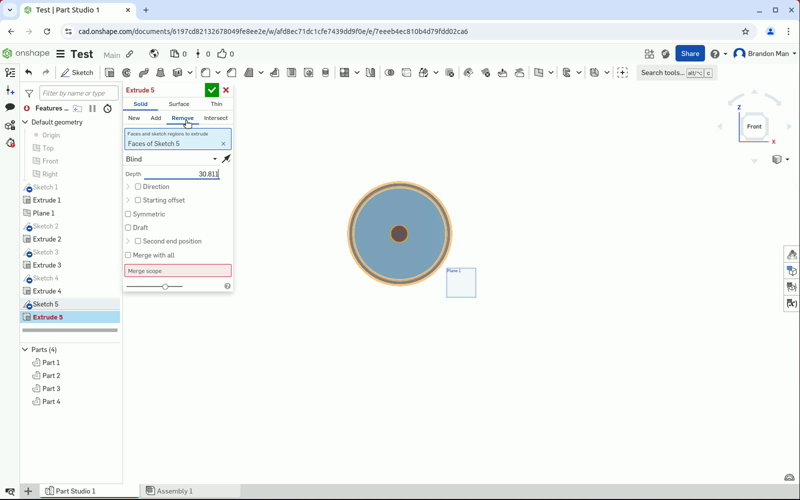
key(tab, 6)
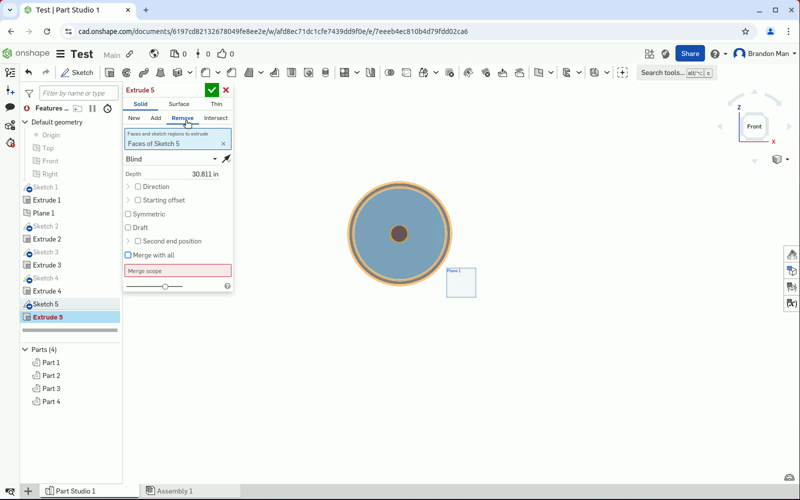
key(space)
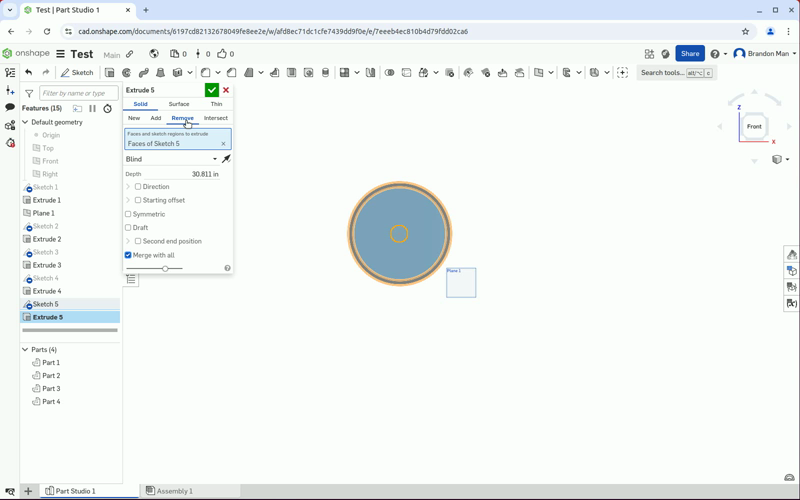
key(enter)
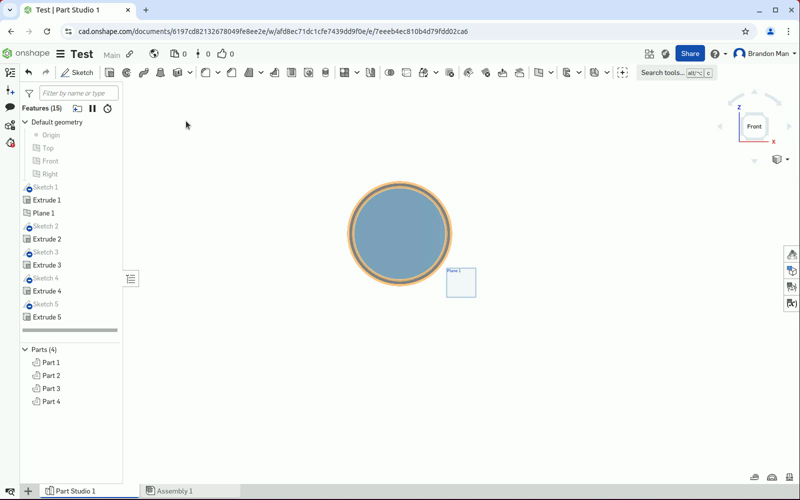
key(shift+h)
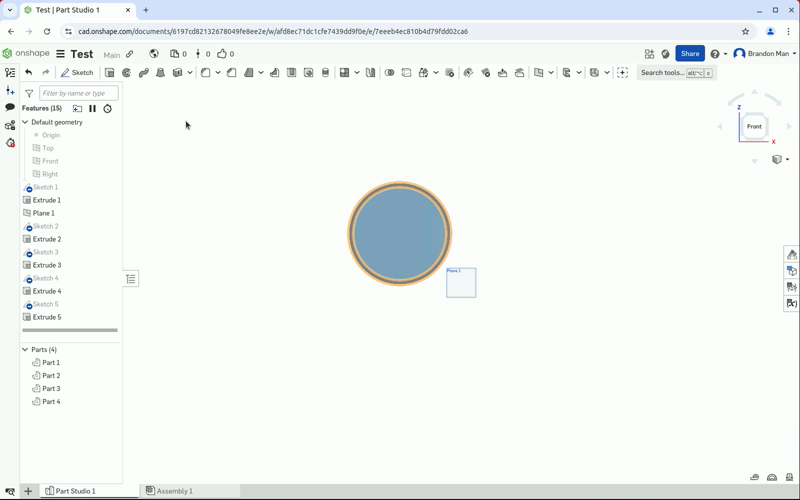
key(shift+h)
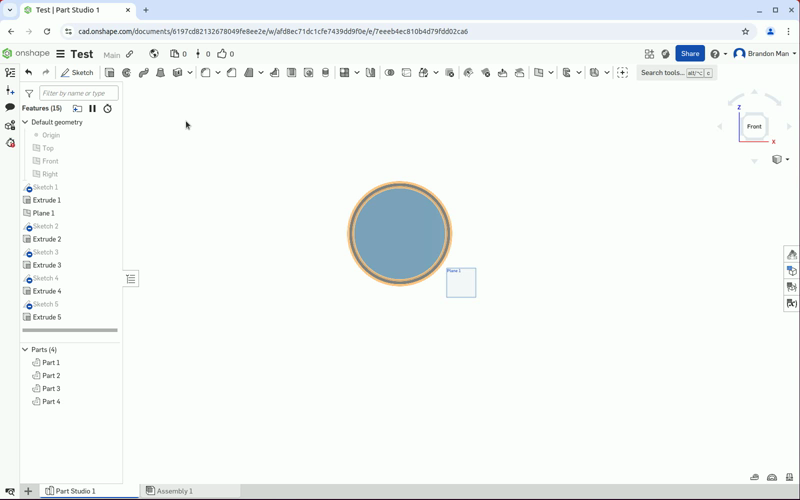
key(shift+7)
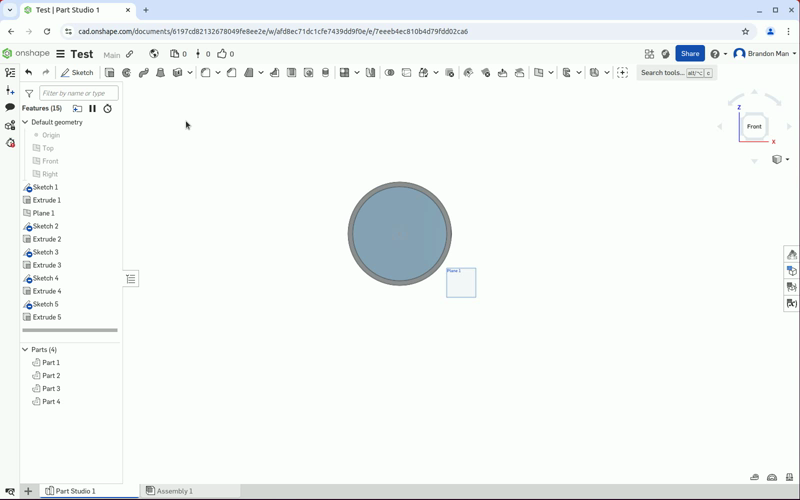
key(left, 2)
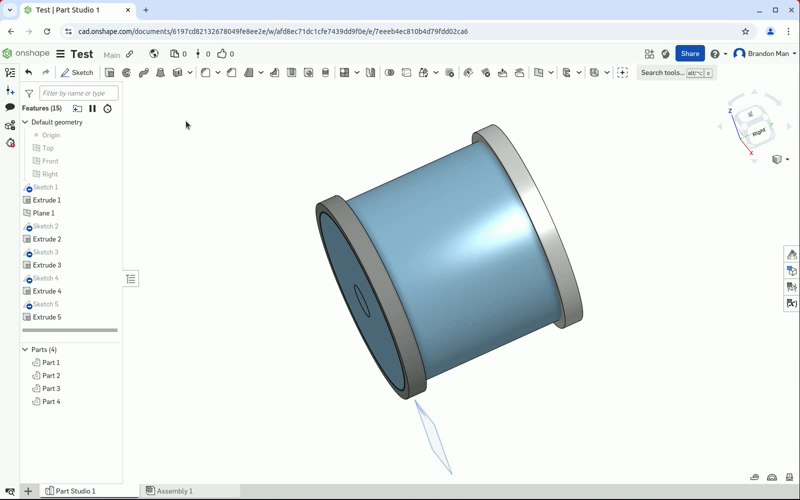
key(down, 2)
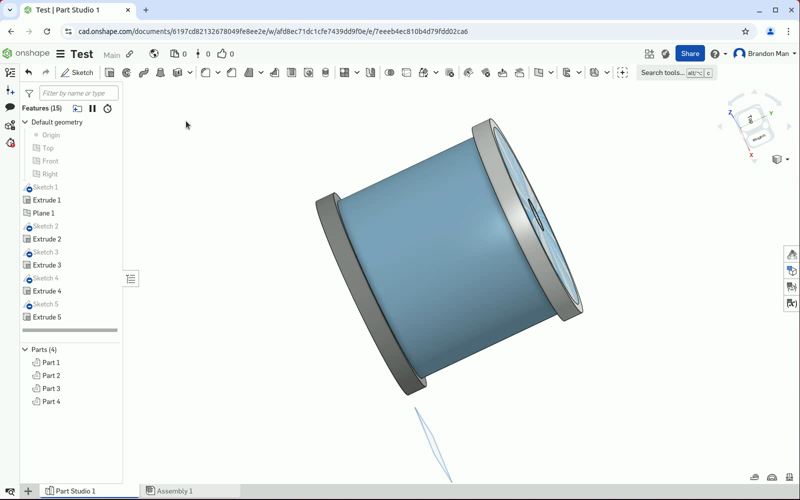
key(up, 2)
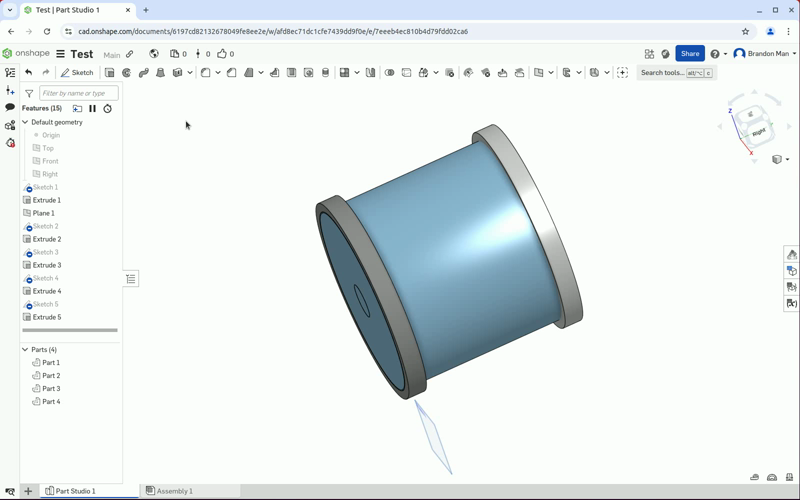
key(right, 2)
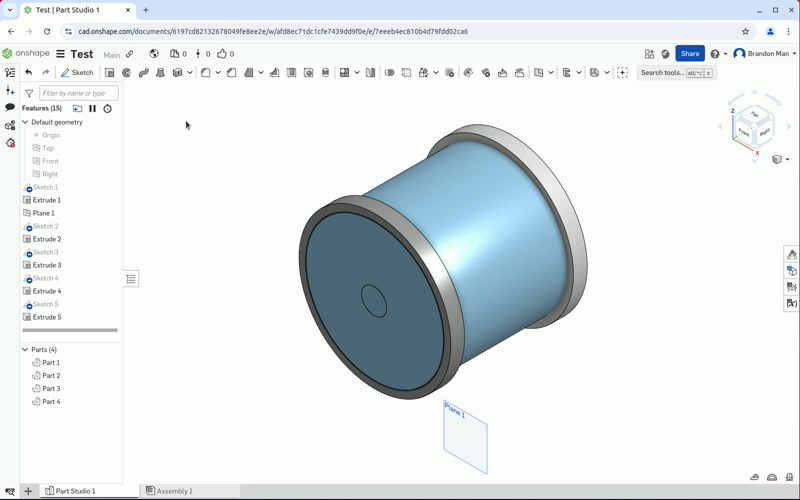
mouse_move(73, 189)
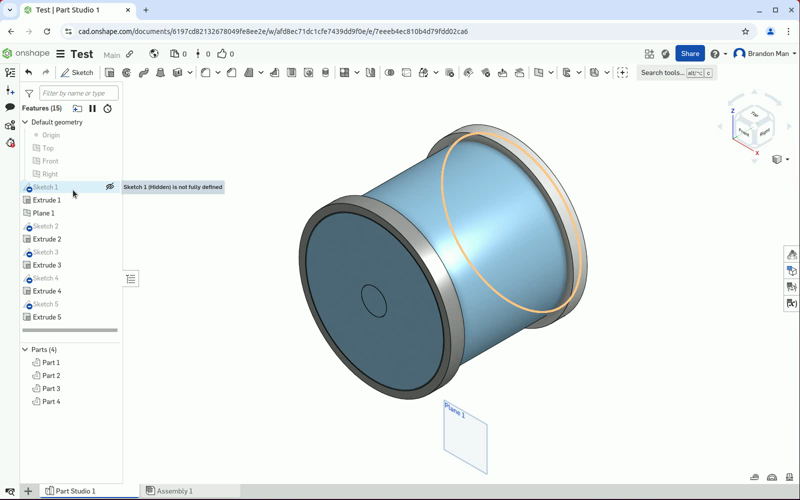
click(73, 189)